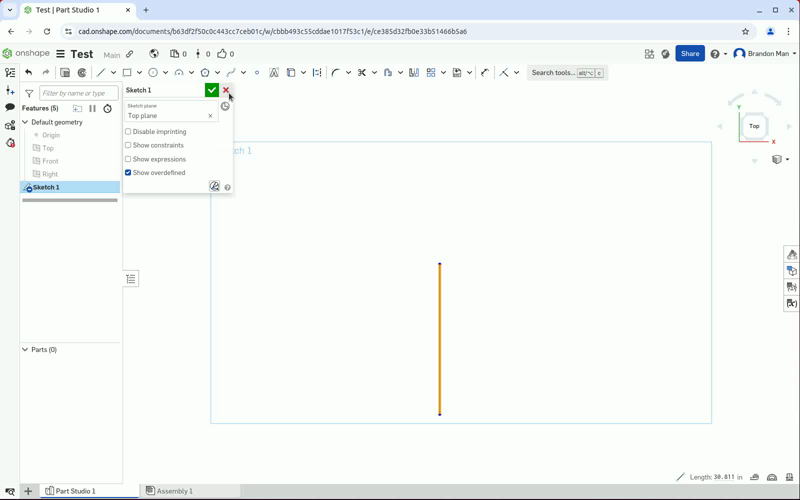
key(shift+h)
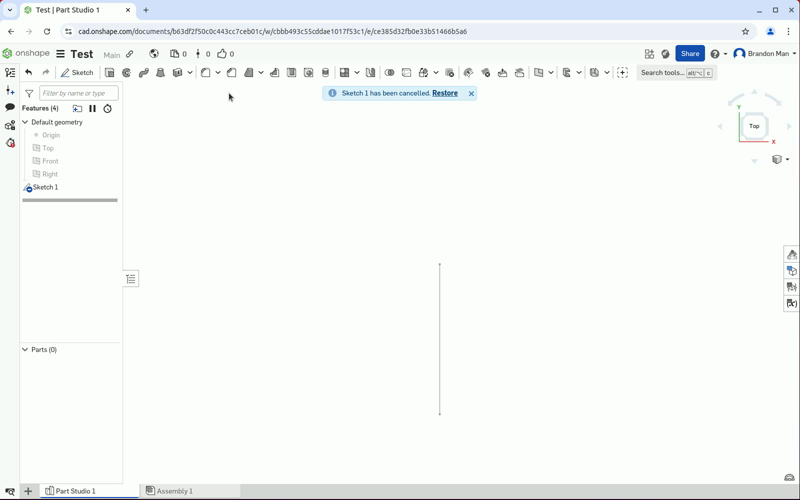
mouse_move(73, 352)
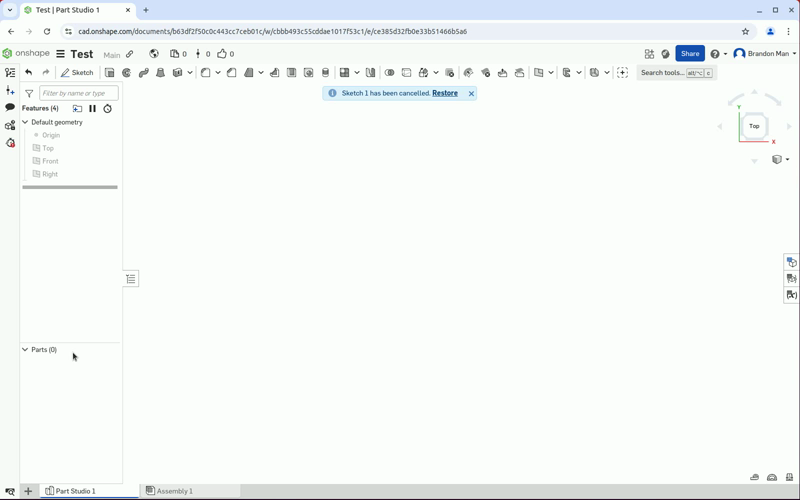
key(y)
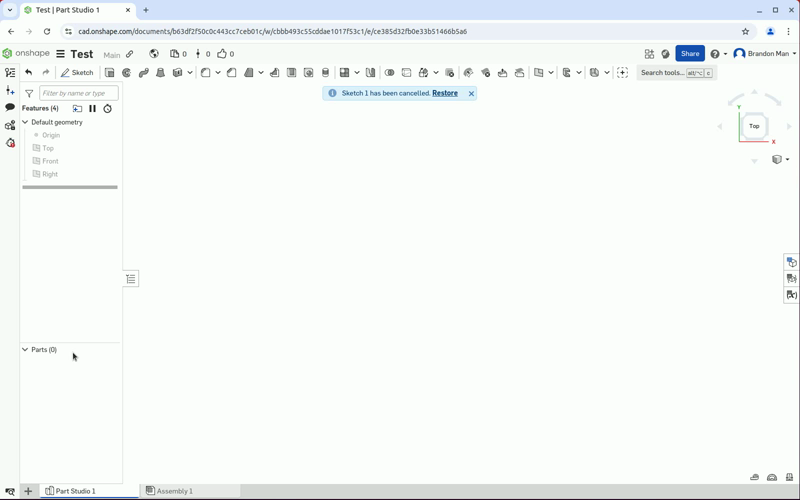
key(shift+p)
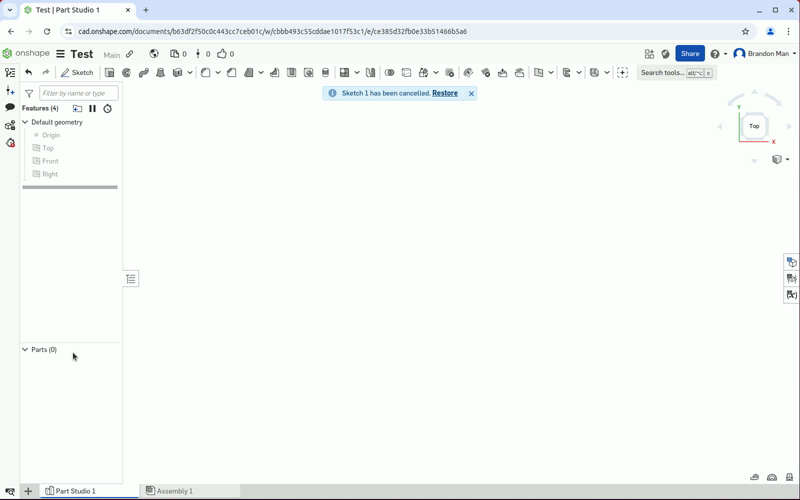
key(space)
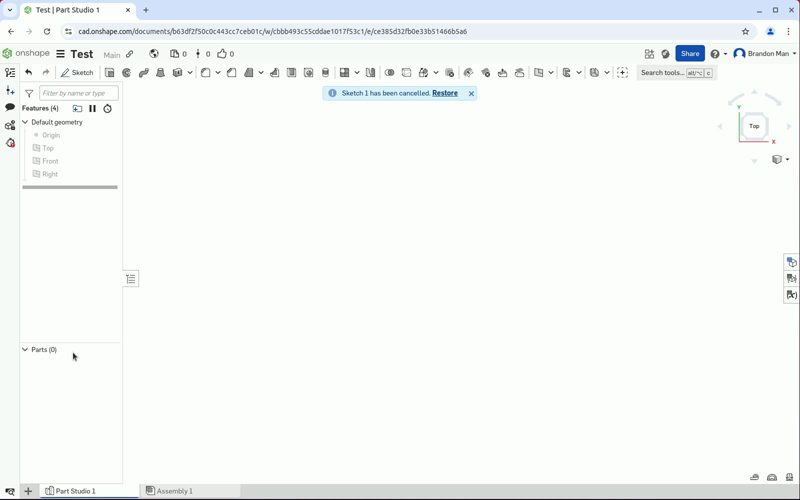
key_down(shift)
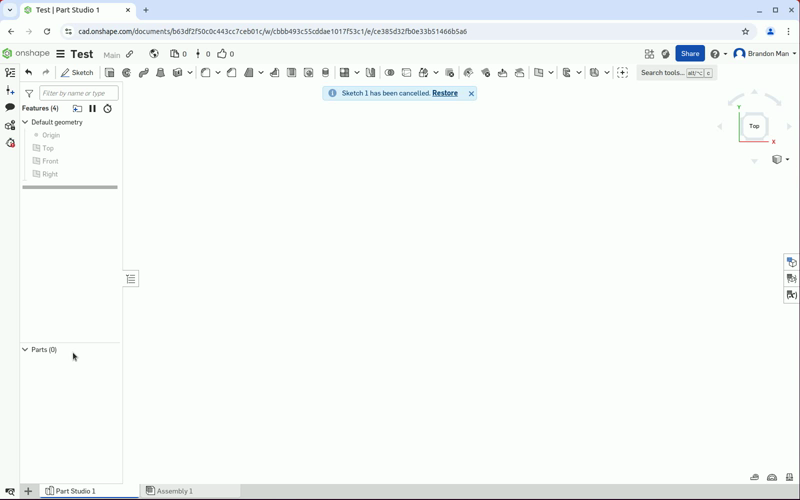
key(up)
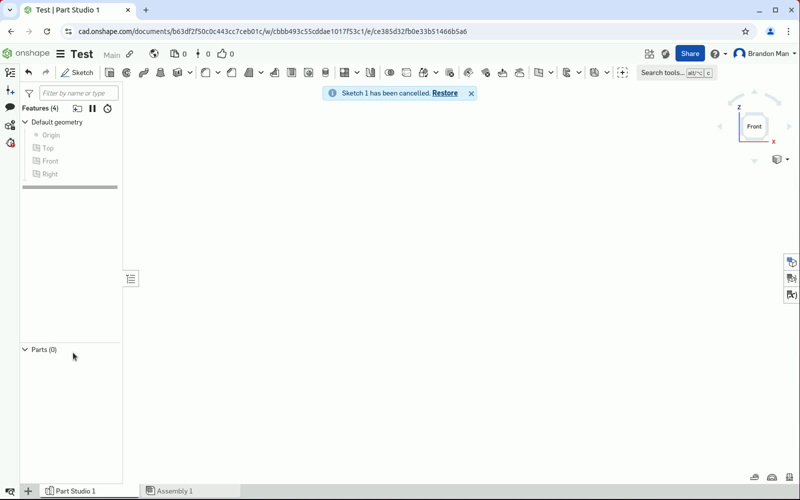
key_up(shift)
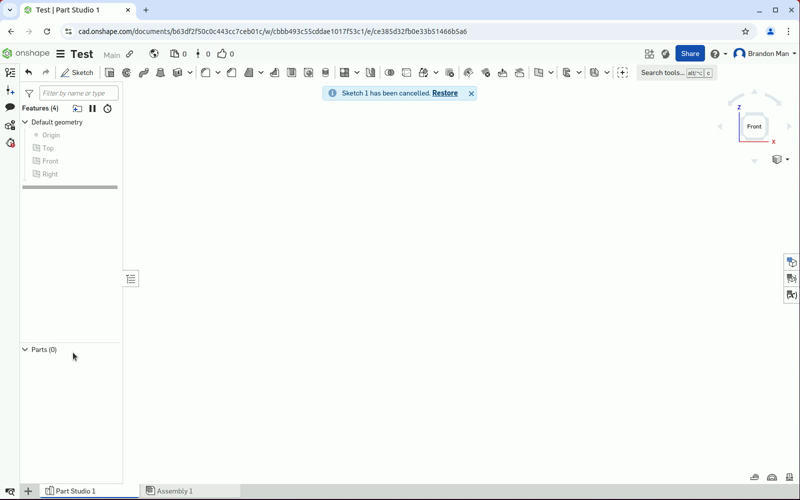
mouse_move(73, 352)
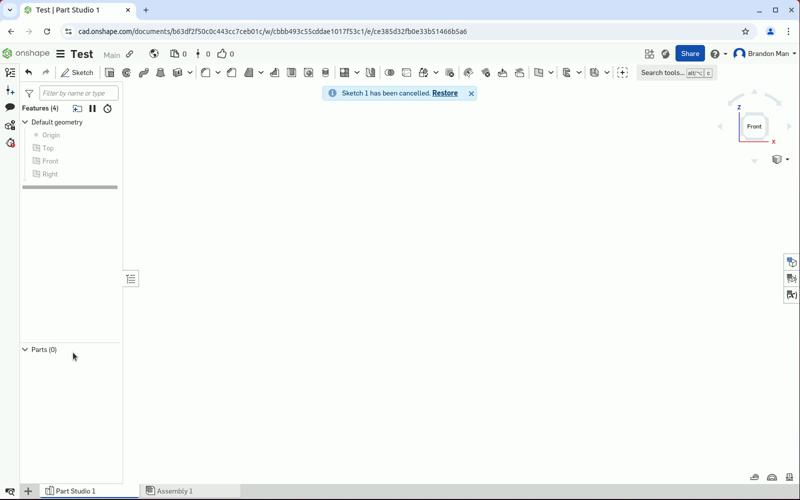
key(shift+y)
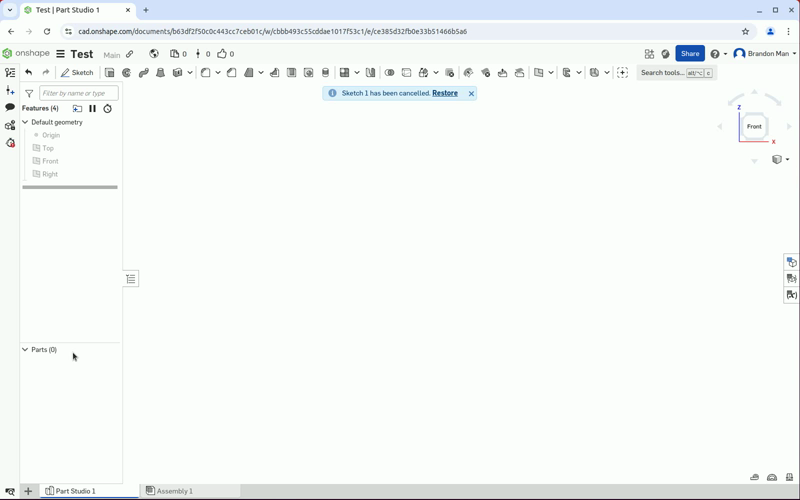
key(shift+s)
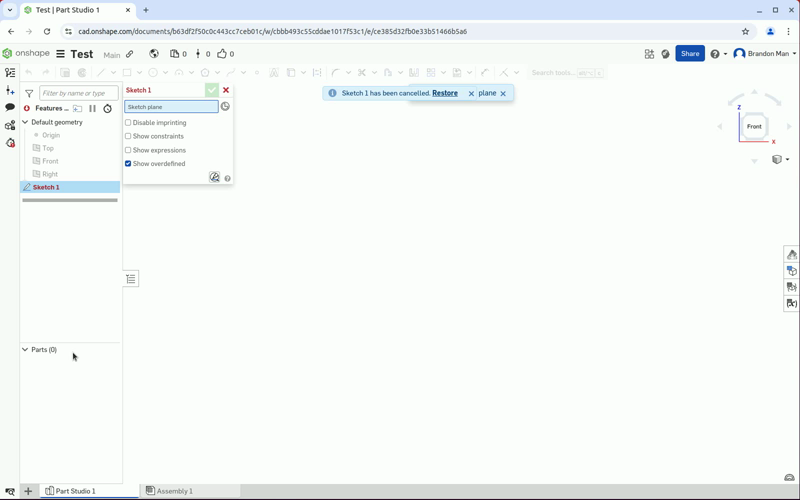
mouse_move(73, 163)
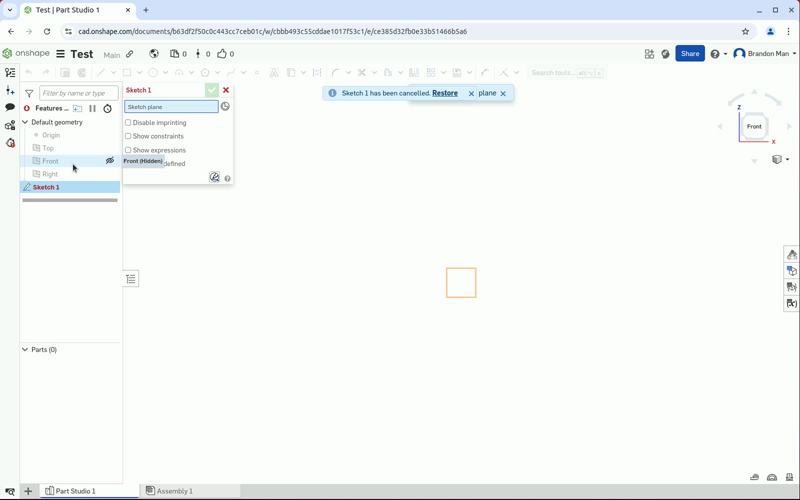
click(73, 163)
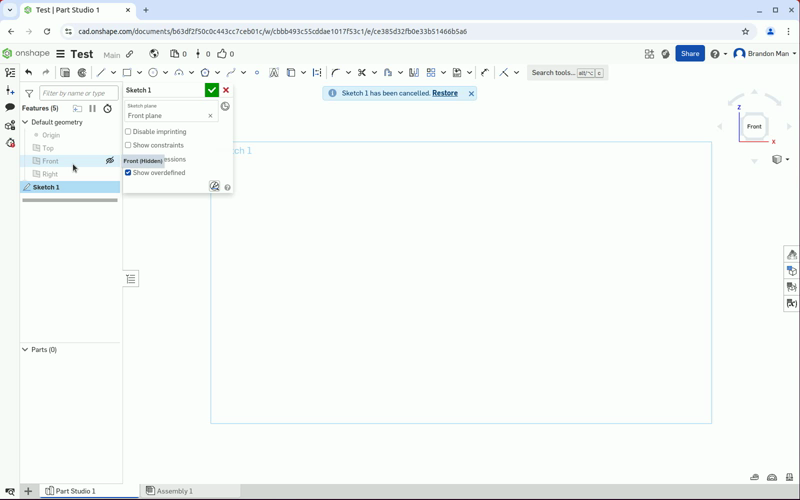
mouse_move(73, 352)
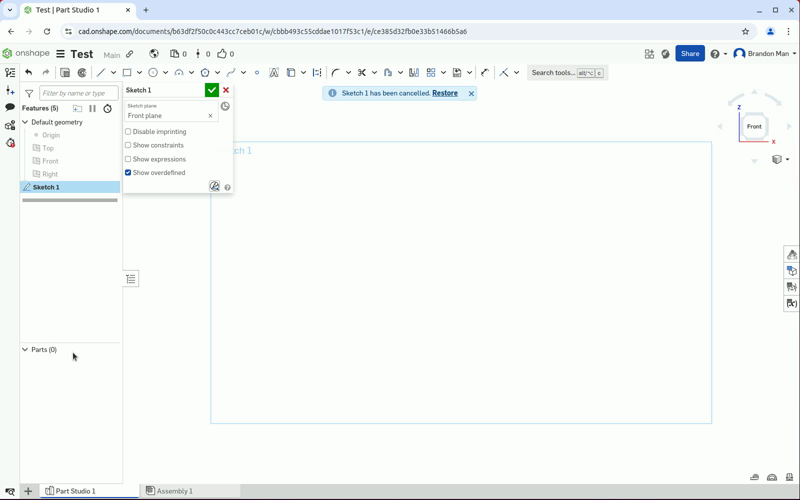
key(y)
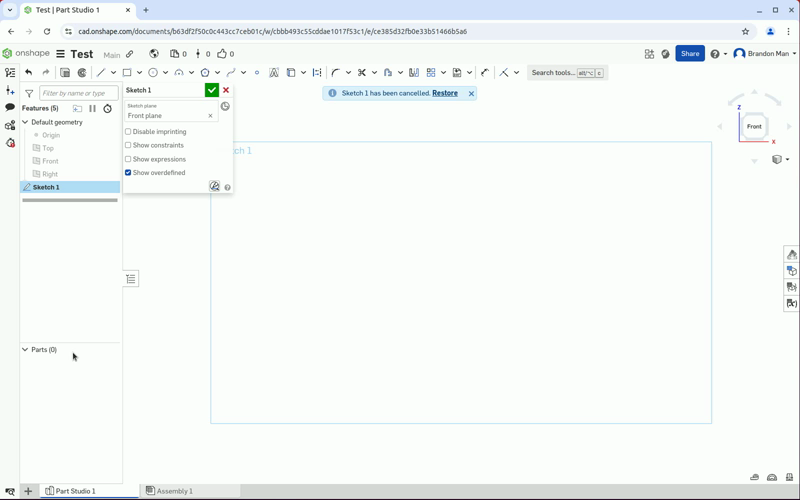
key(l)
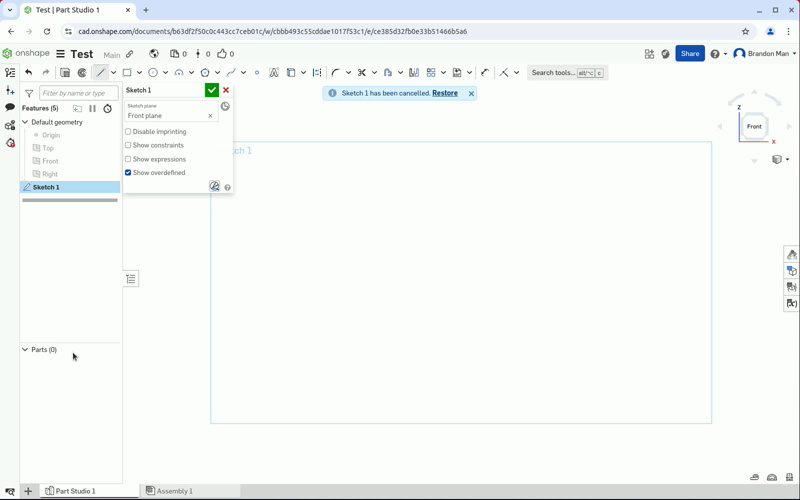
key_down(shift)
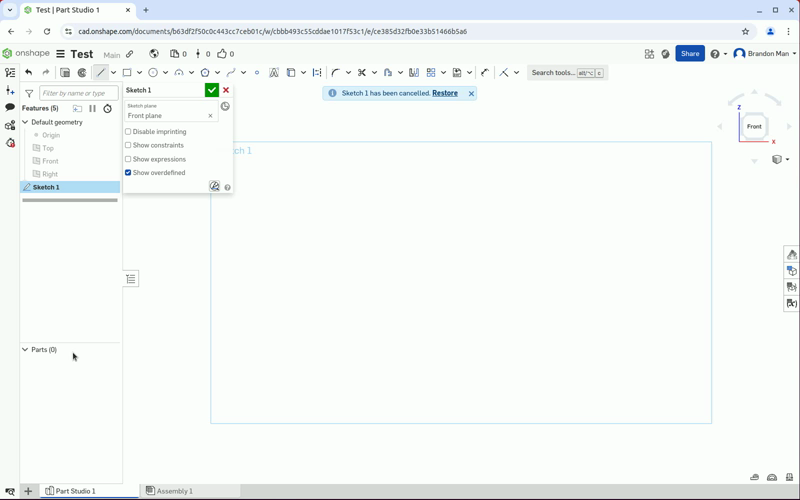
mouse_move(460, 282)
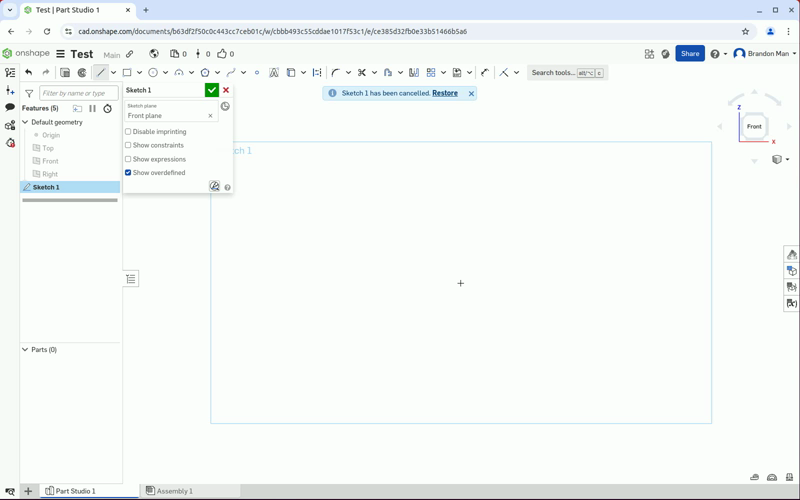
click(460, 282)
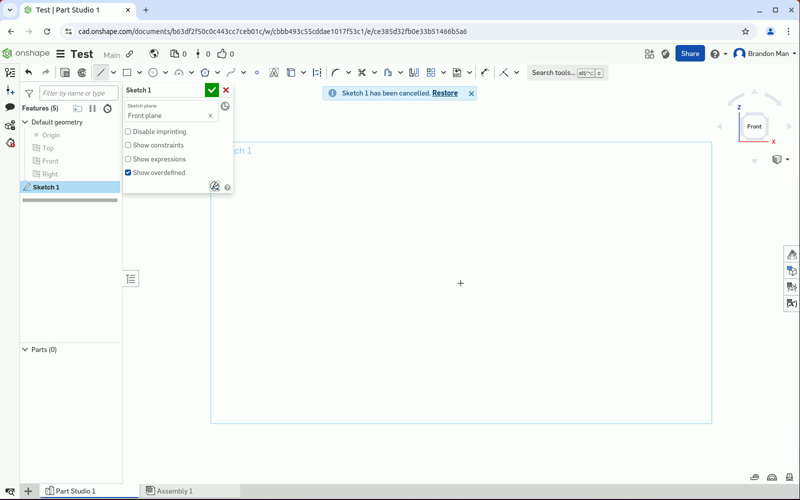
key_up(shift)
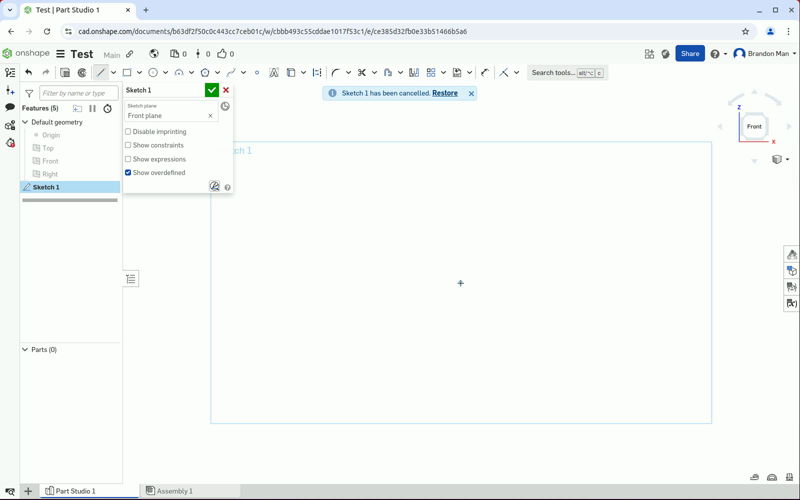
key_down(shift)
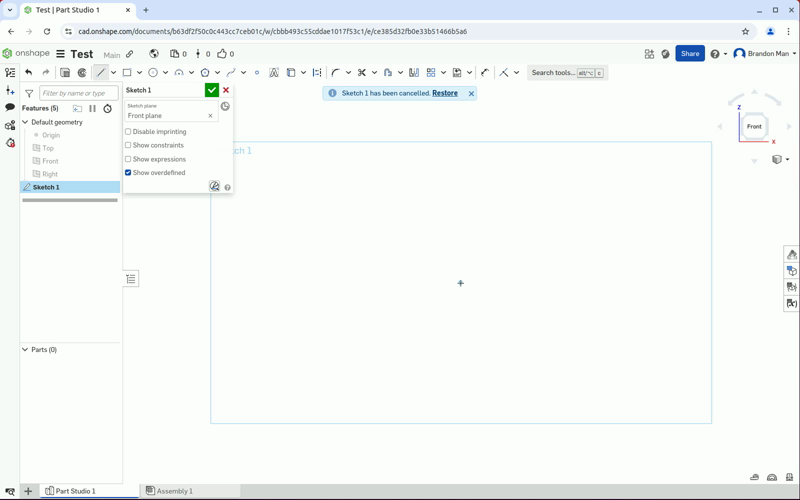
mouse_move(573, 282)
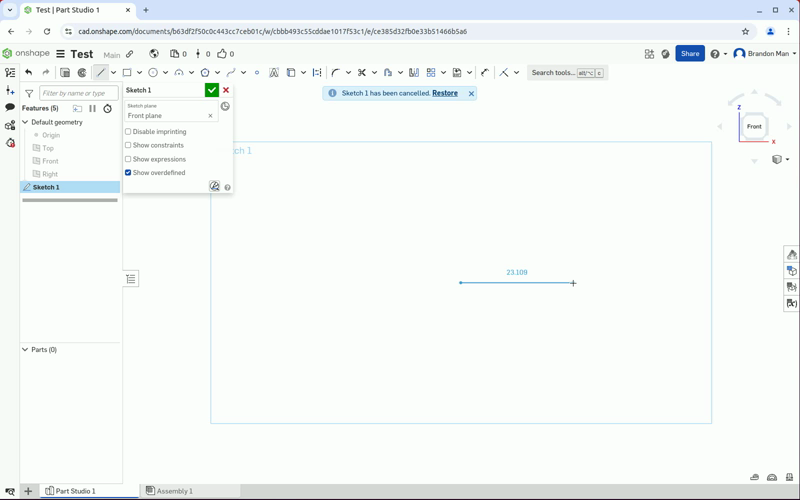
click(573, 282)
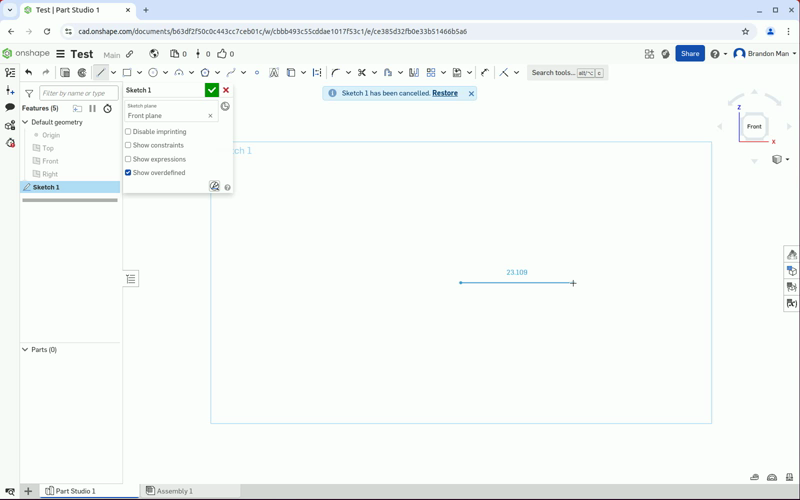
key_up(shift)
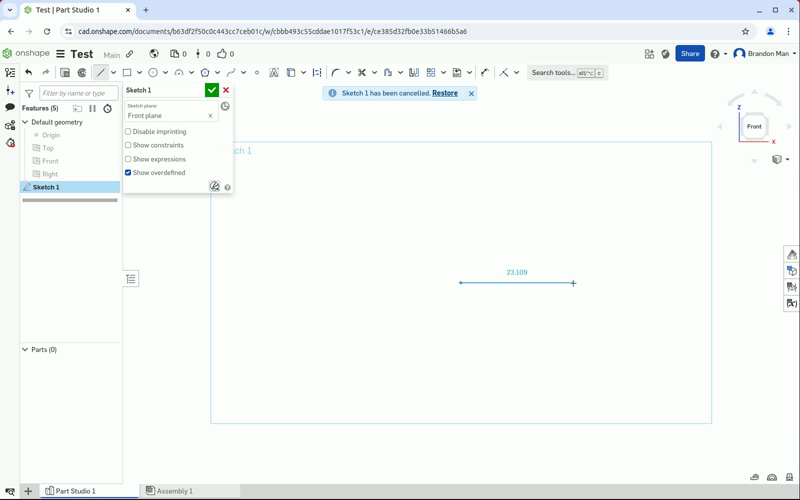
key_down(shift)
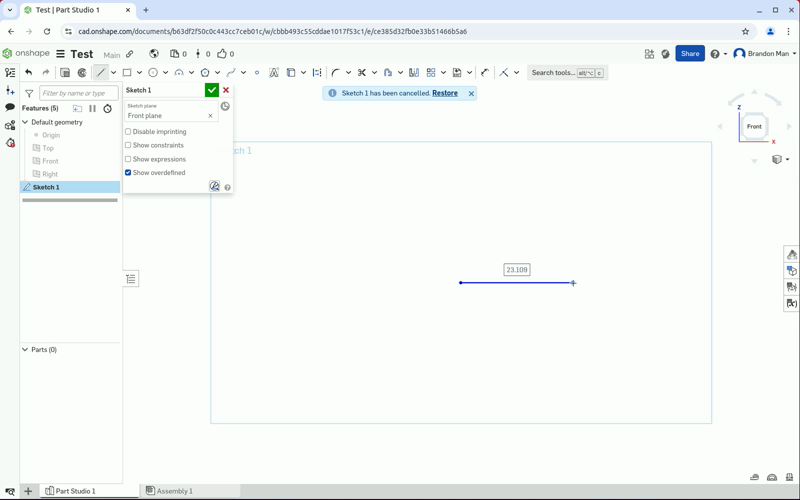
mouse_move(589, 282)
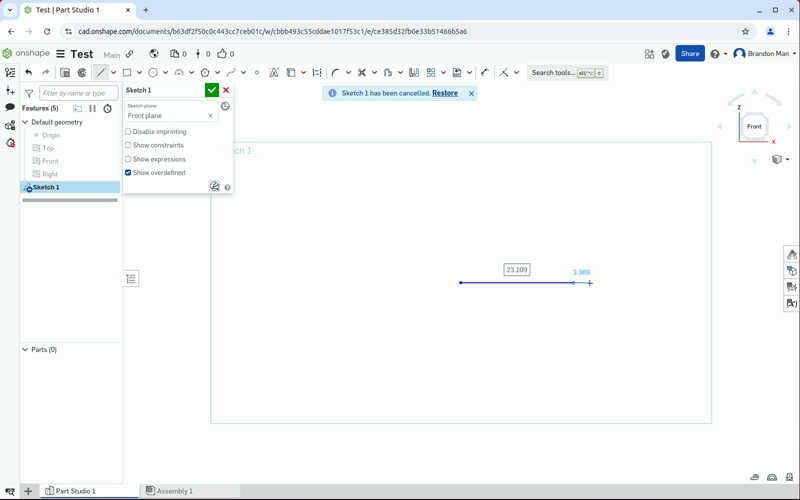
mouse_move(573, 247)
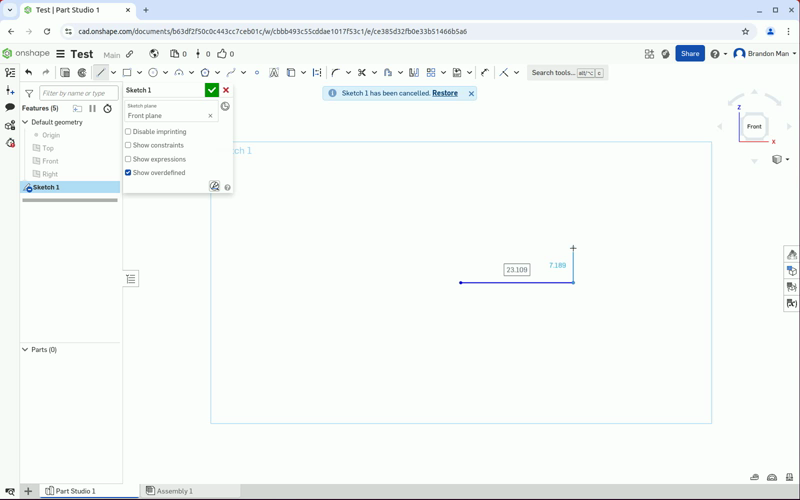
click(573, 247)
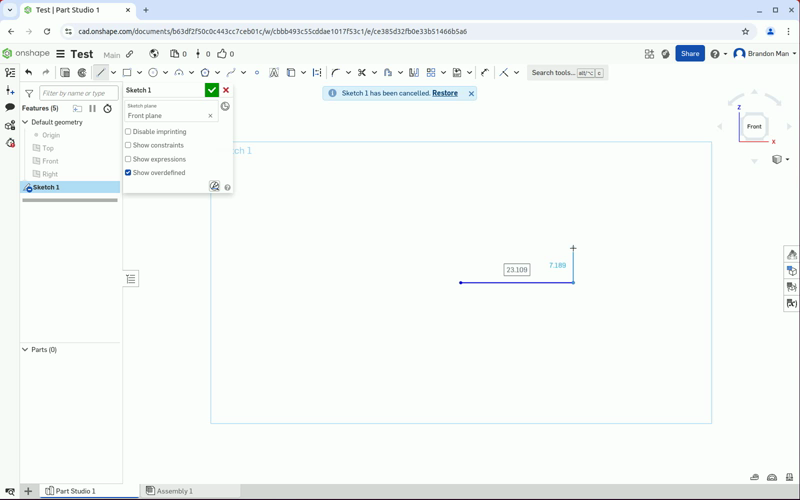
key_up(shift)
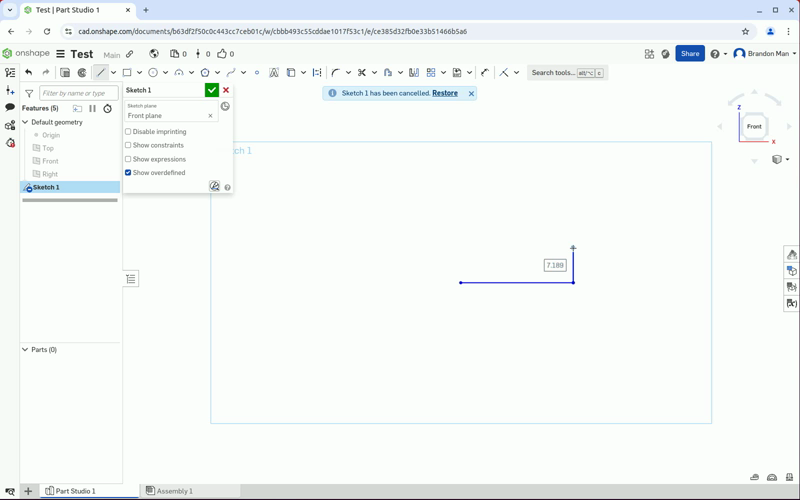
key_down(shift)
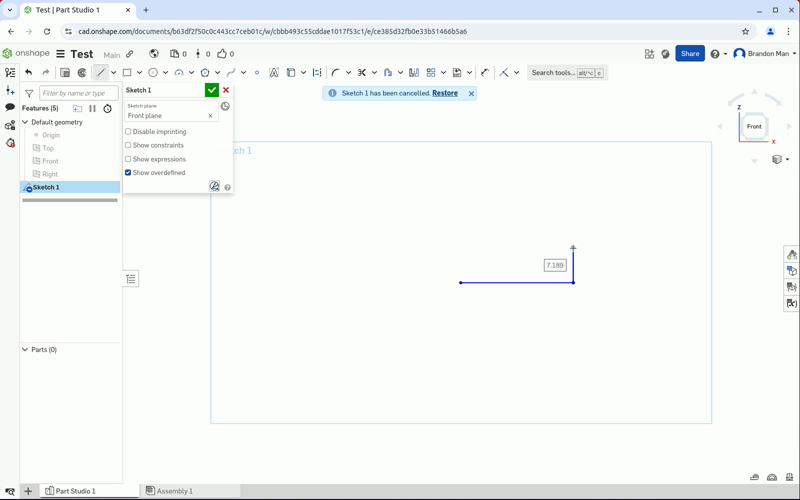
mouse_move(460, 247)
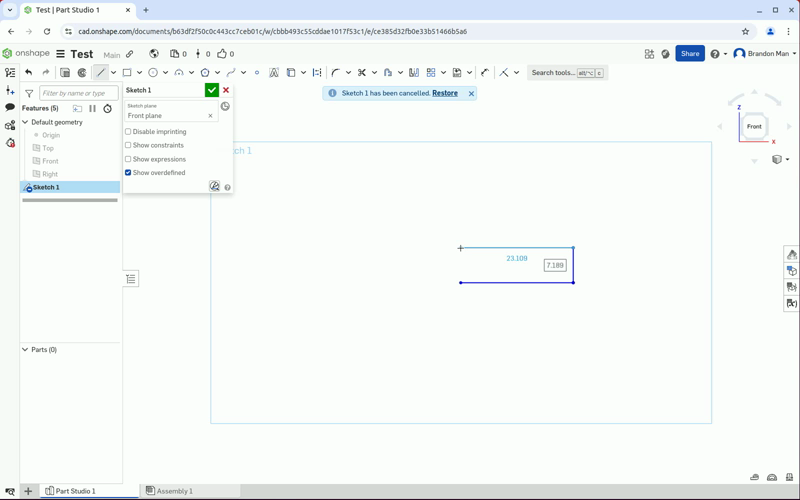
click(460, 247)
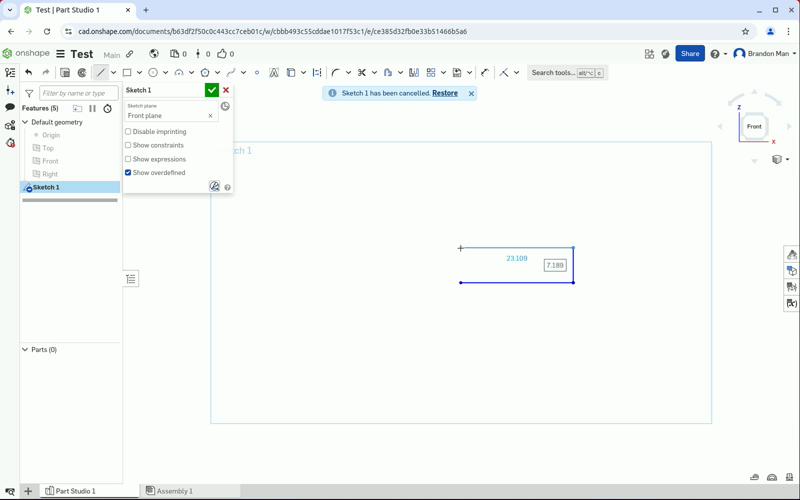
key_up(shift)
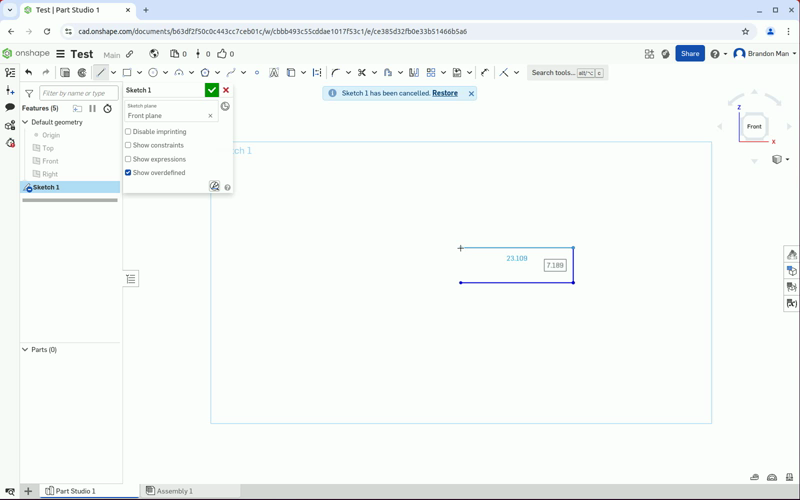
mouse_move(490, 247)
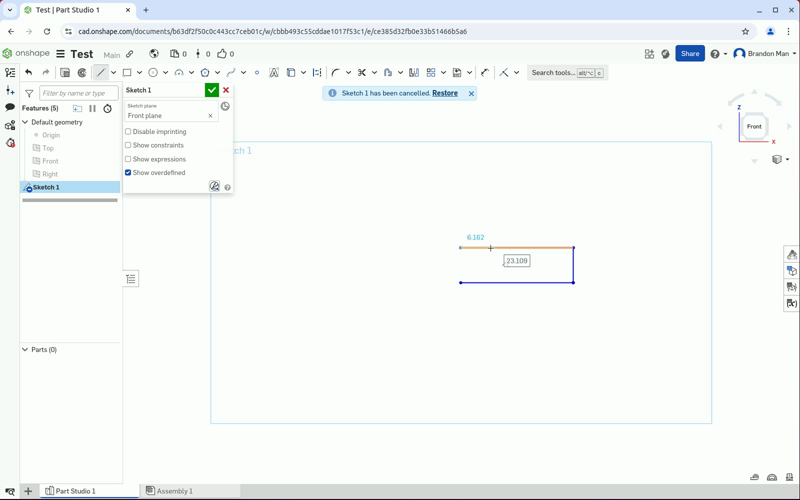
key_down(shift)
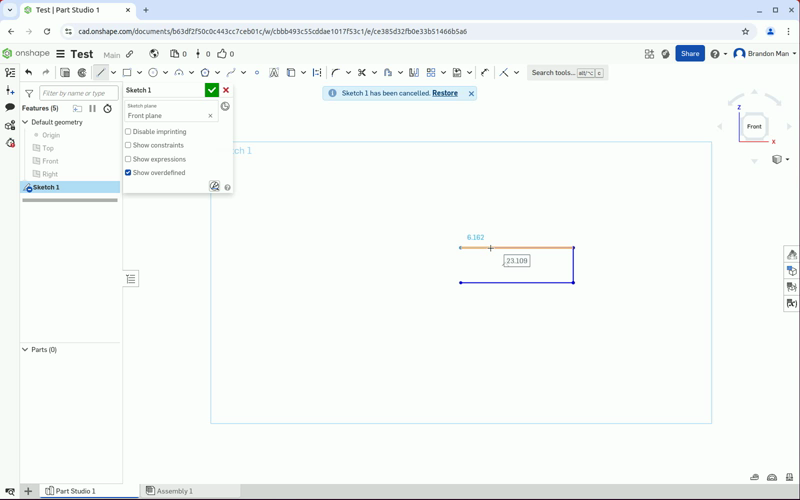
mouse_move(460, 282)
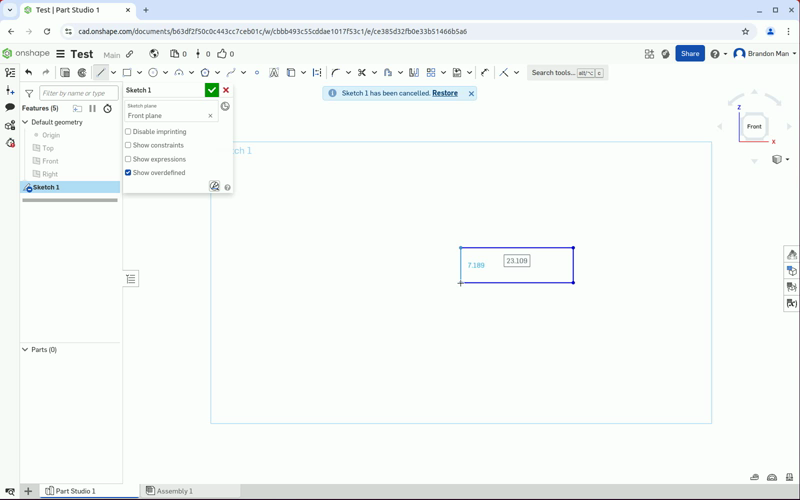
key_up(shift)
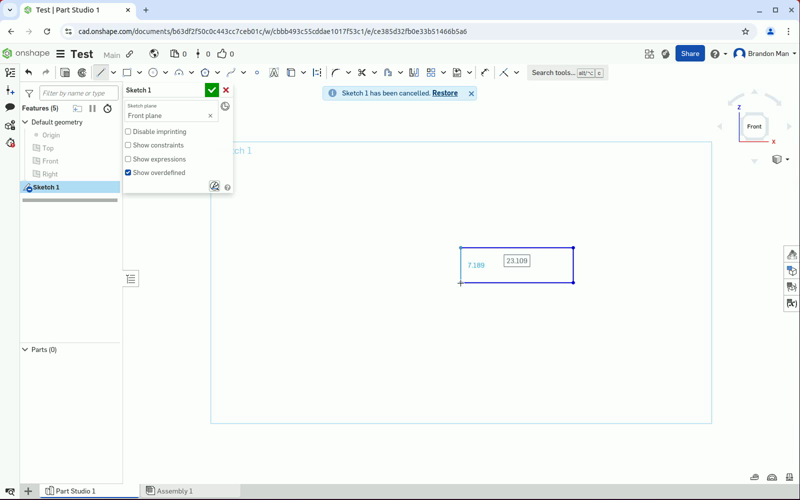
click(460, 282)
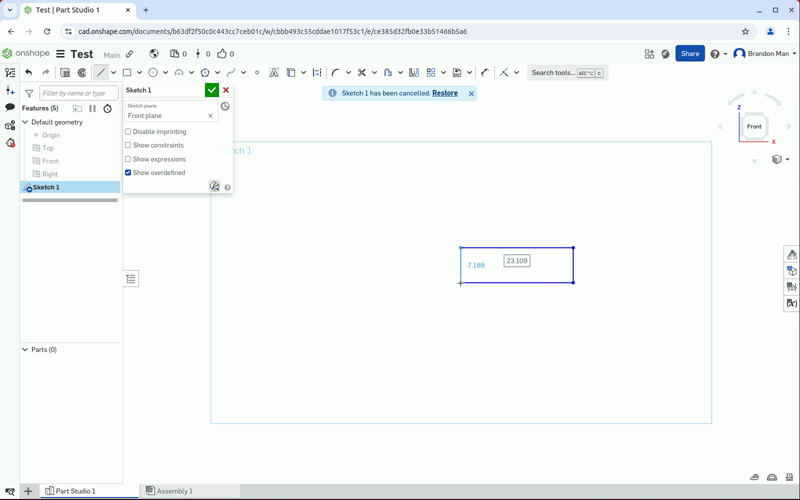
key(esc)
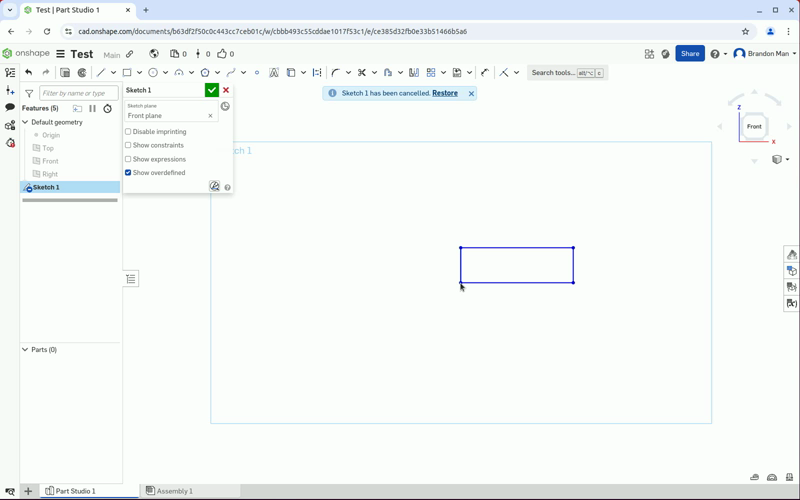
mouse_move(529, 278)
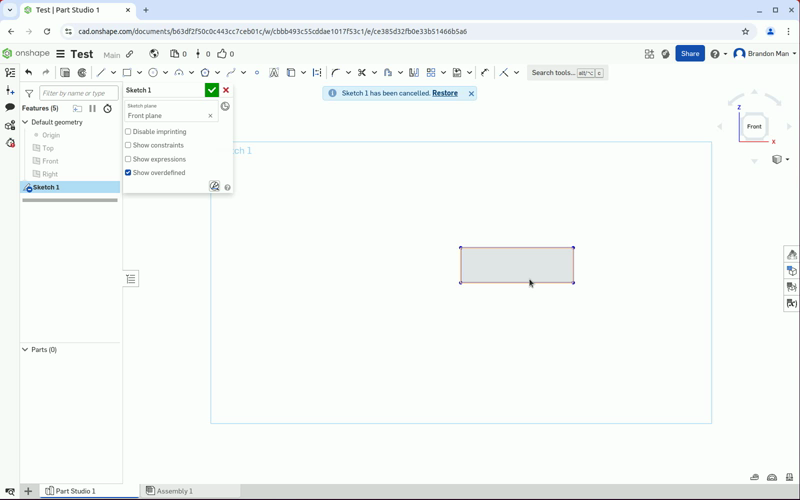
click(529, 278)
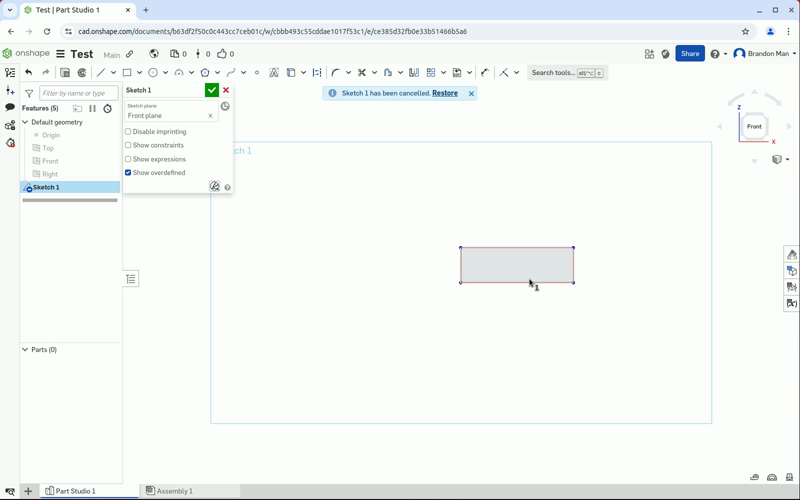
mouse_move(73, 352)
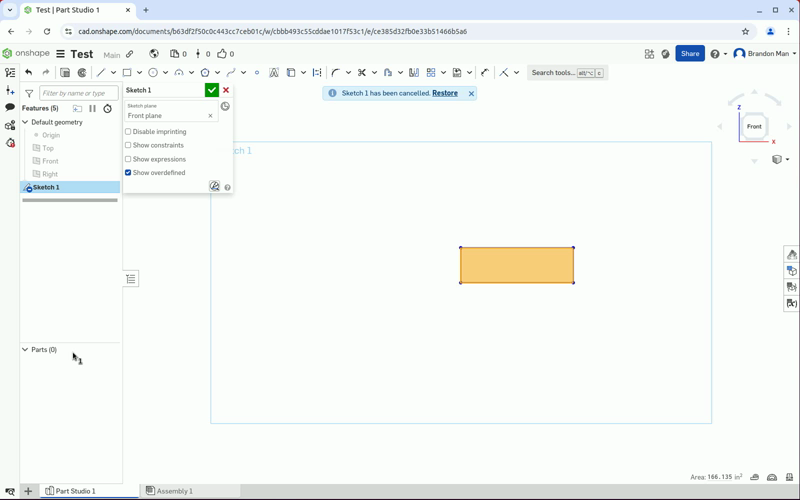
key(shift+y)
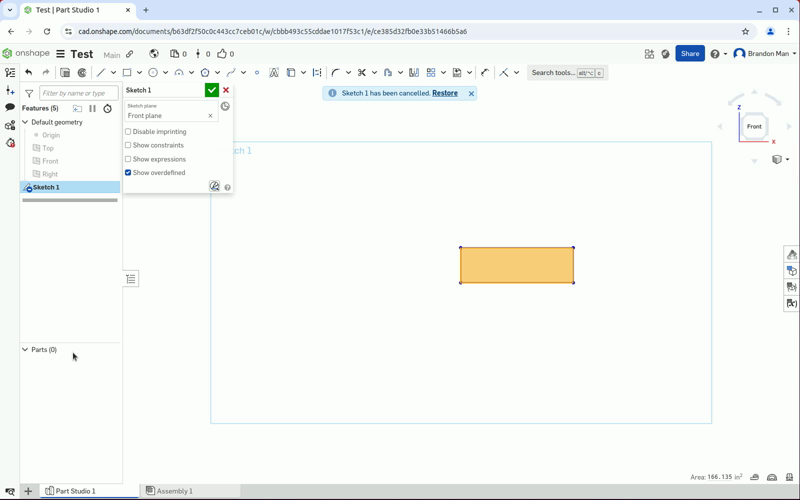
key(shift+e)
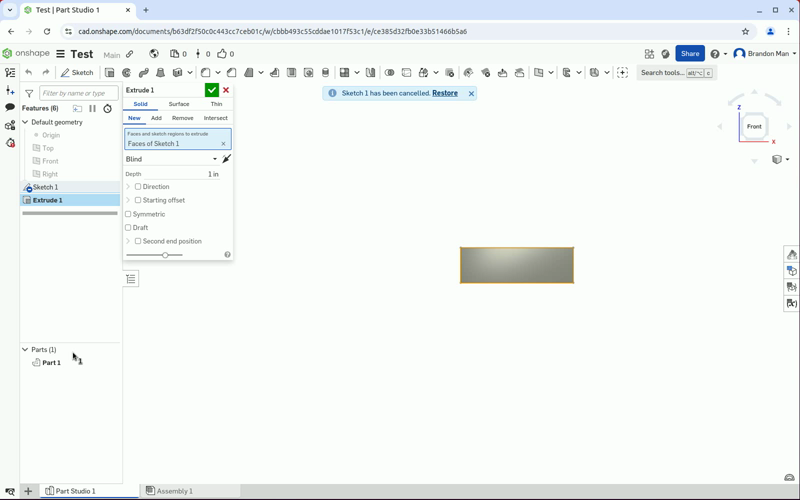
mouse_move(143, 106)
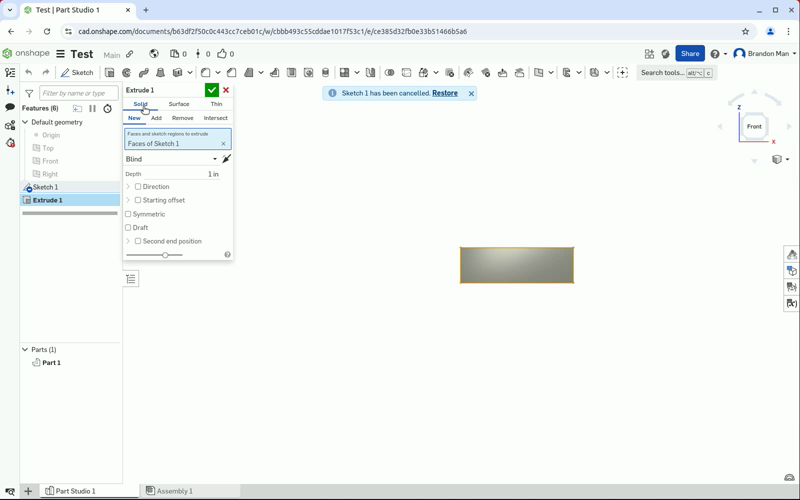
click(143, 106)
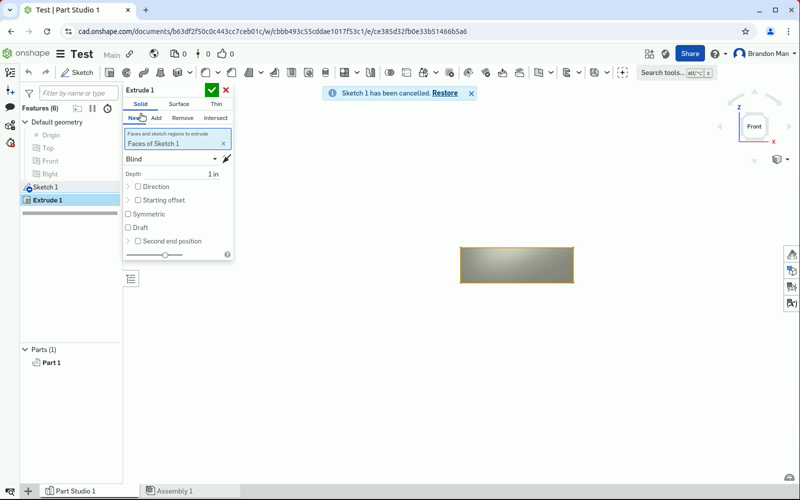
mouse_move(137, 120)
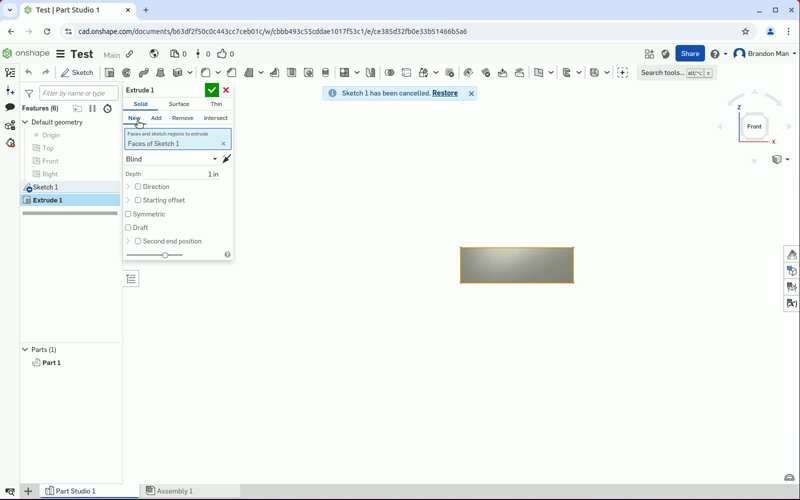
click(137, 120)
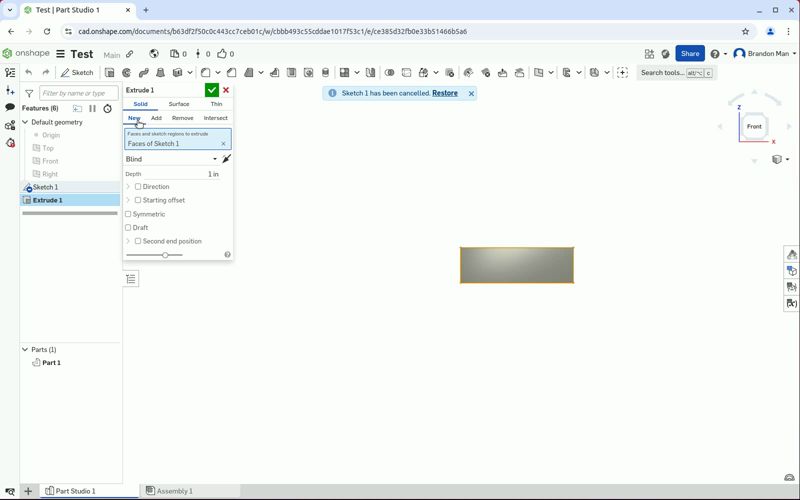
key(tab, 4)
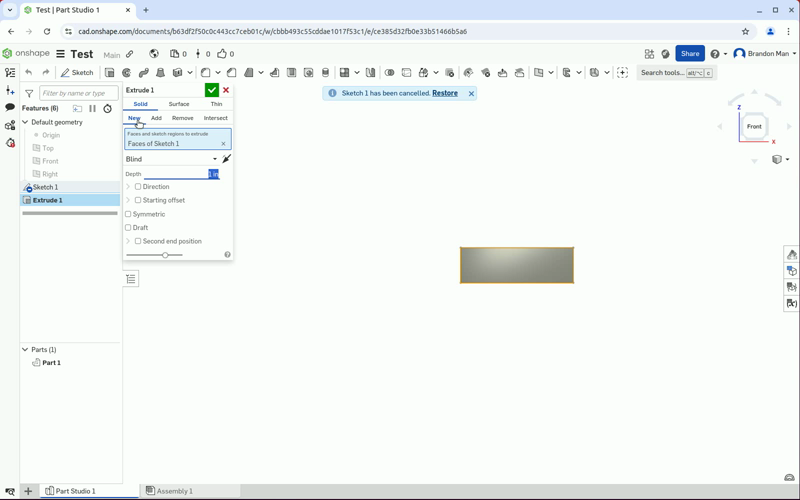
text(23.108)
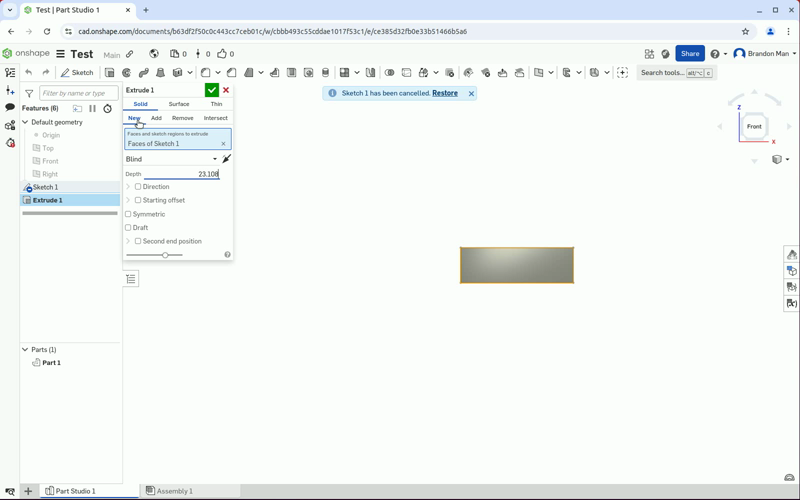
key(enter)
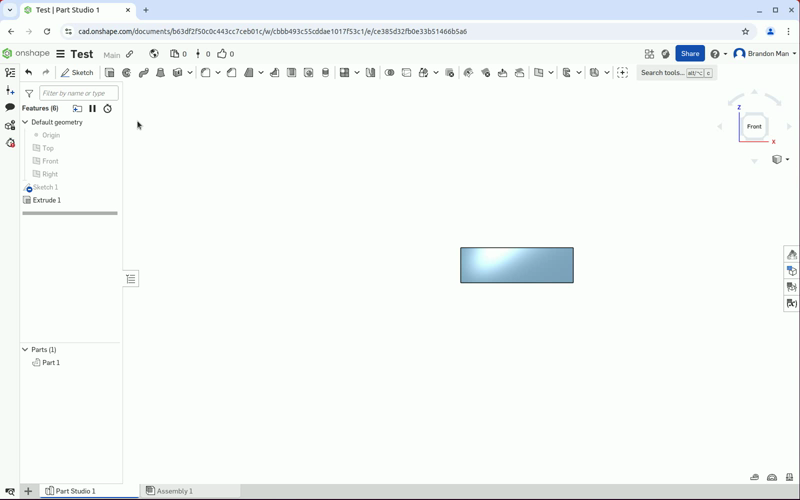
key(shift+h)
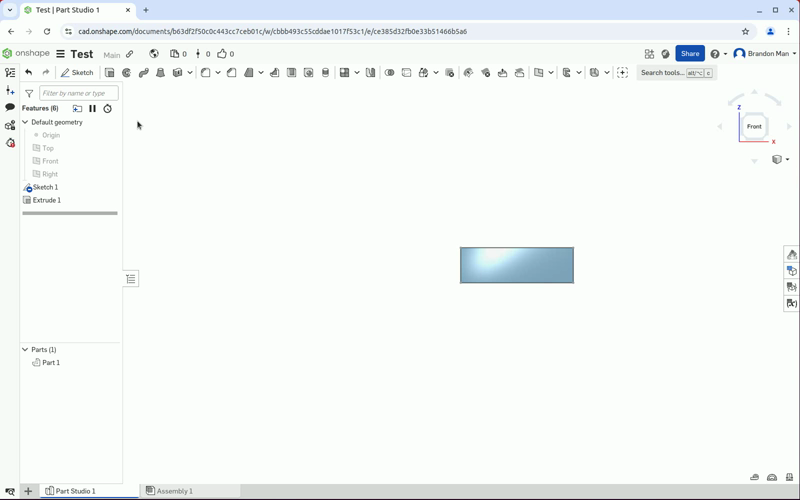
key(shift+h)
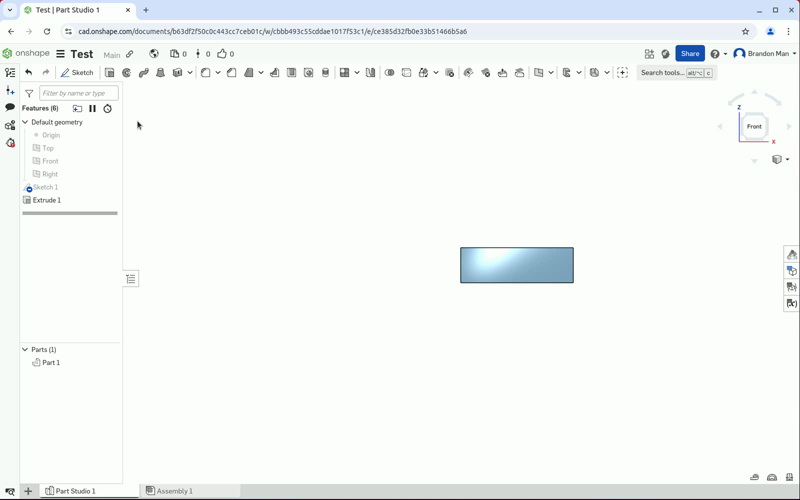
mouse_move(73, 189)
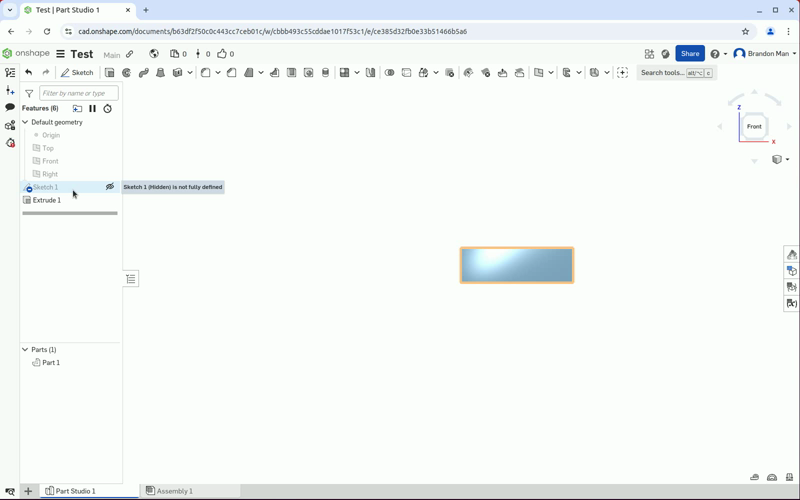
click(73, 189)
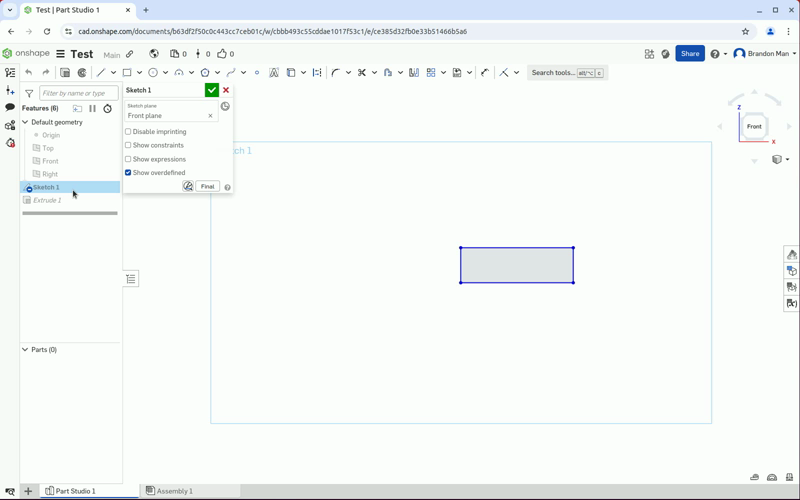
mouse_move(229, 92)
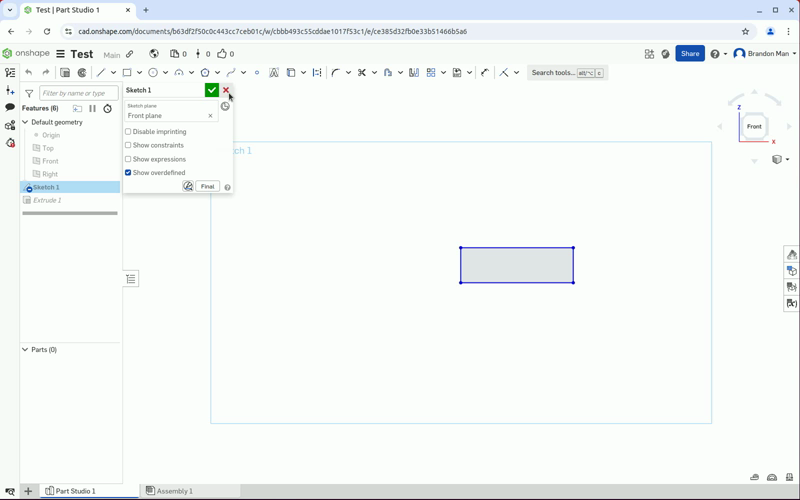
click(229, 92)
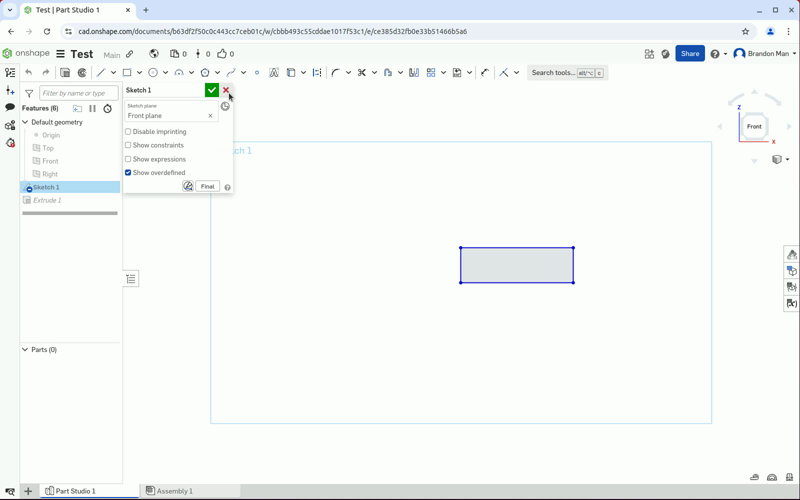
key(shift+s)
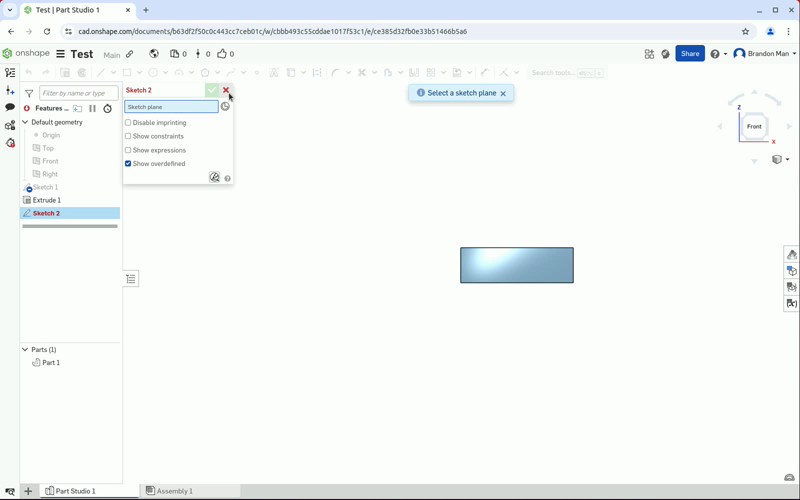
mouse_move(73, 163)
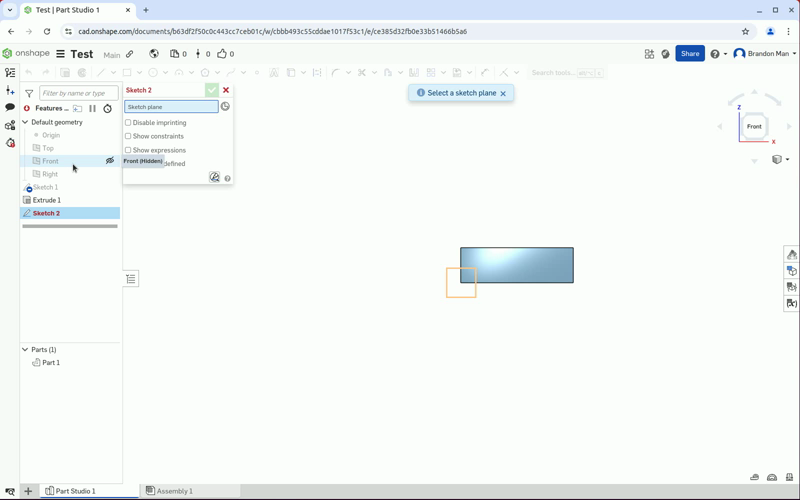
click(73, 163)
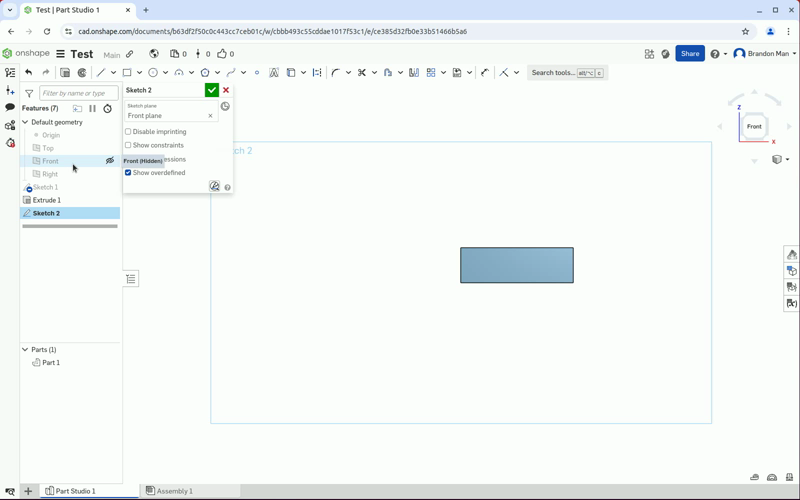
mouse_move(73, 352)
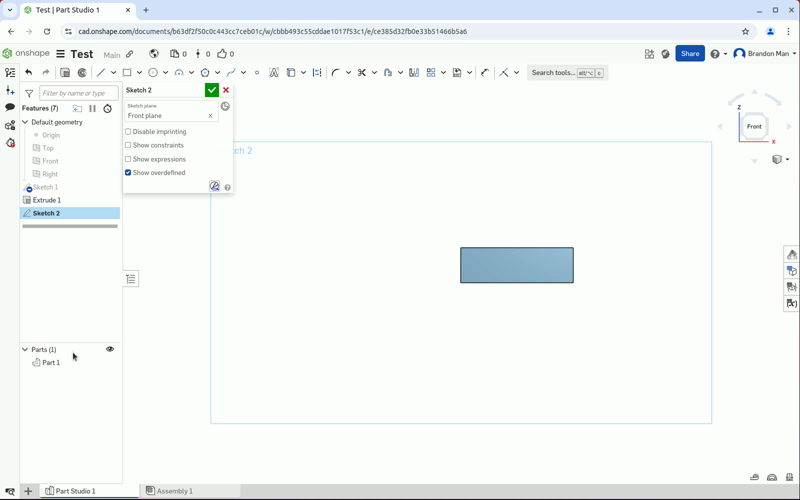
key(y)
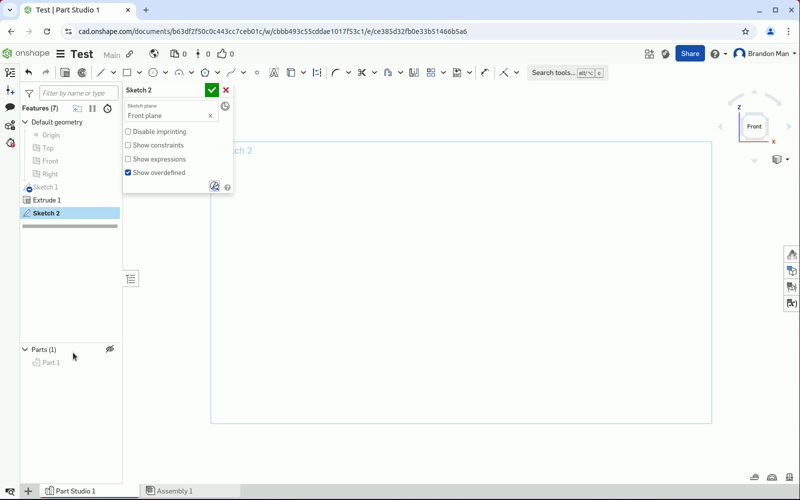
key(l)
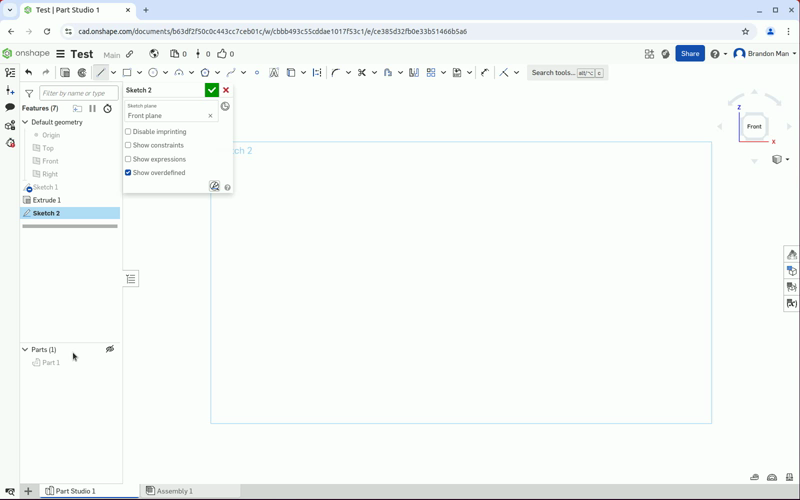
key_down(shift)
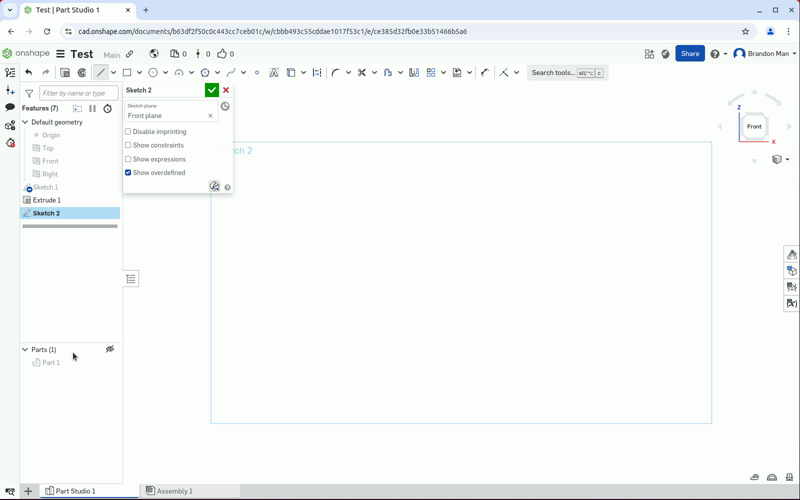
mouse_move(460, 247)
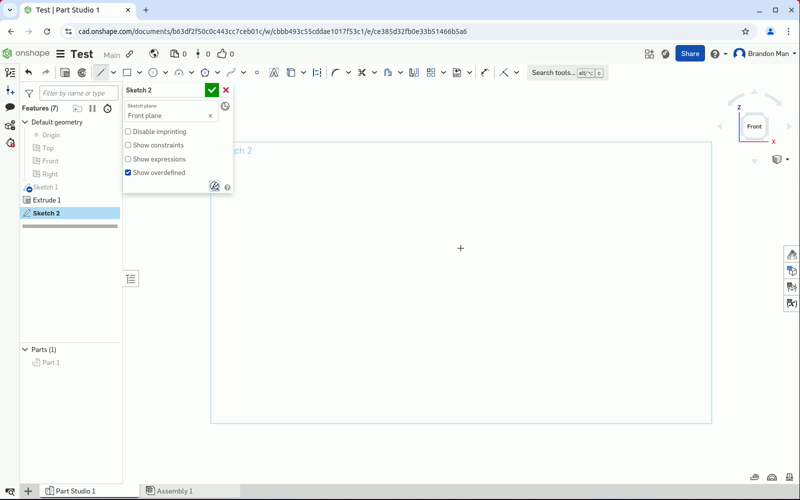
click(460, 247)
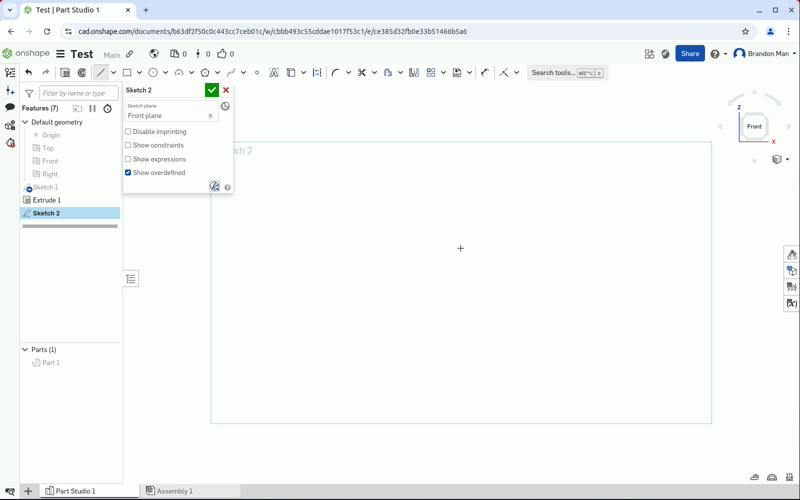
key_up(shift)
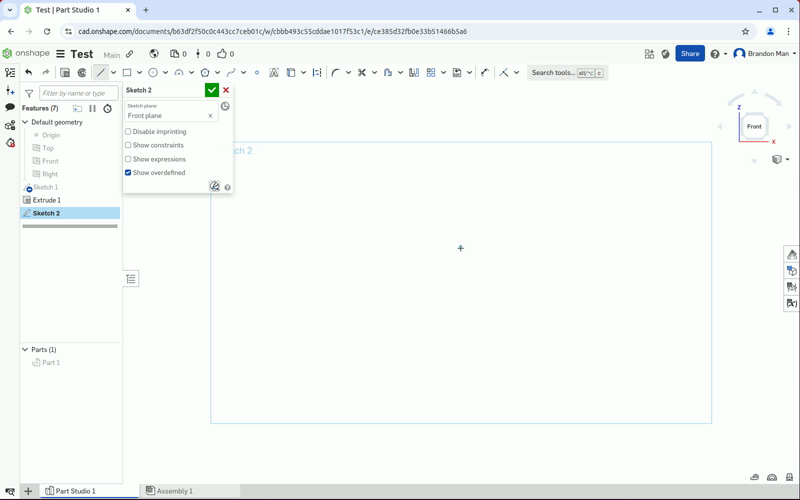
key_down(shift)
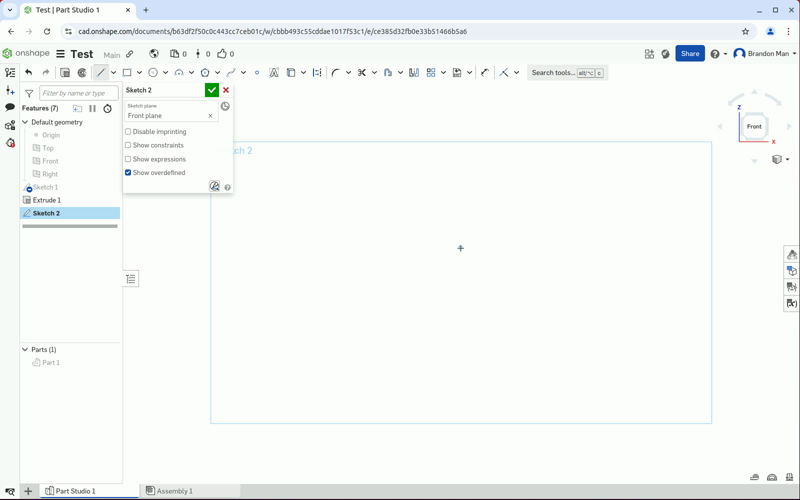
mouse_move(573, 247)
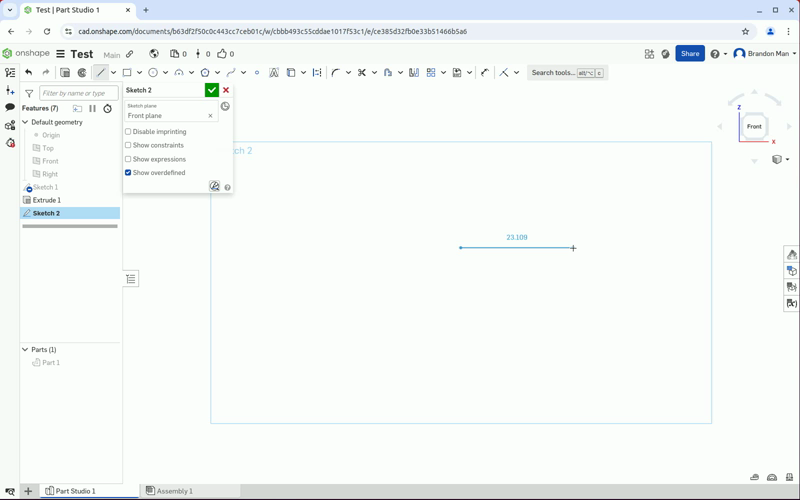
click(573, 247)
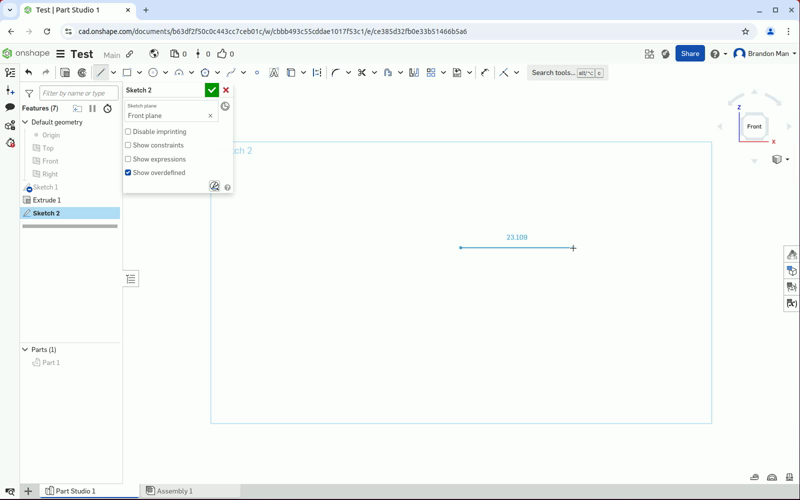
key_up(shift)
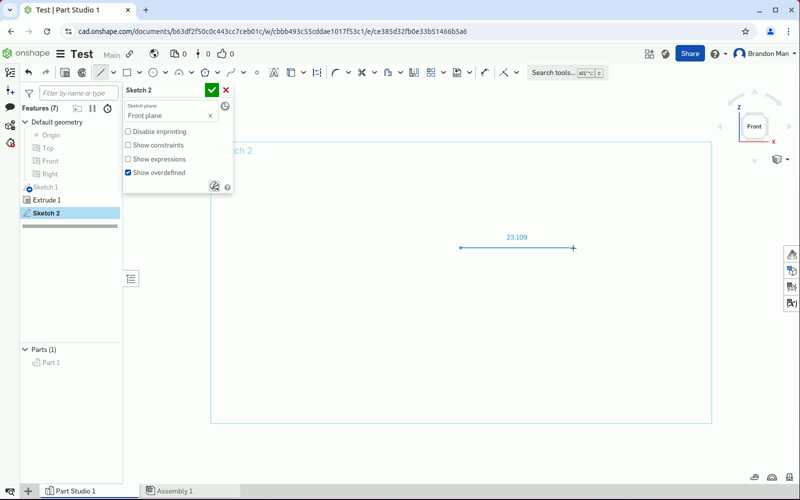
key_down(shift)
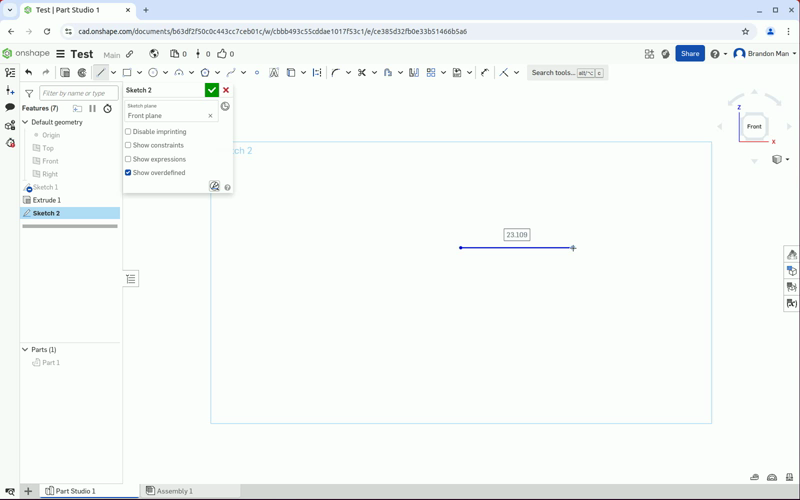
mouse_move(589, 247)
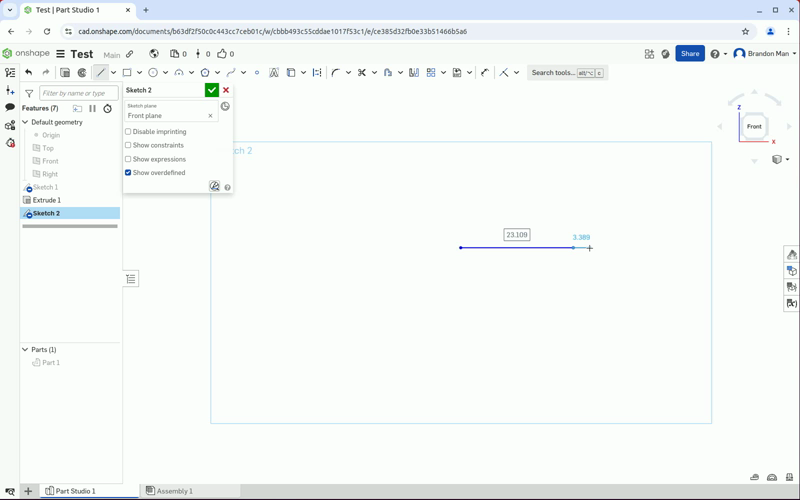
mouse_move(573, 244)
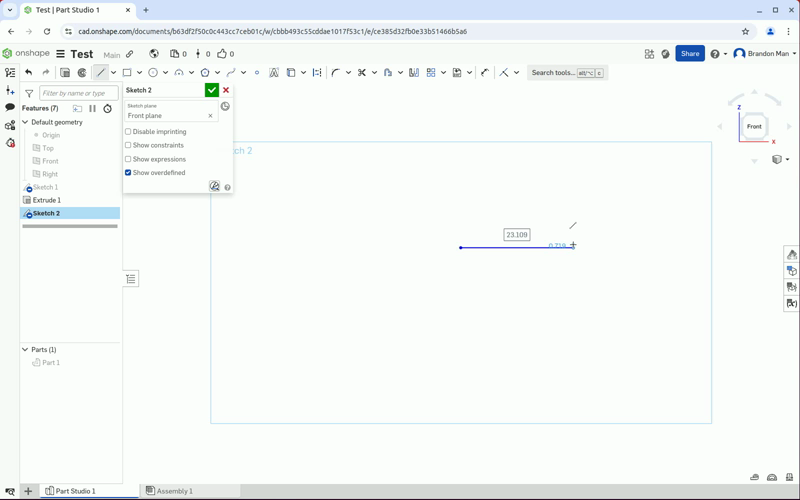
scroll(6)
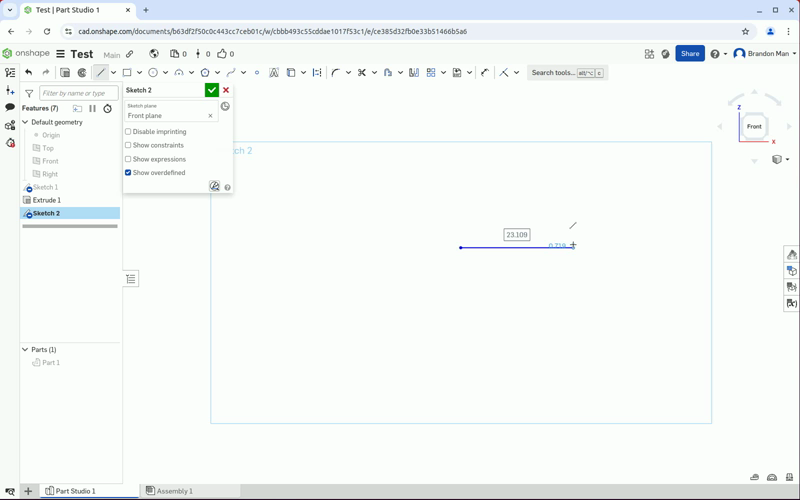
scroll(6)
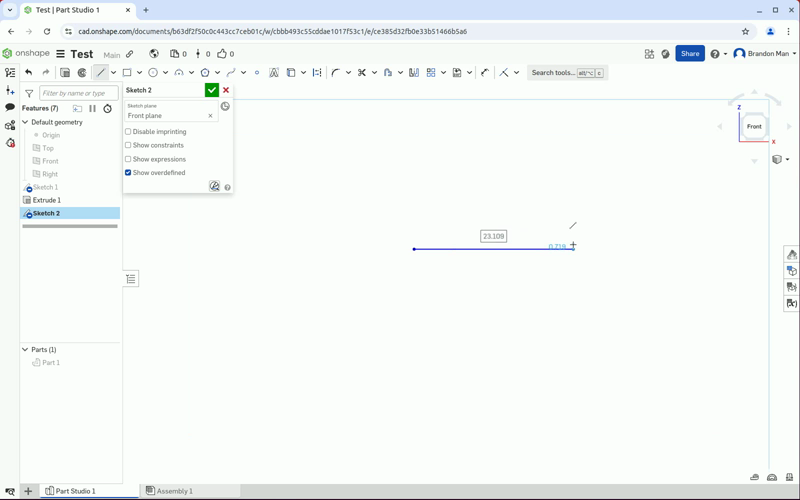
scroll(6)
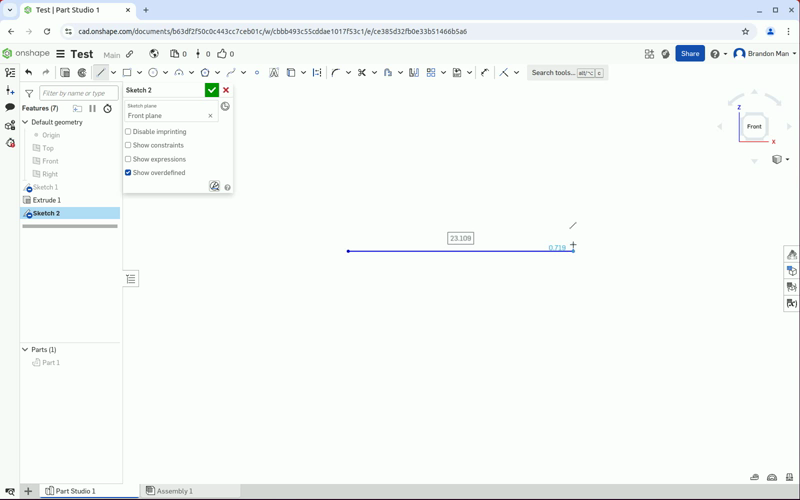
scroll(6)
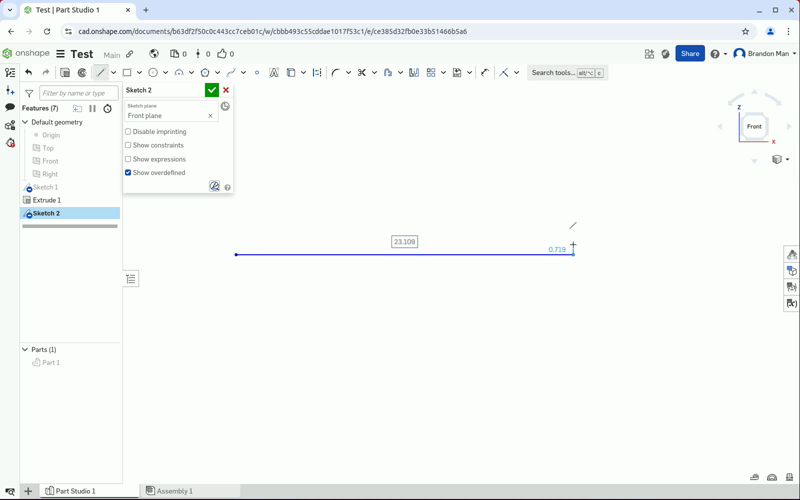
scroll(6)
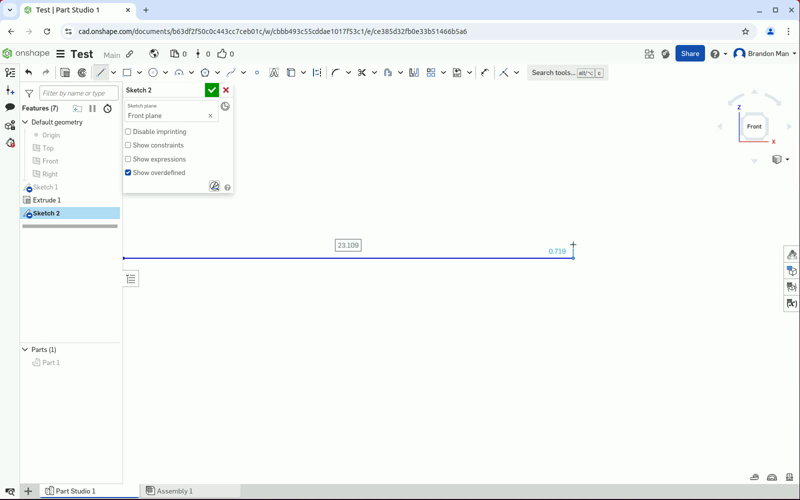
scroll(6)
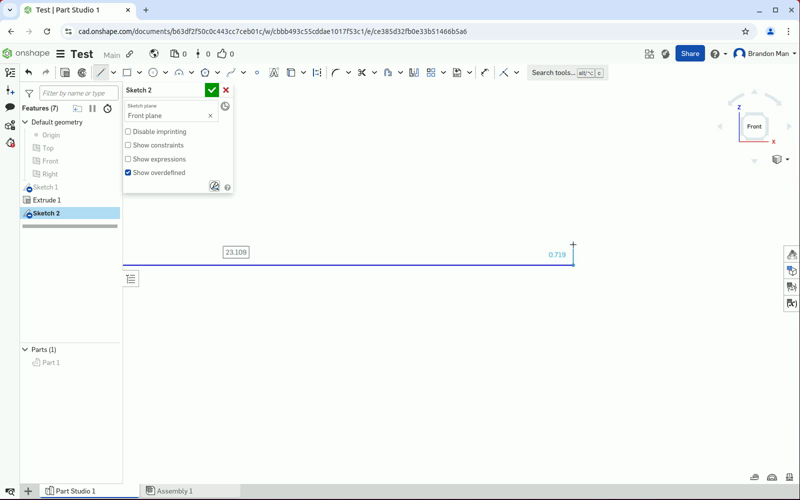
scroll(6)
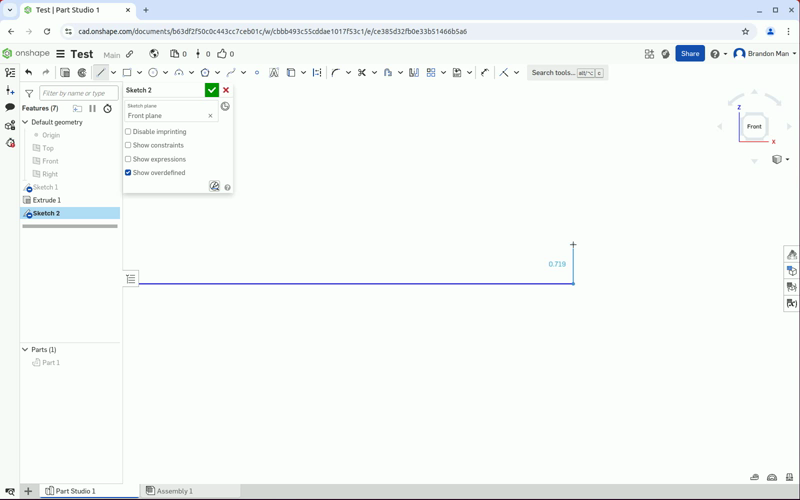
click(573, 244)
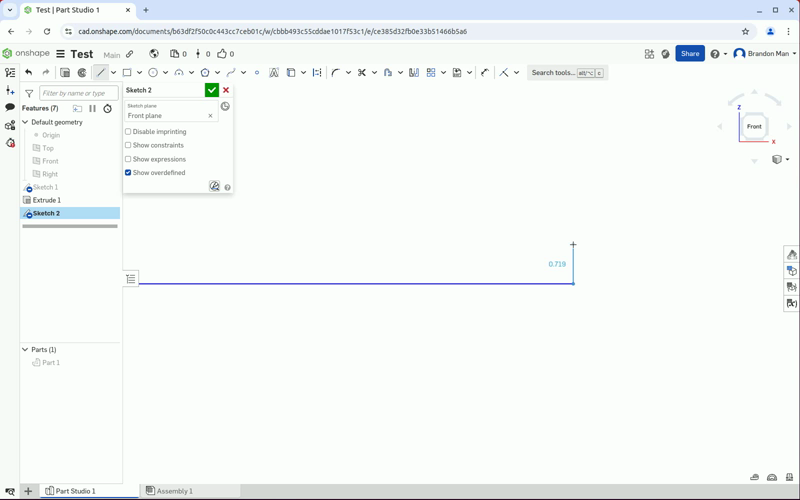
scroll(-6)
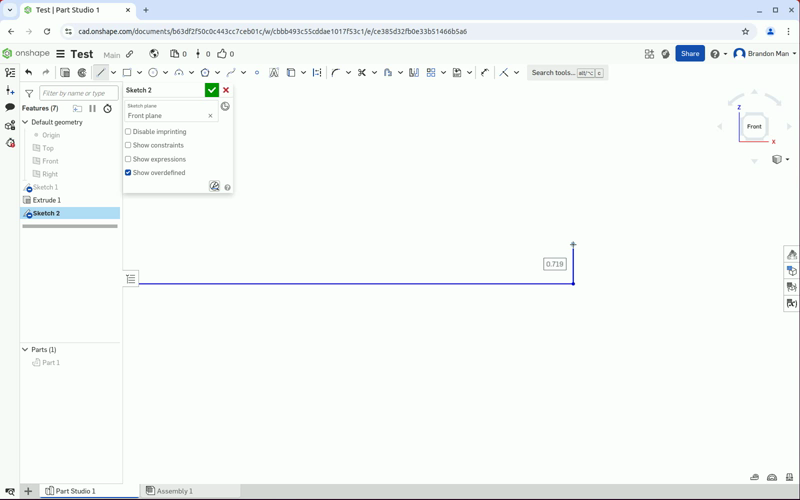
scroll(-6)
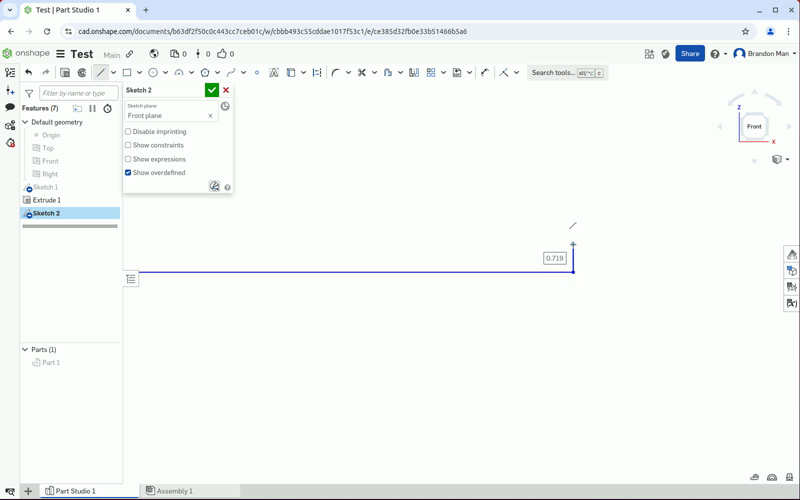
scroll(-6)
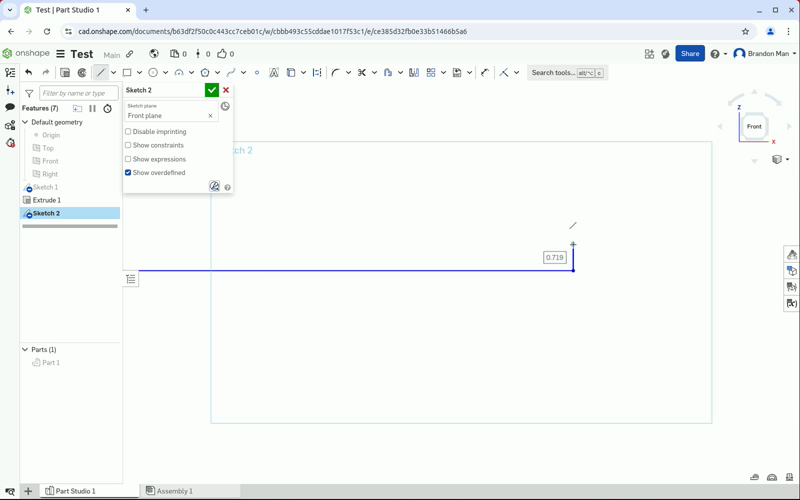
scroll(-6)
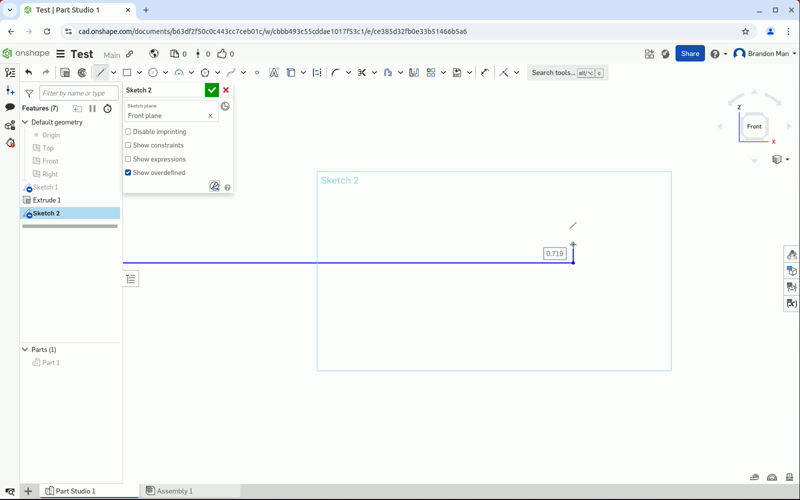
scroll(-6)
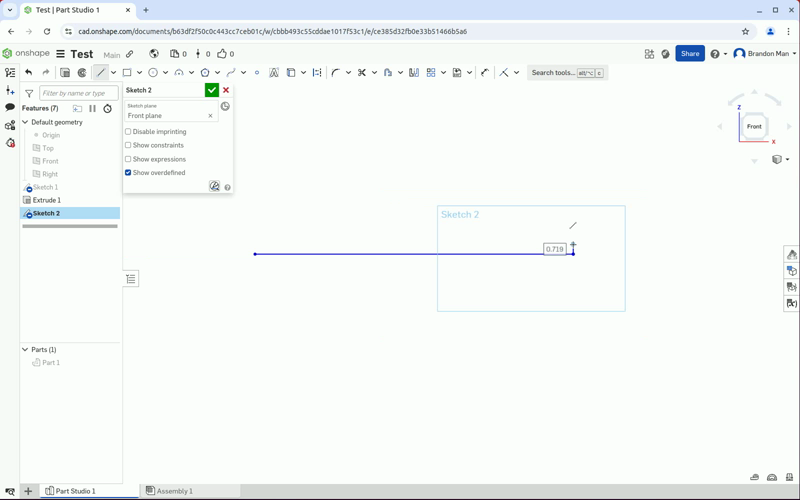
scroll(-6)
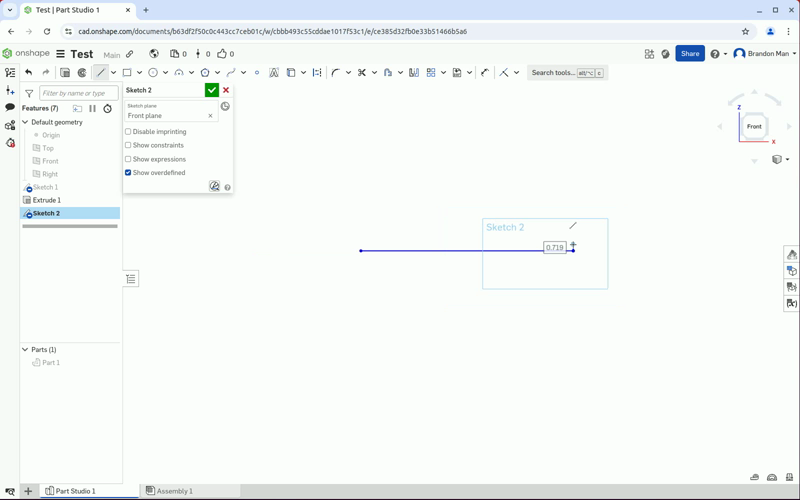
scroll(-6)
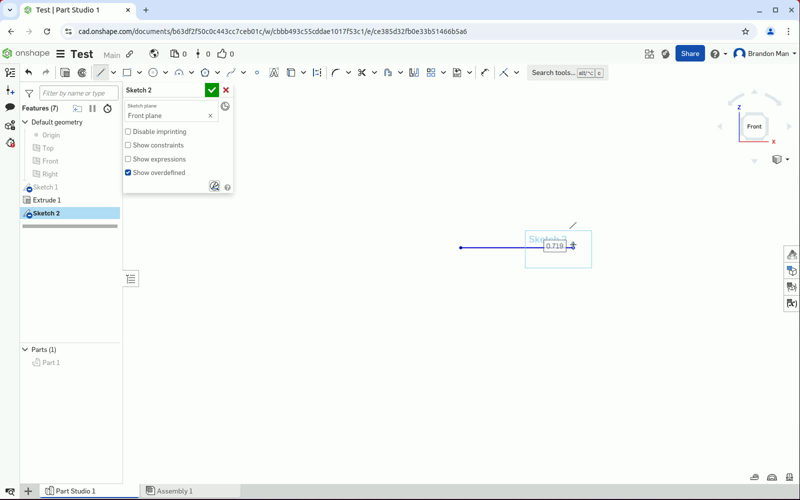
key_up(shift)
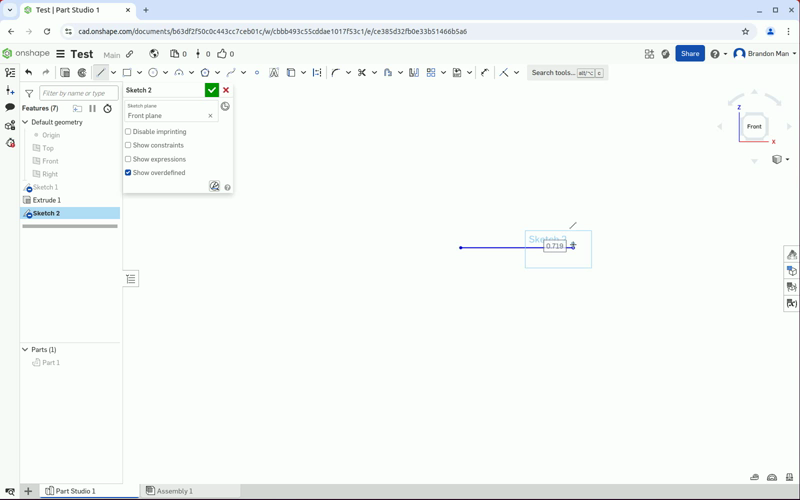
key_down(shift)
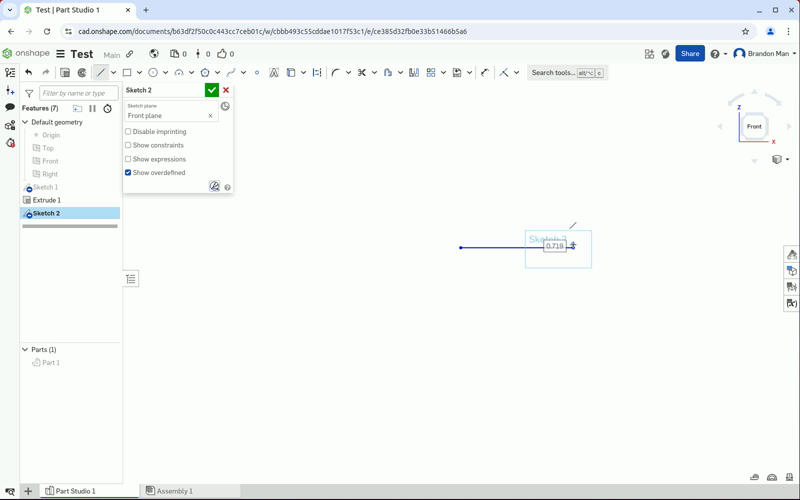
mouse_move(460, 244)
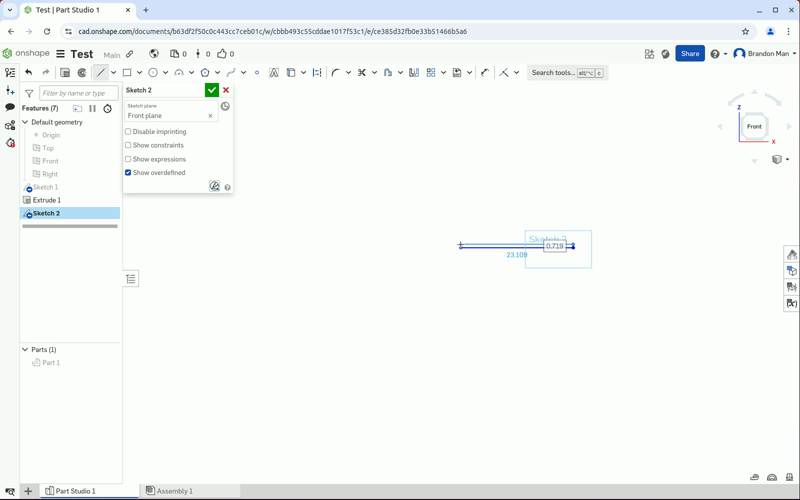
scroll(6)
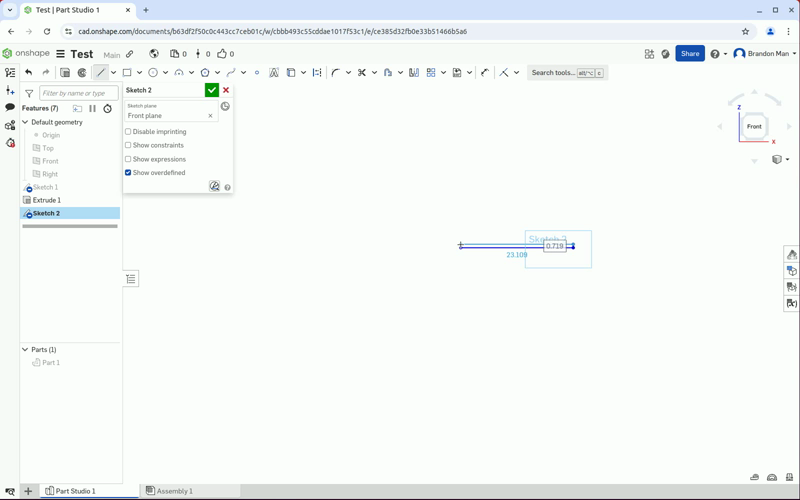
scroll(6)
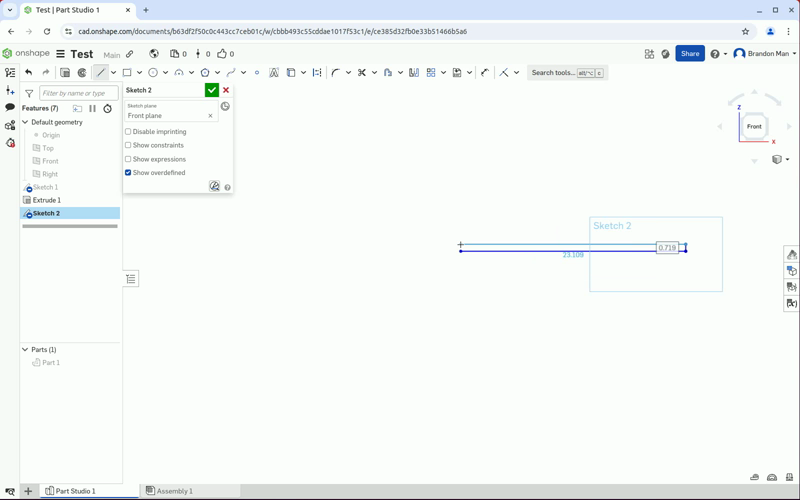
scroll(6)
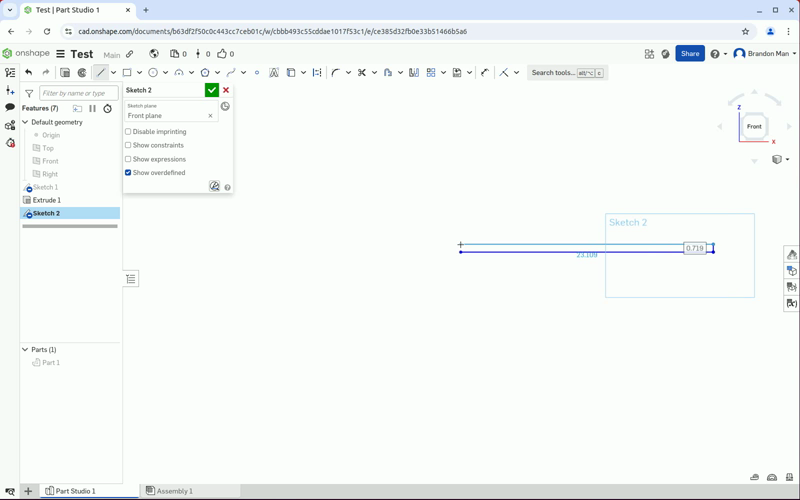
scroll(6)
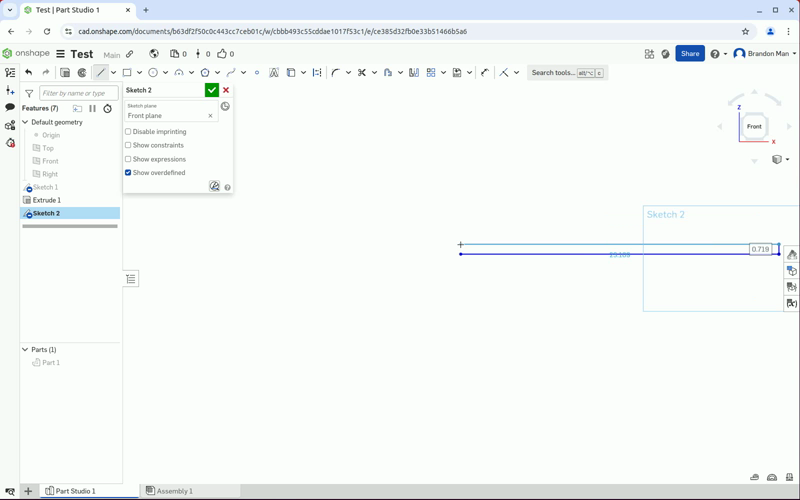
scroll(6)
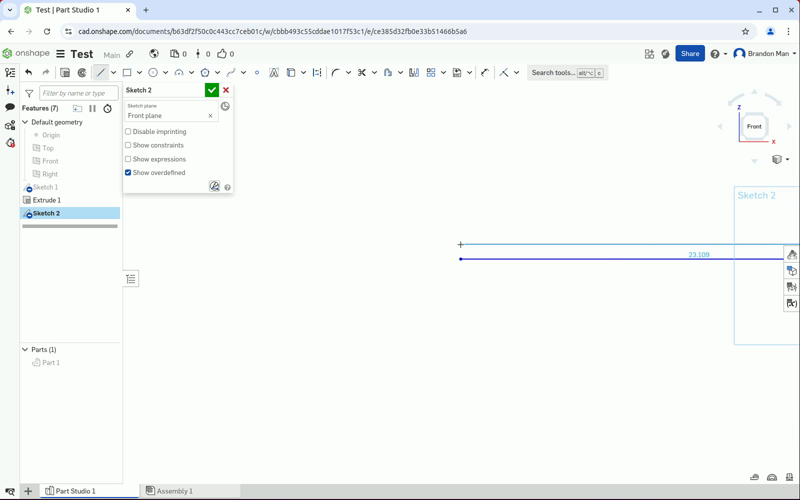
scroll(6)
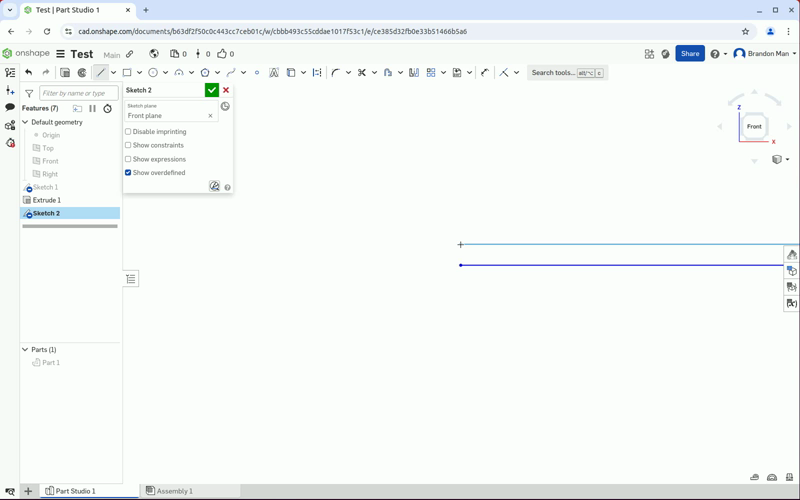
scroll(6)
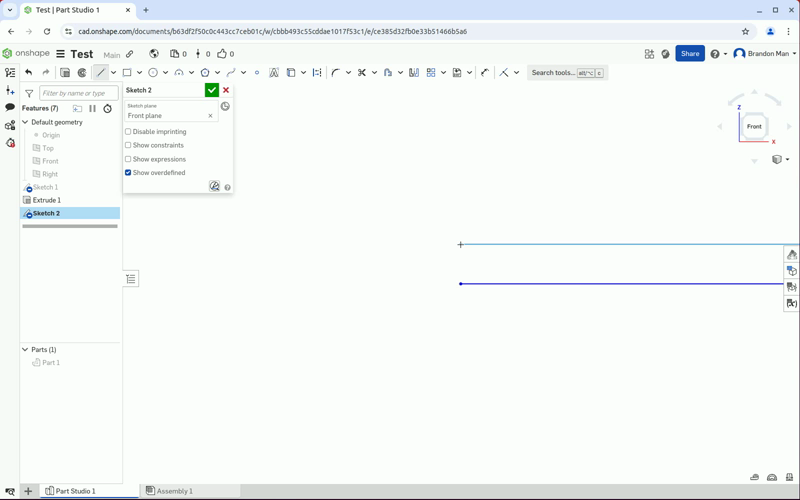
click(460, 244)
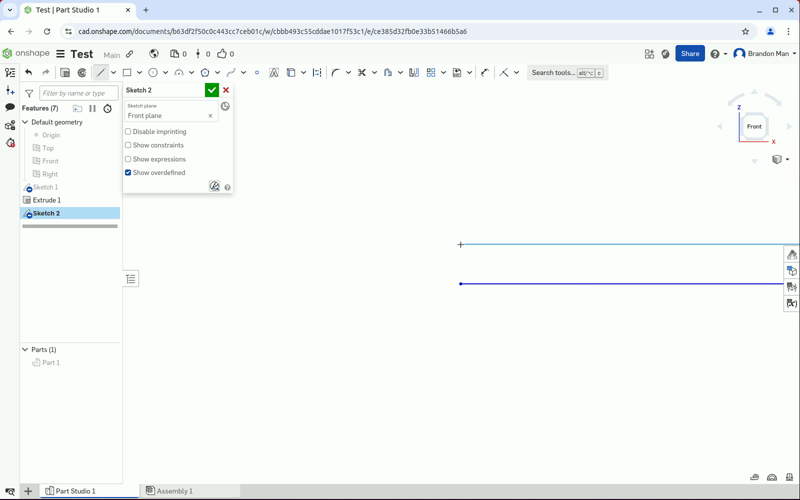
scroll(-6)
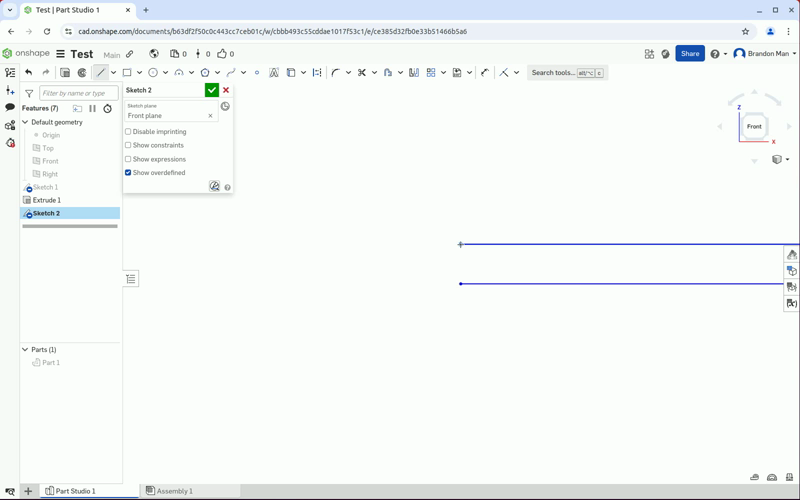
scroll(-6)
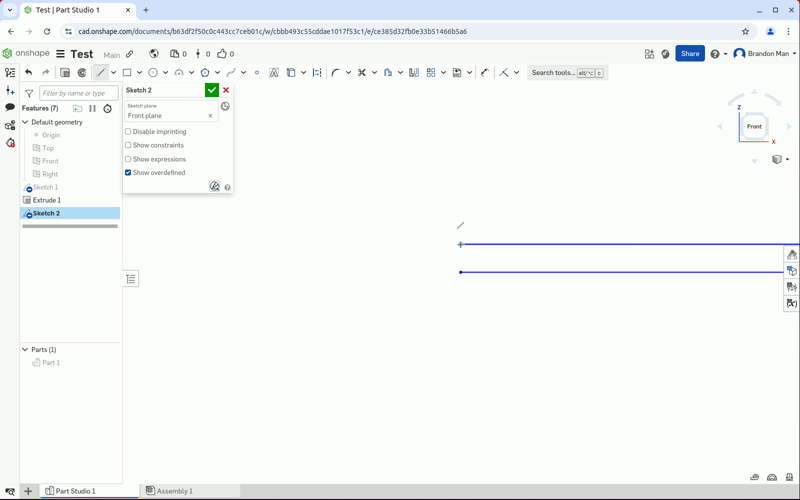
scroll(-6)
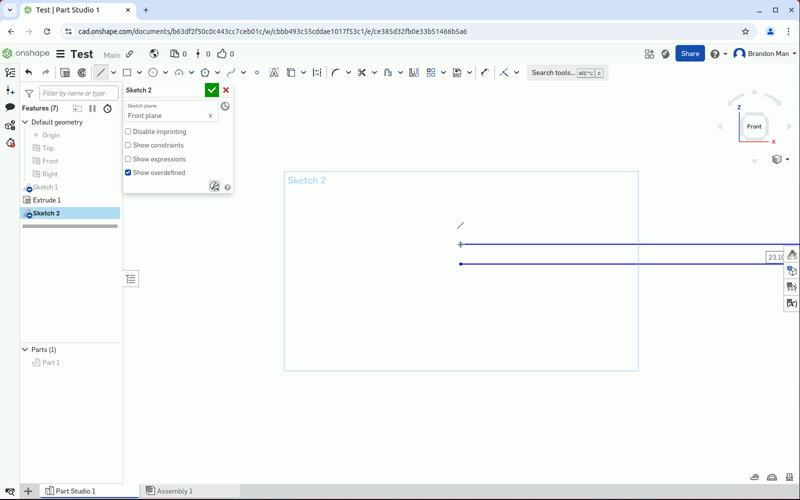
scroll(-6)
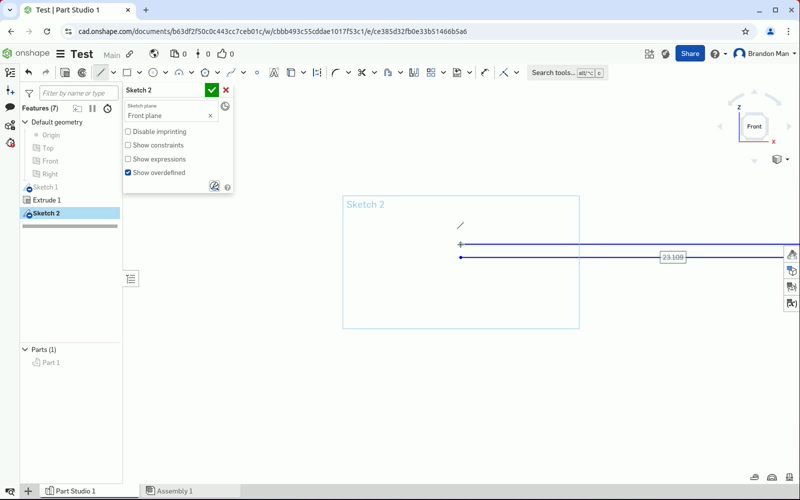
scroll(-6)
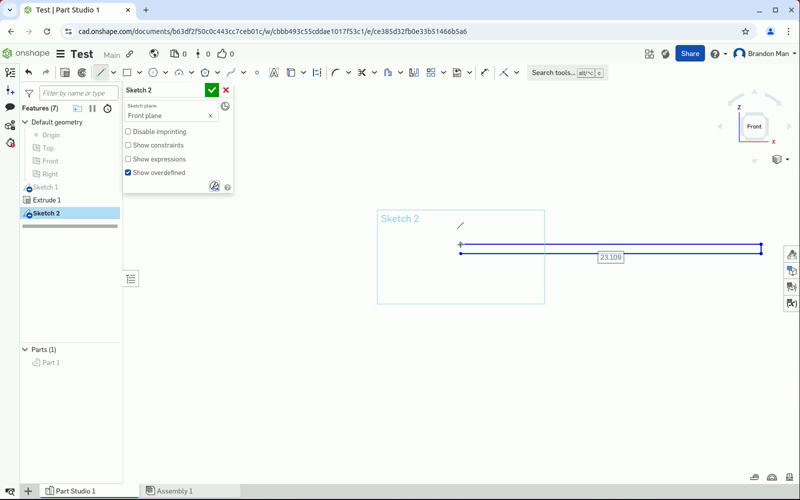
scroll(-6)
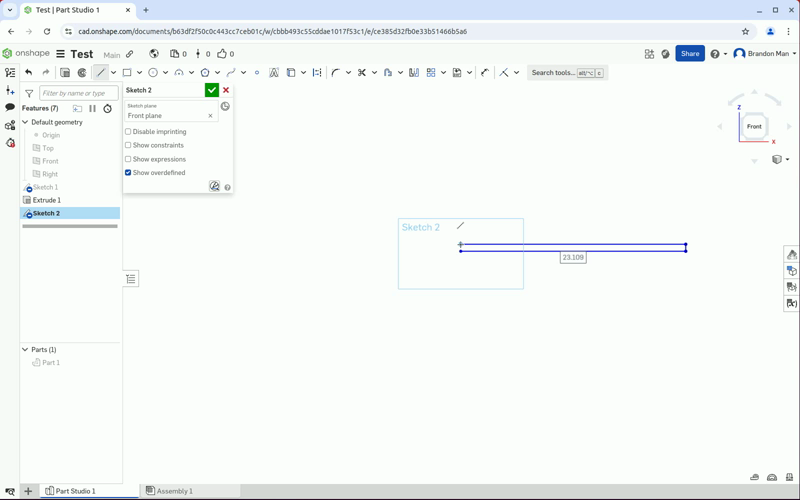
scroll(-6)
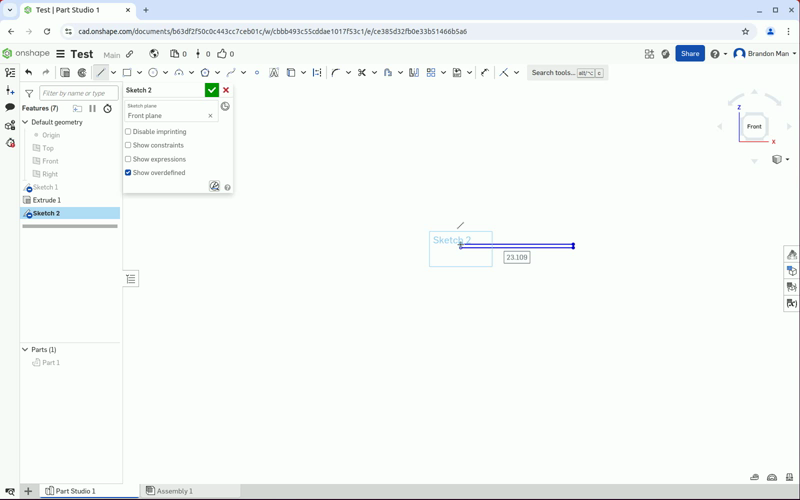
key_up(shift)
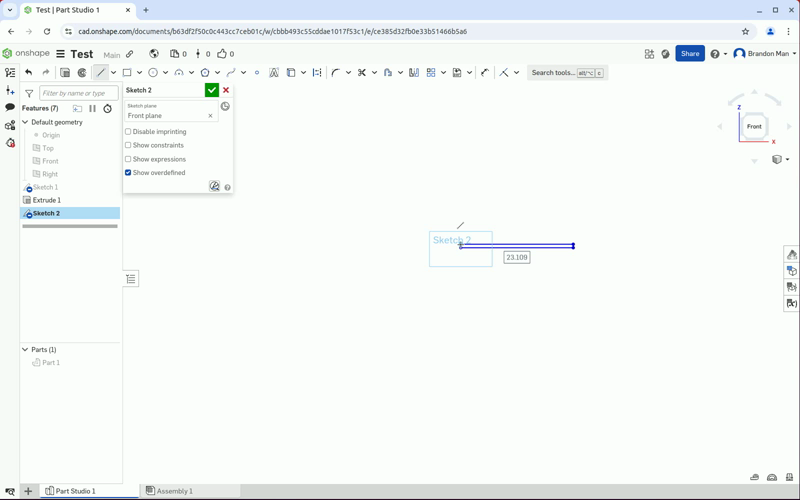
mouse_move(490, 244)
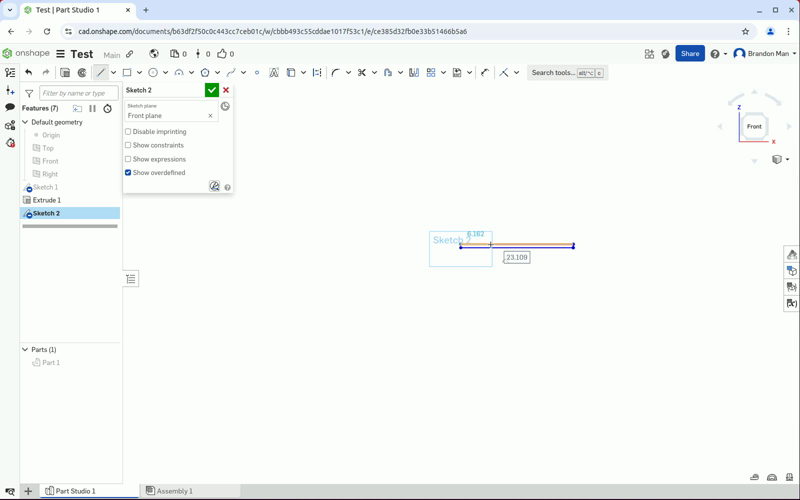
key_down(shift)
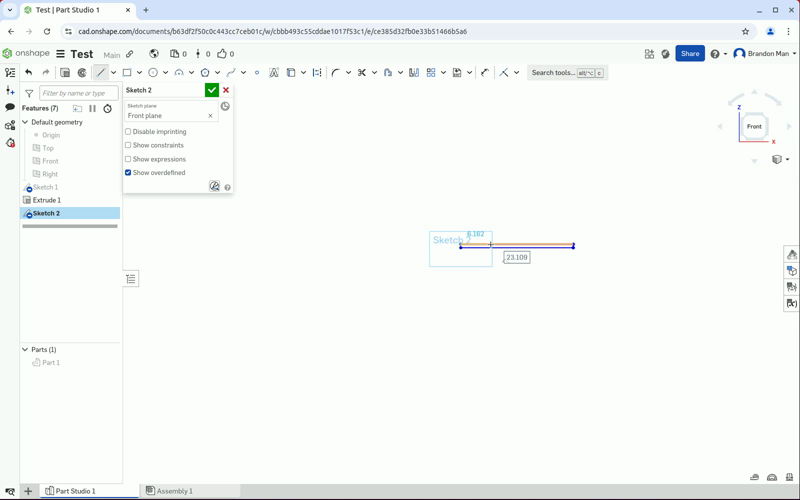
mouse_move(460, 247)
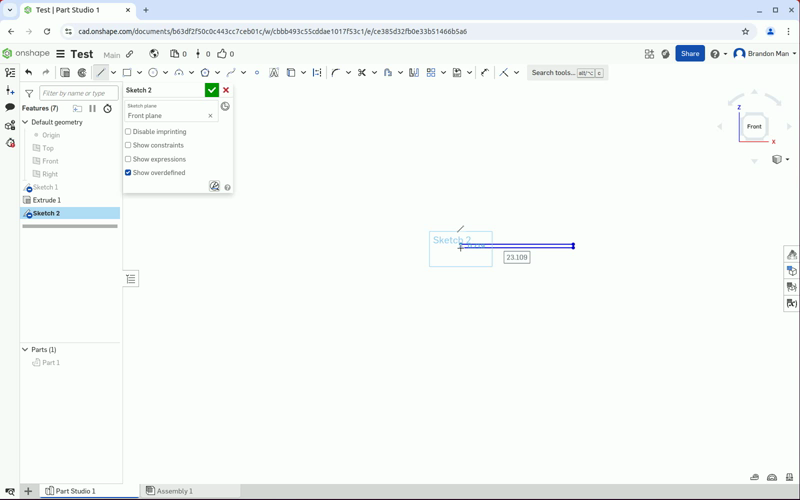
scroll(6)
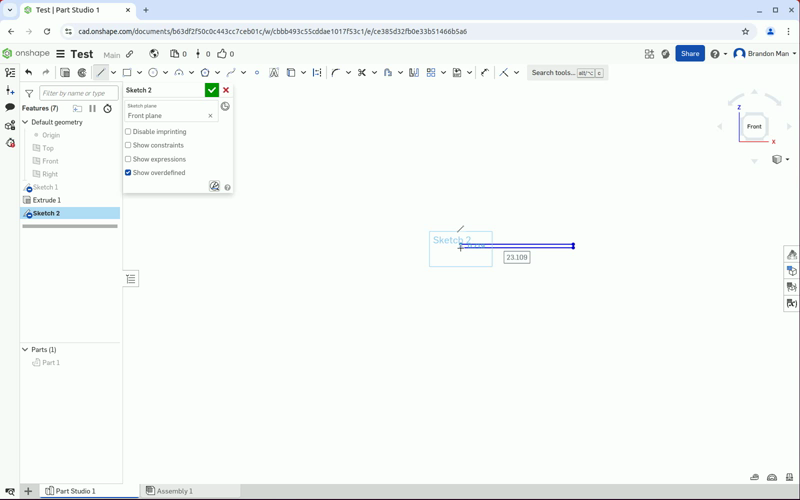
scroll(6)
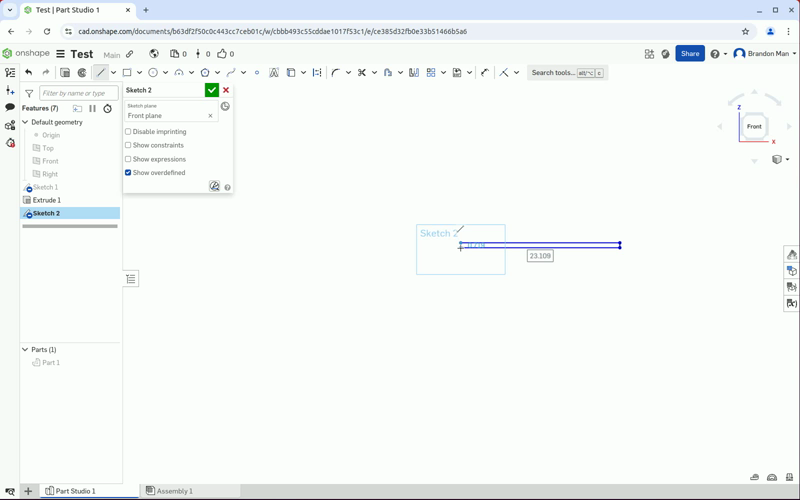
scroll(6)
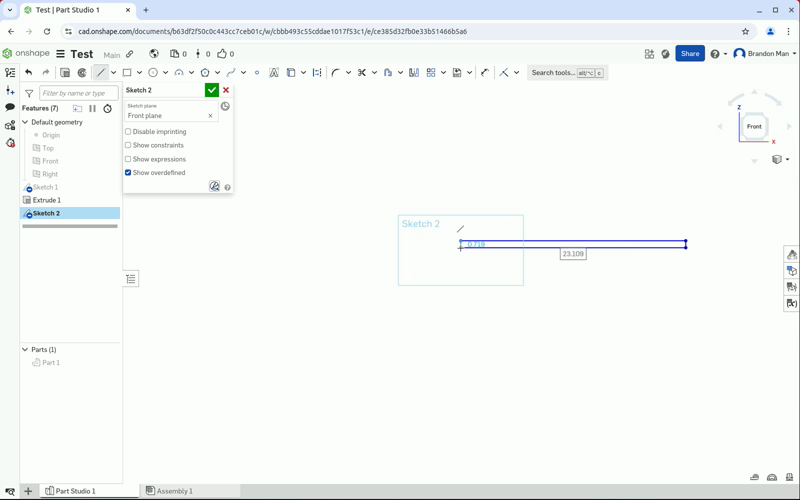
scroll(6)
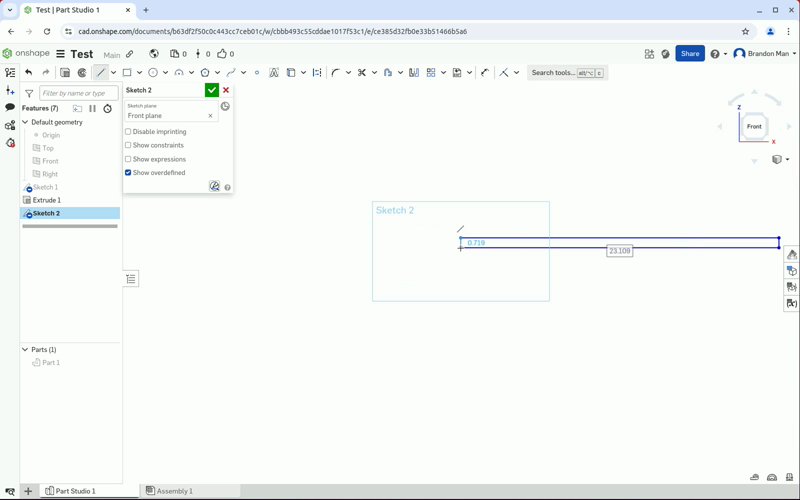
scroll(6)
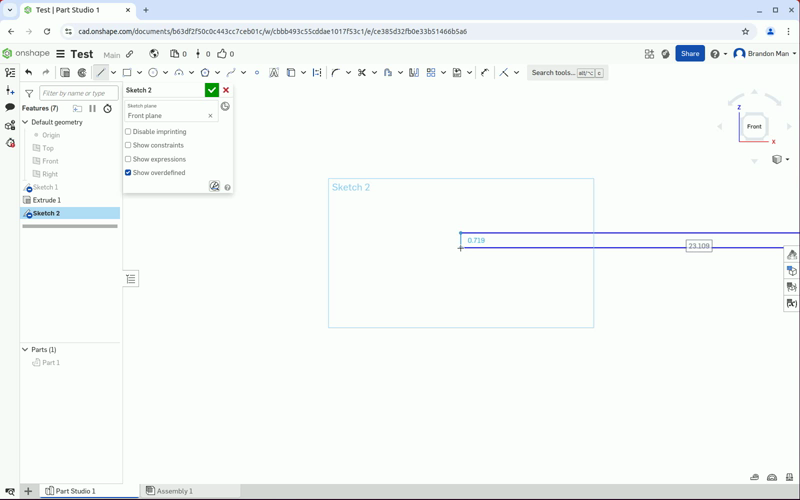
scroll(6)
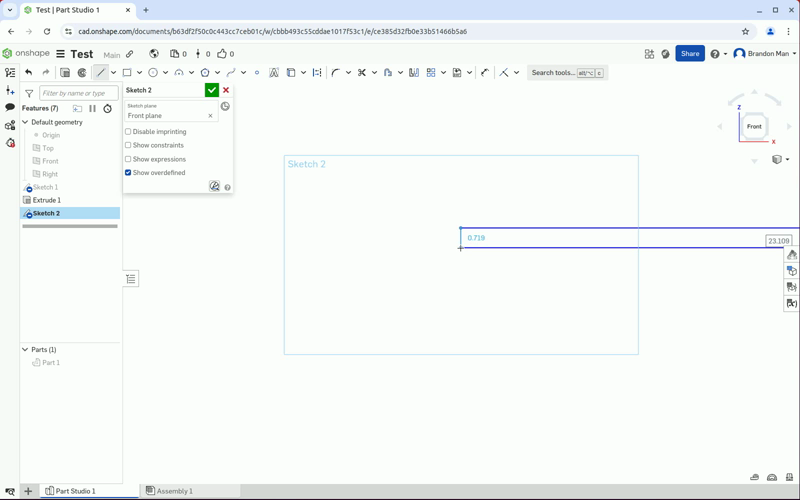
scroll(6)
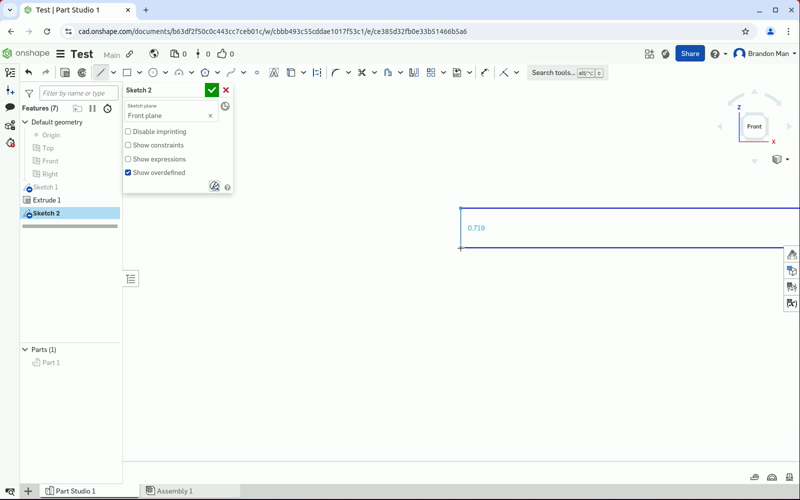
key_up(shift)
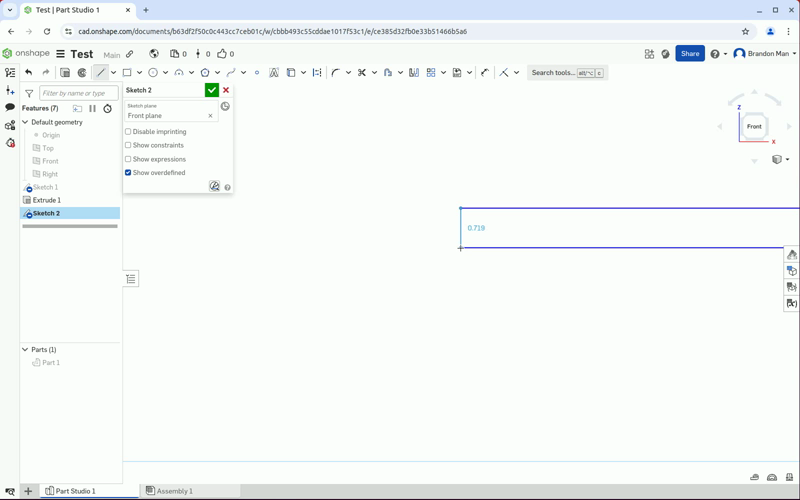
click(460, 247)
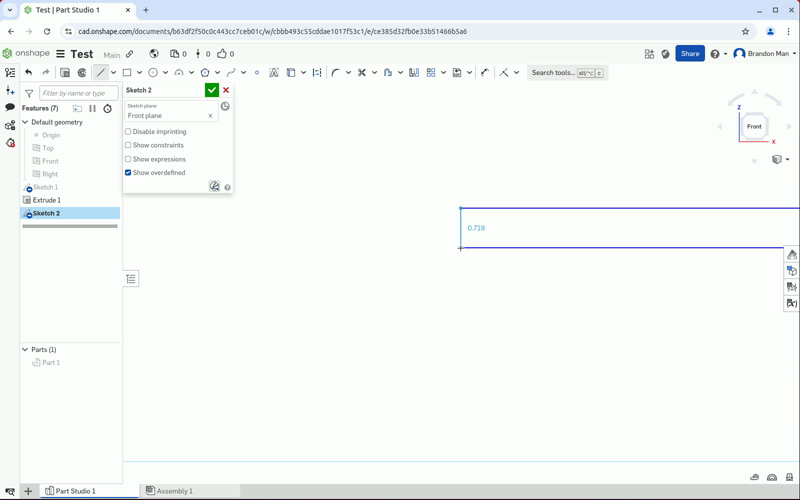
scroll(-6)
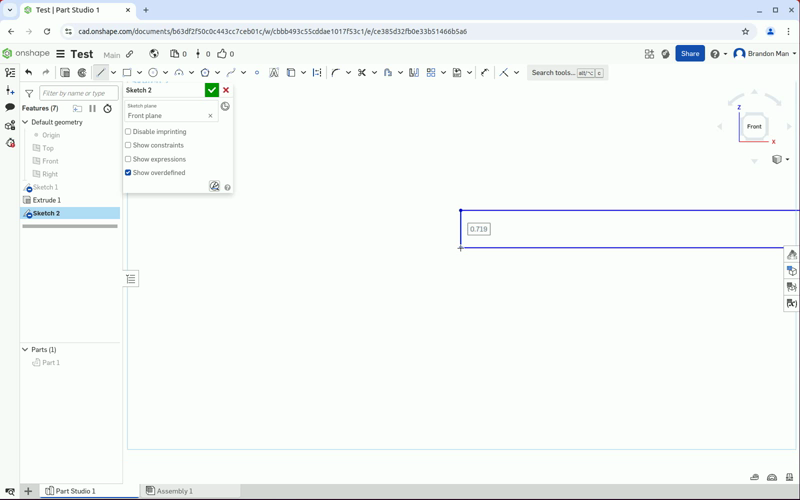
scroll(-6)
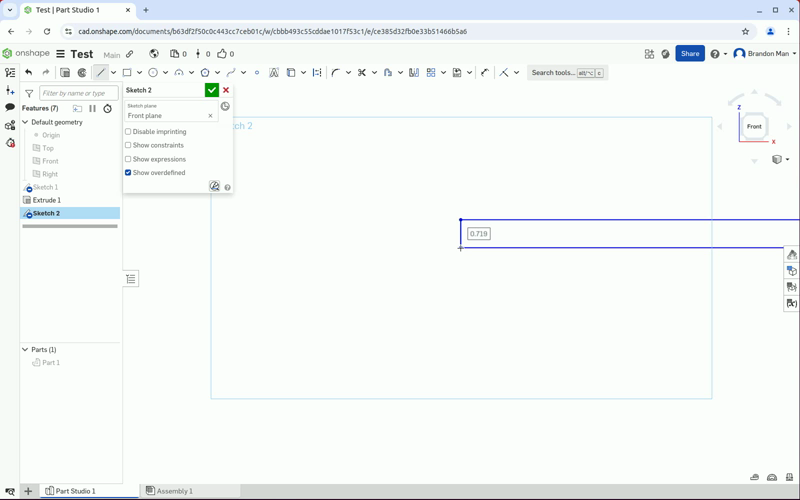
scroll(-6)
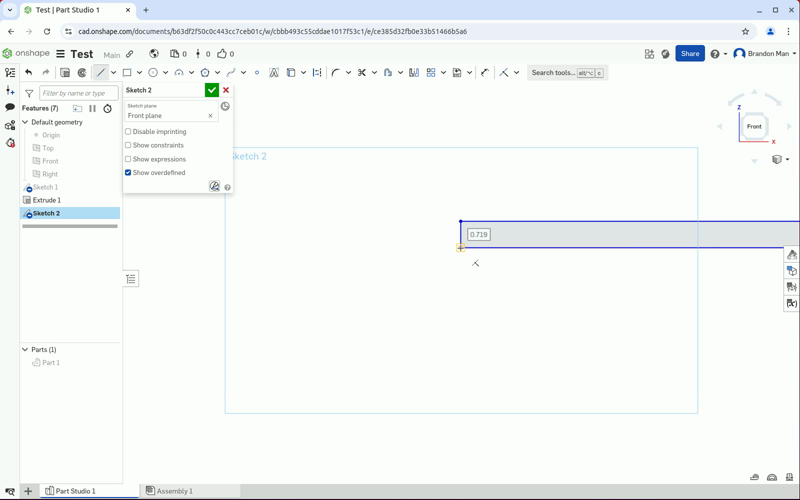
scroll(-6)
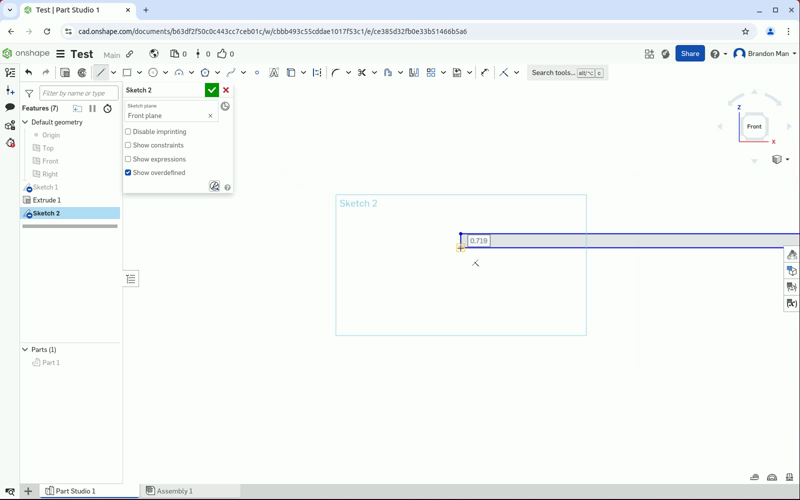
scroll(-6)
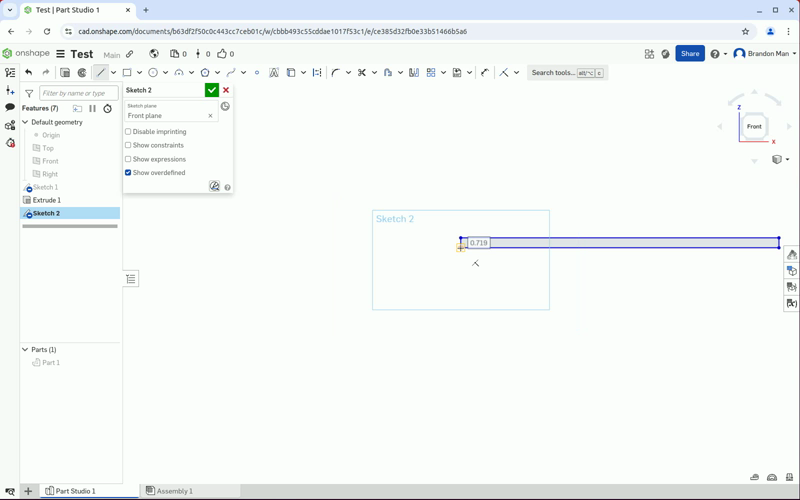
scroll(-6)
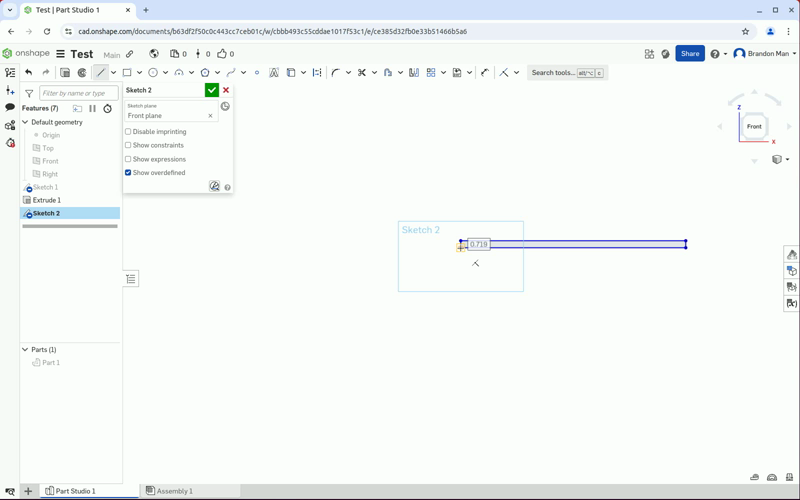
scroll(-6)
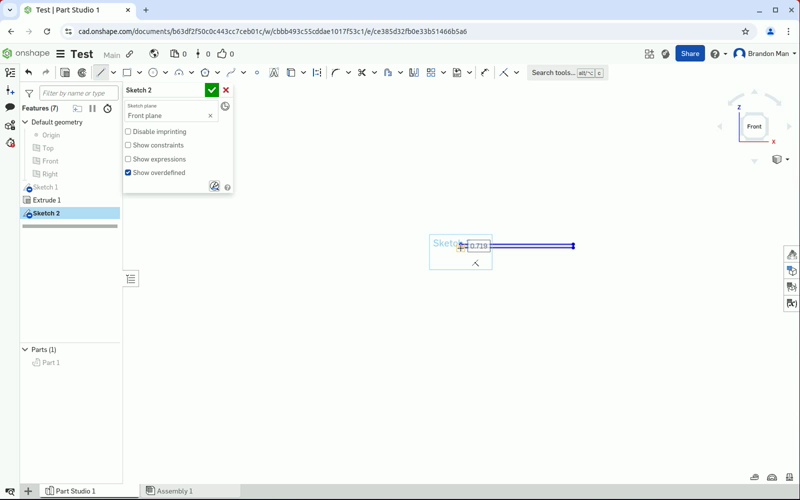
key(esc)
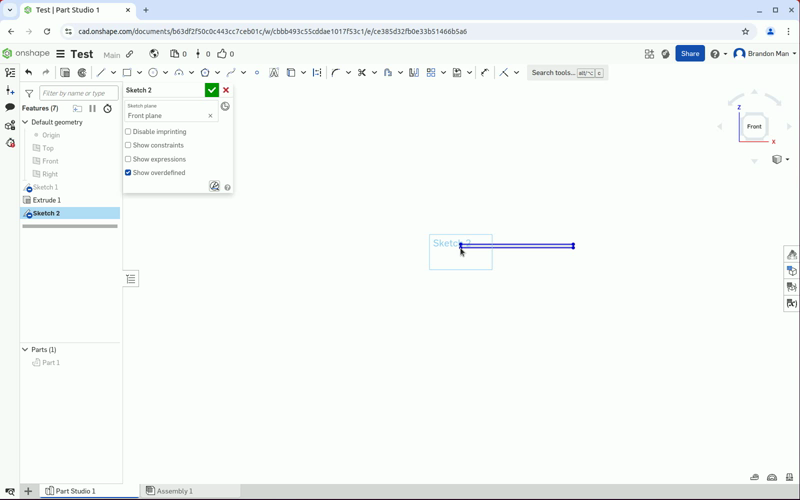
mouse_move(531, 246)
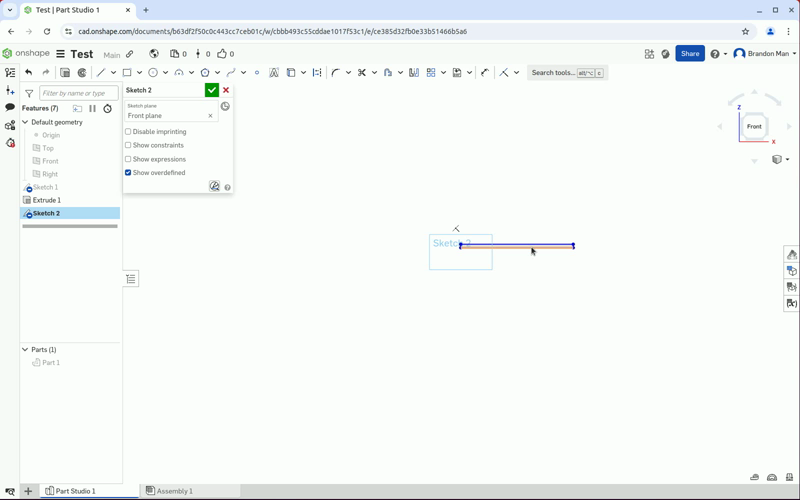
scroll(6)
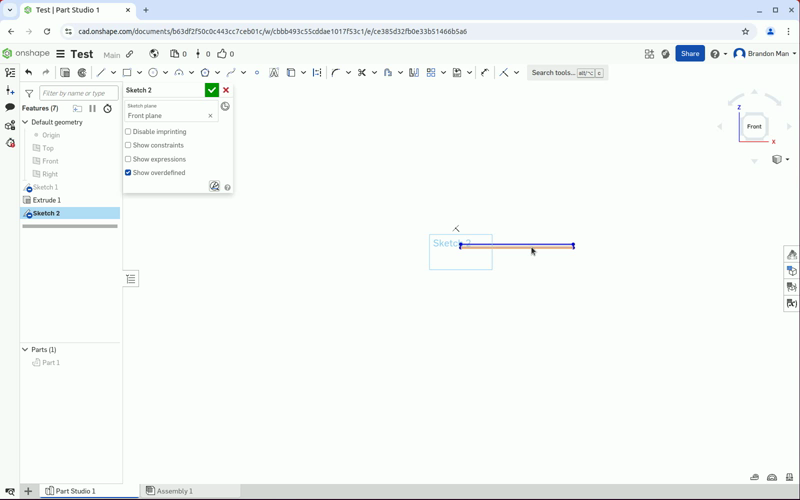
scroll(6)
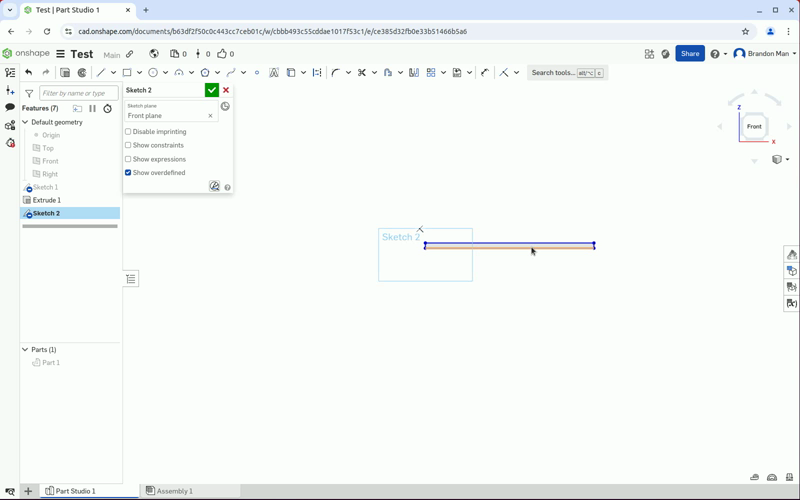
scroll(6)
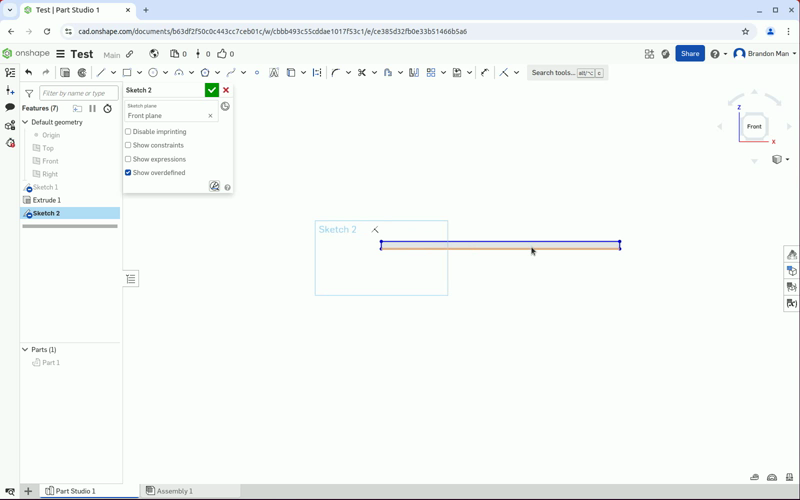
scroll(6)
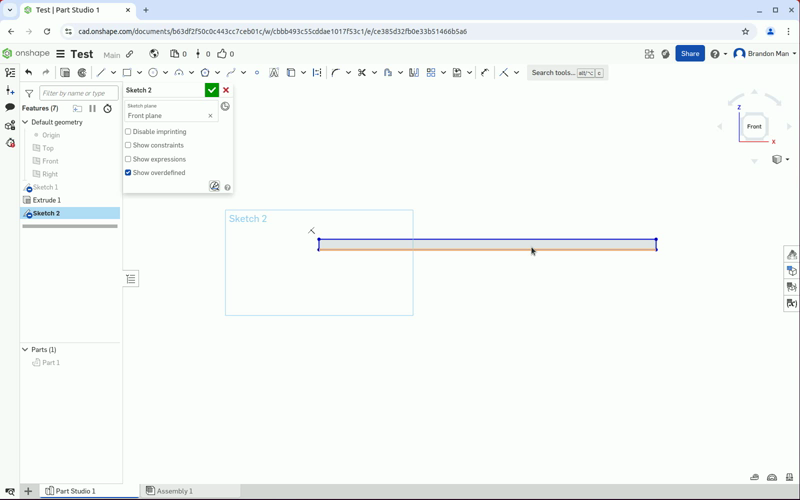
scroll(6)
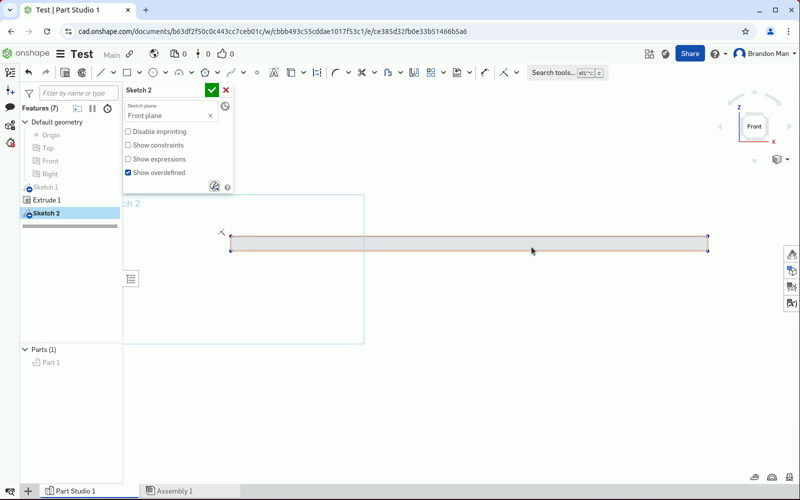
scroll(6)
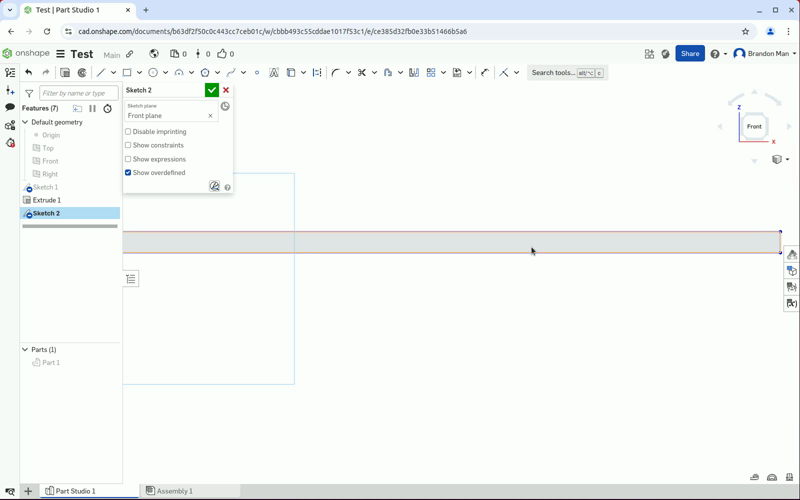
scroll(6)
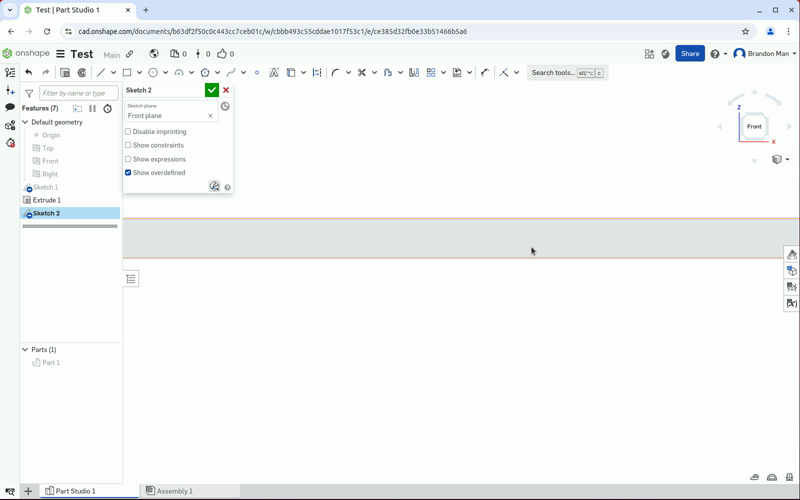
click(531, 246)
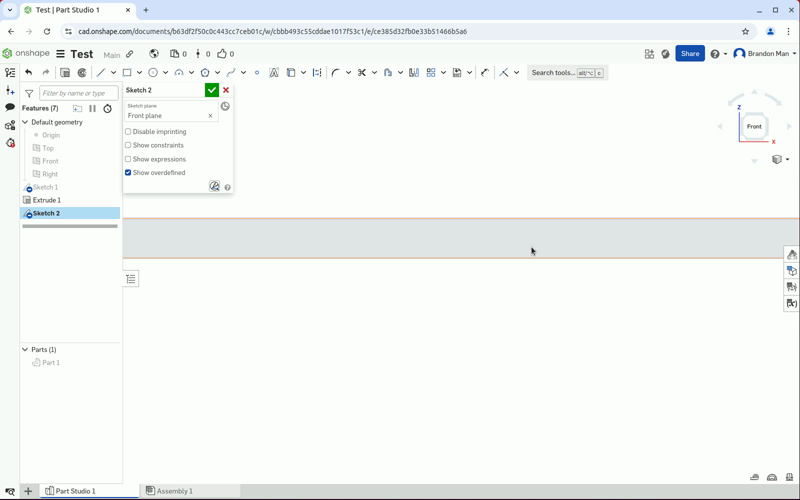
scroll(-6)
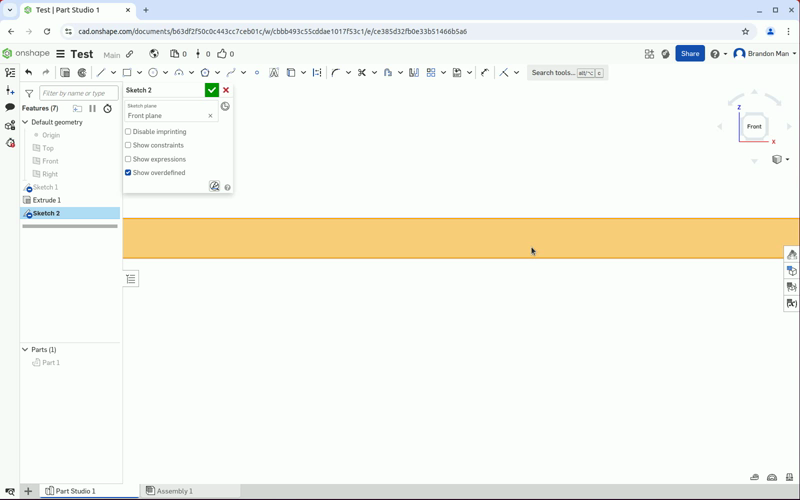
scroll(-6)
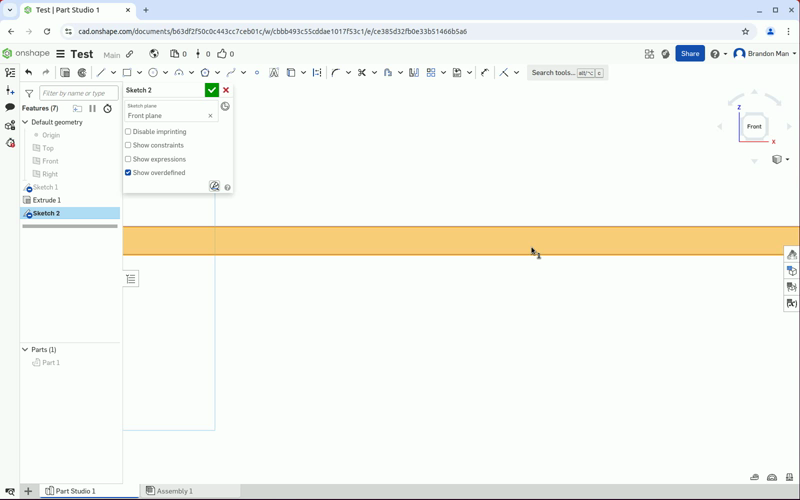
scroll(-6)
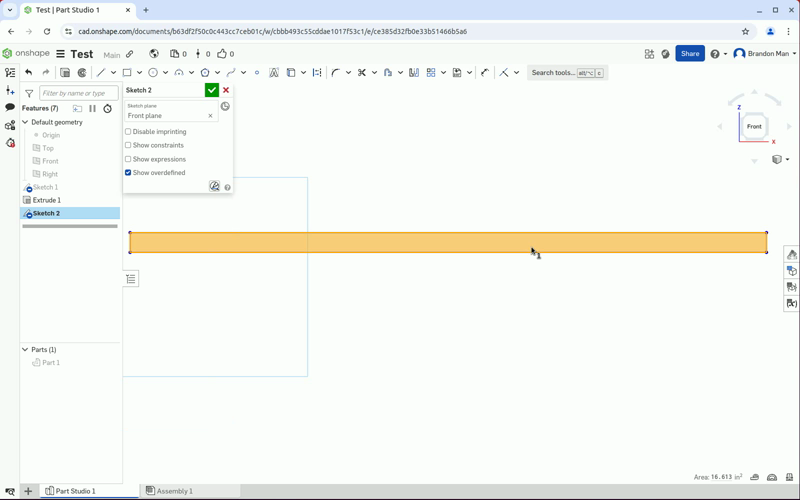
scroll(-6)
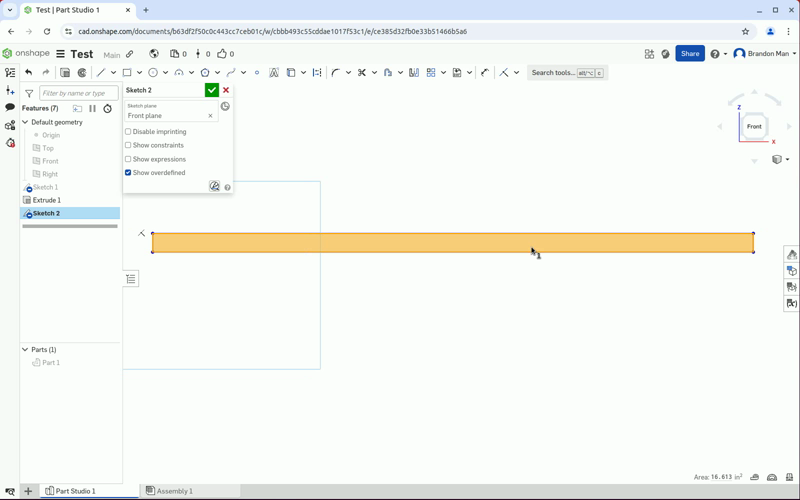
scroll(-6)
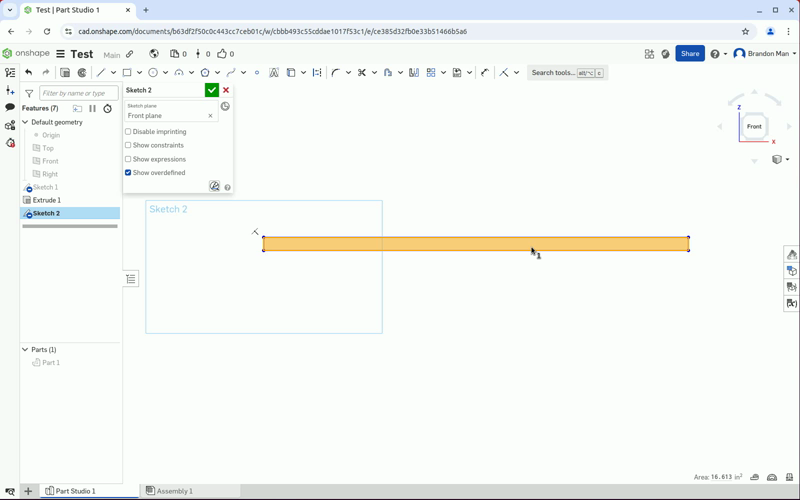
scroll(-6)
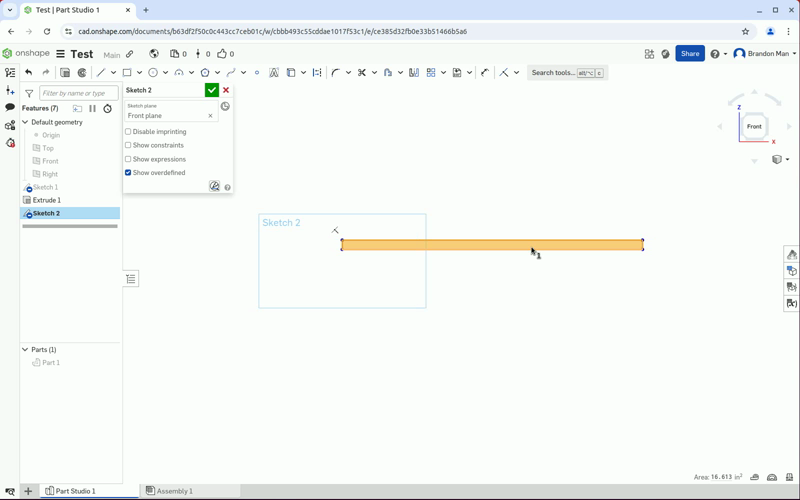
scroll(-6)
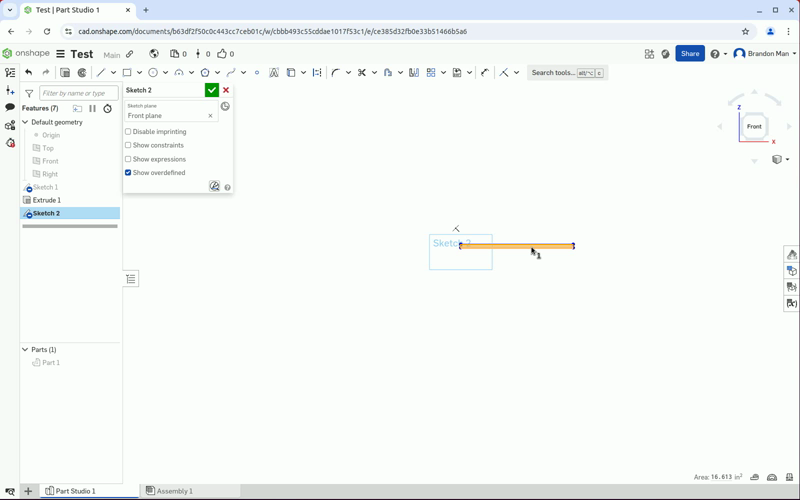
mouse_move(73, 352)
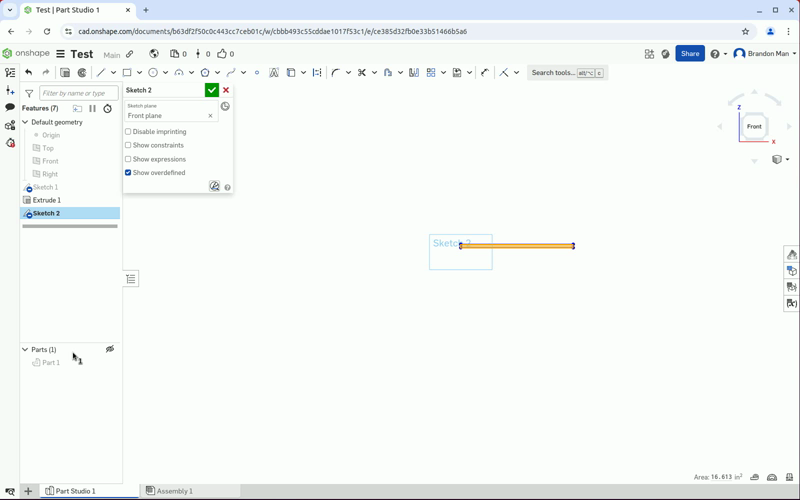
key(shift+y)
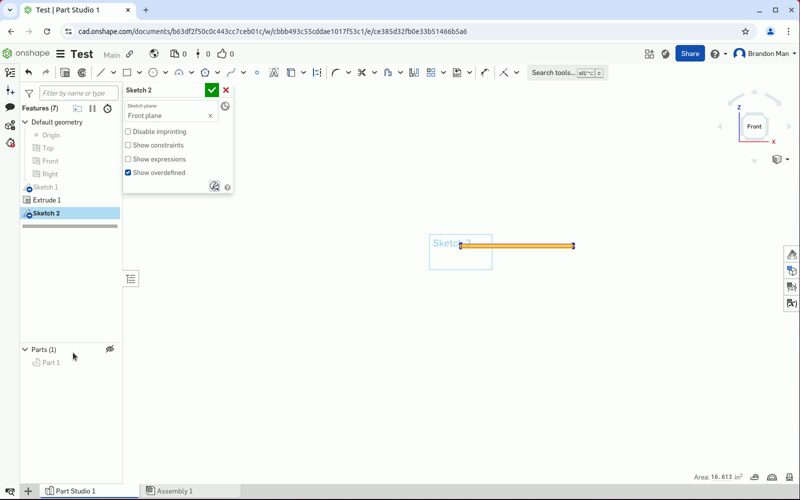
key(shift+e)
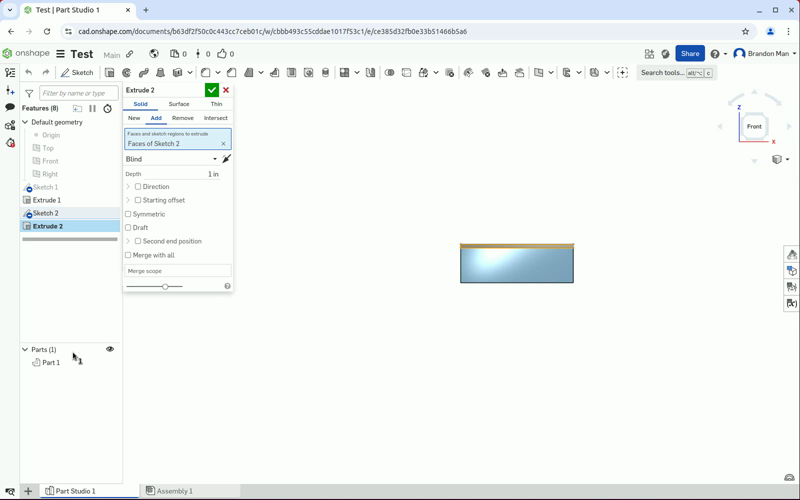
mouse_move(143, 106)
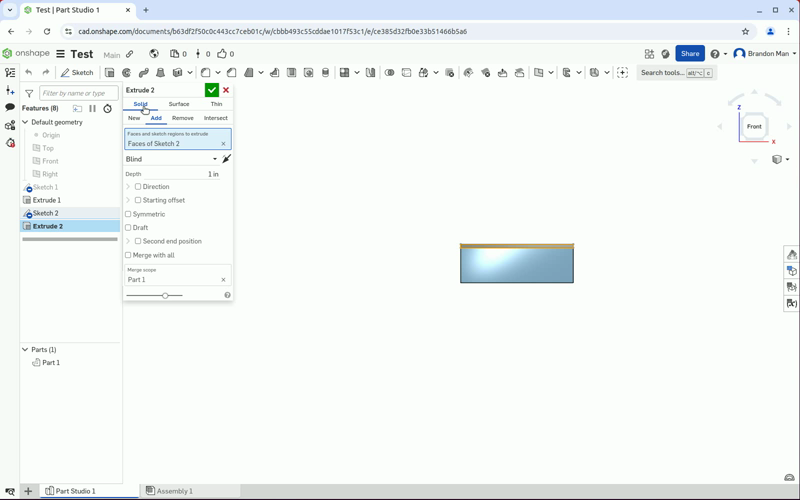
click(143, 106)
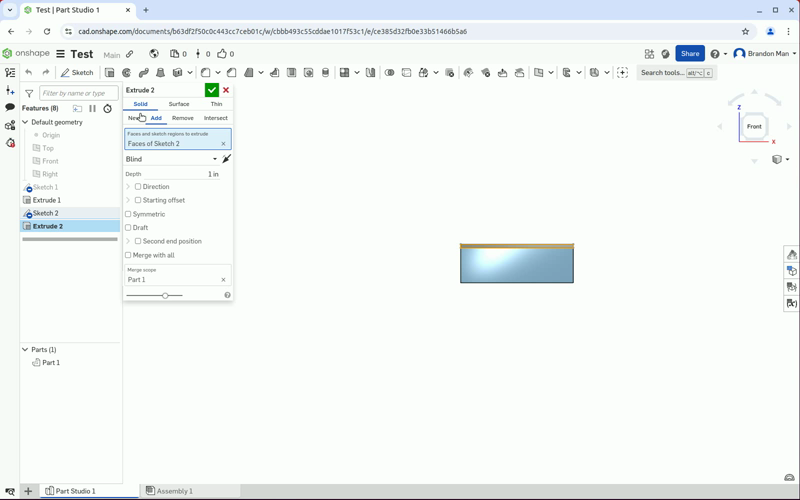
mouse_move(137, 120)
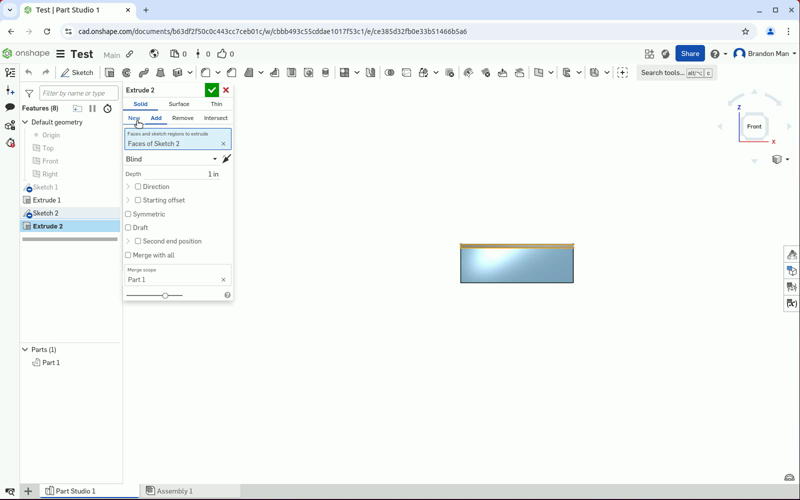
click(137, 120)
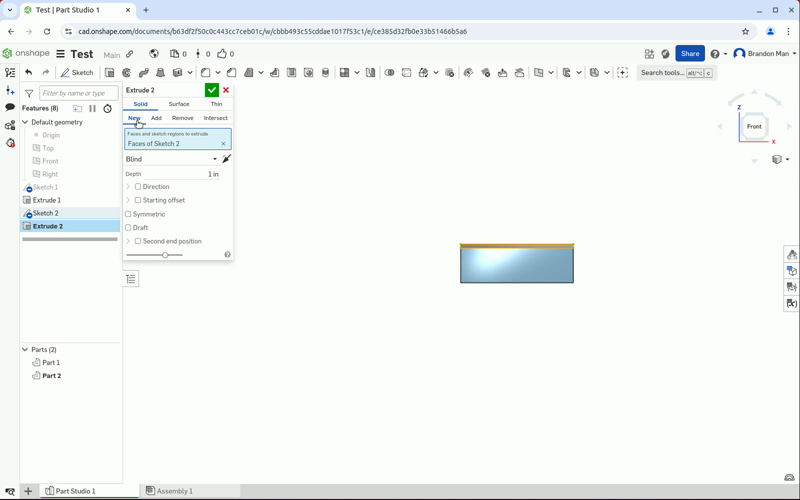
key(tab, 4)
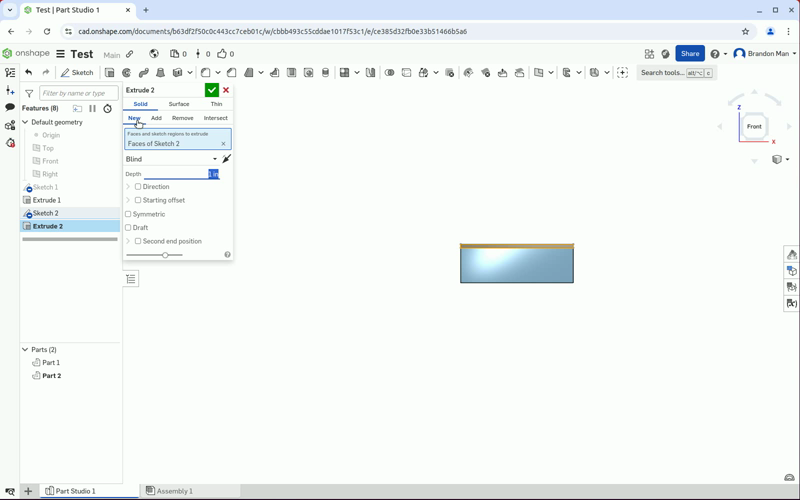
text(23.108)
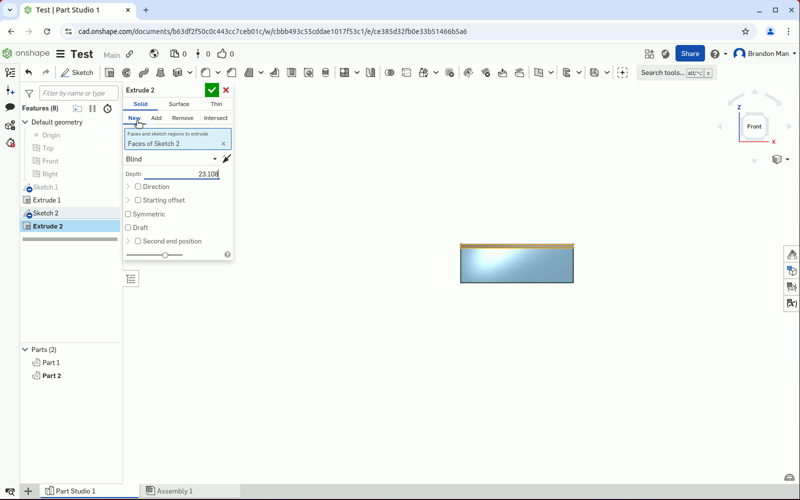
key(enter)
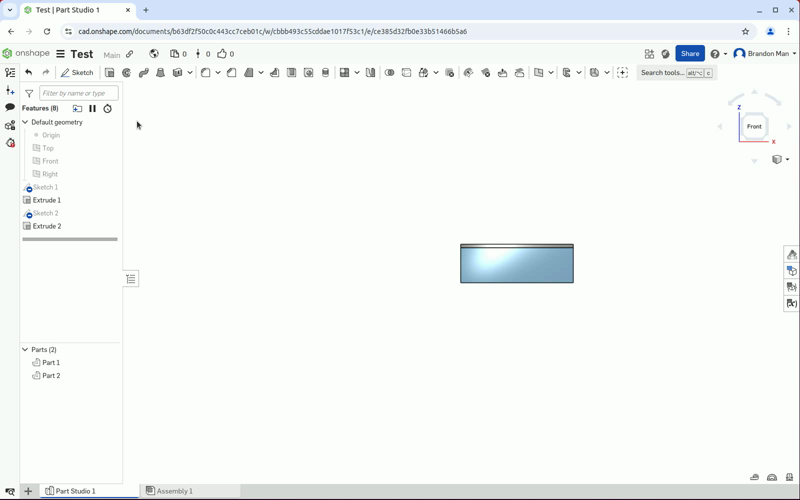
key(shift+h)
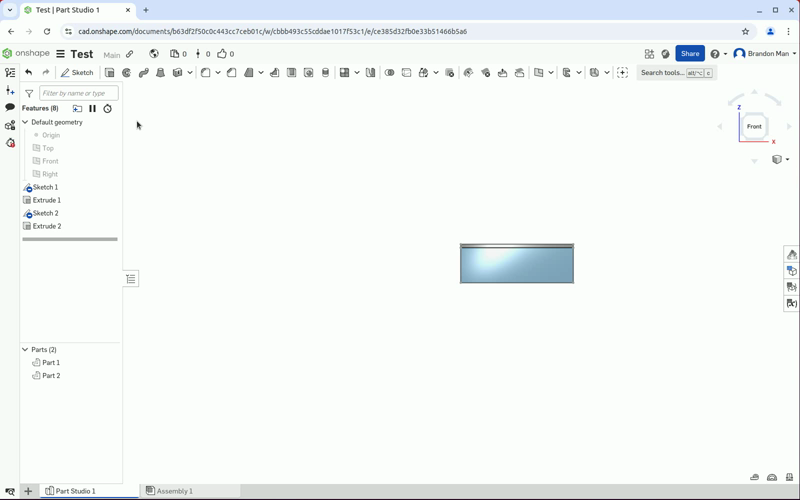
key(shift+h)
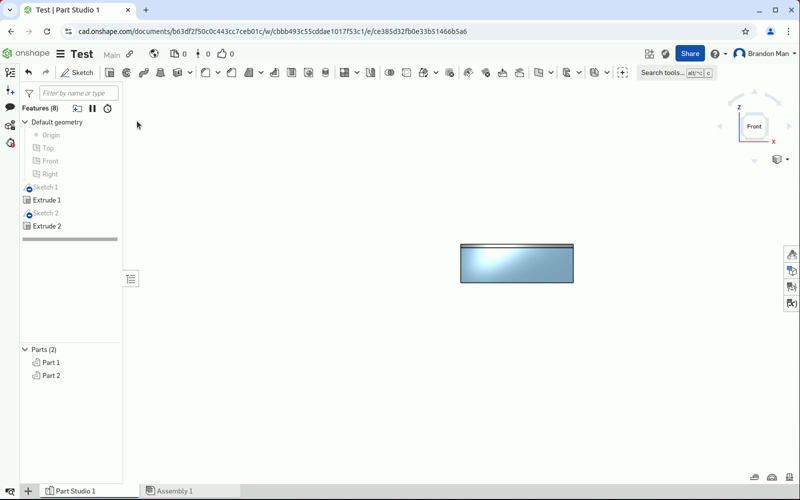
mouse_move(73, 189)
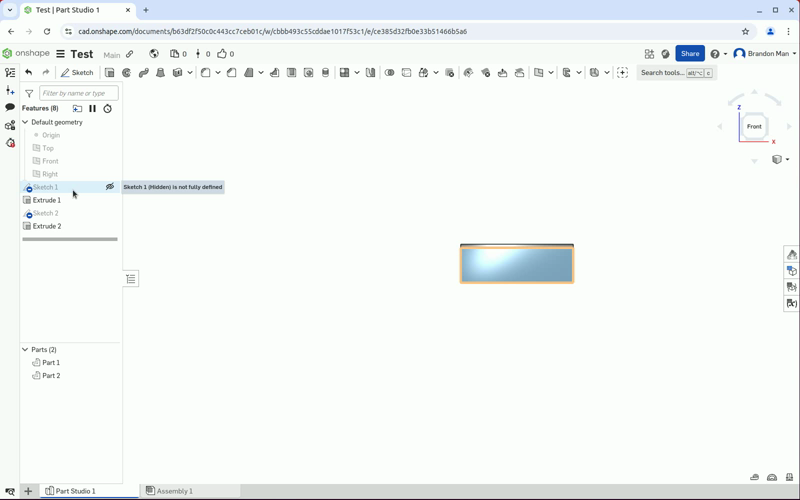
click(73, 189)
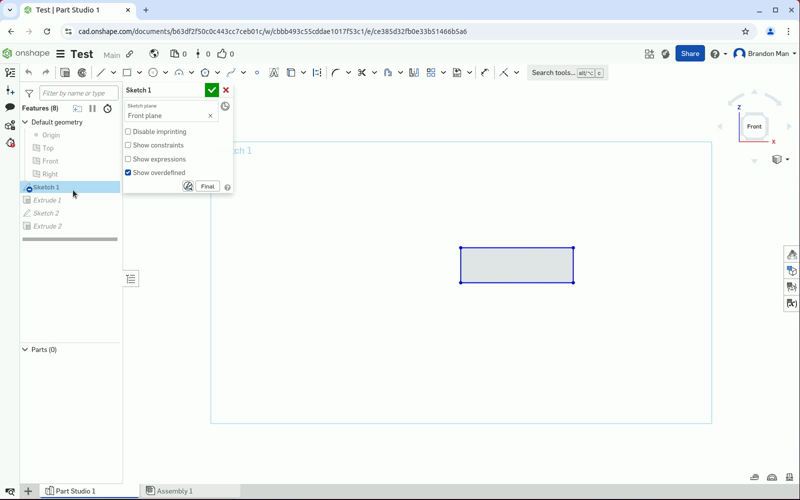
mouse_move(229, 92)
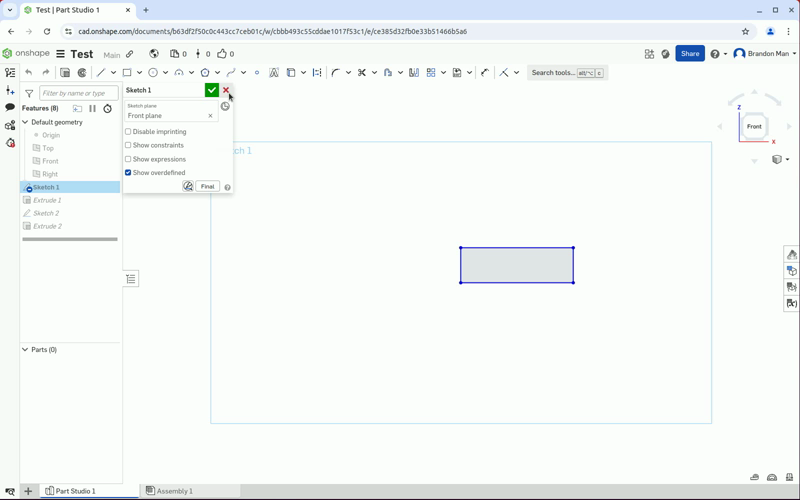
click(229, 92)
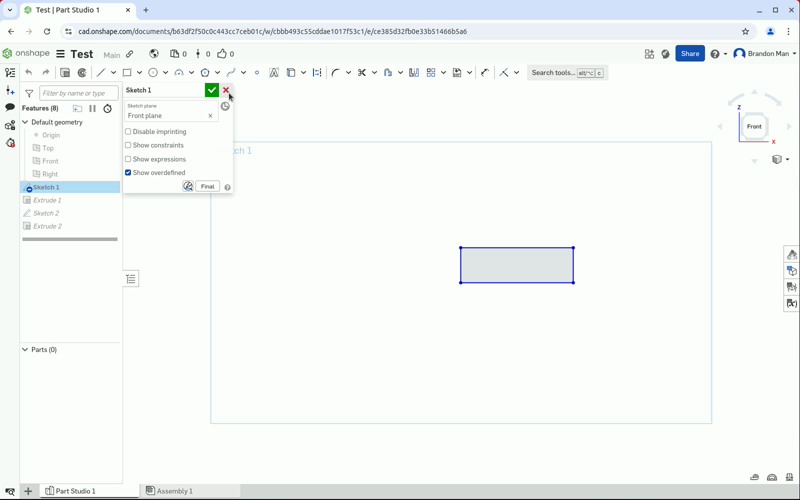
key(shift+s)
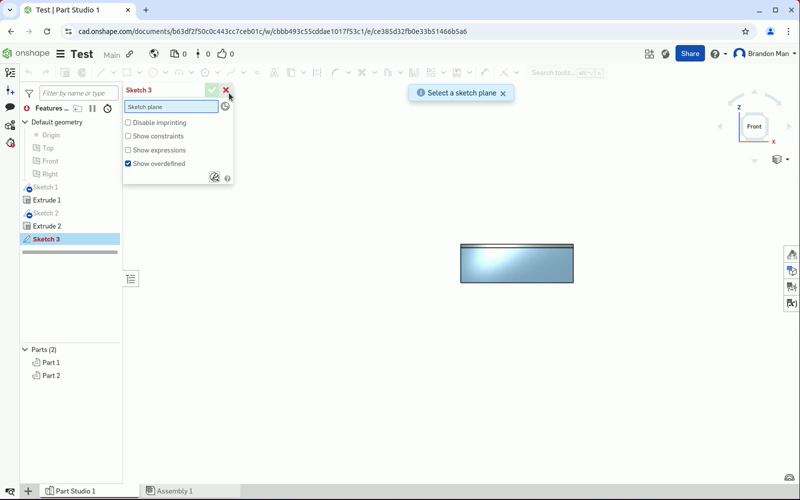
mouse_move(73, 163)
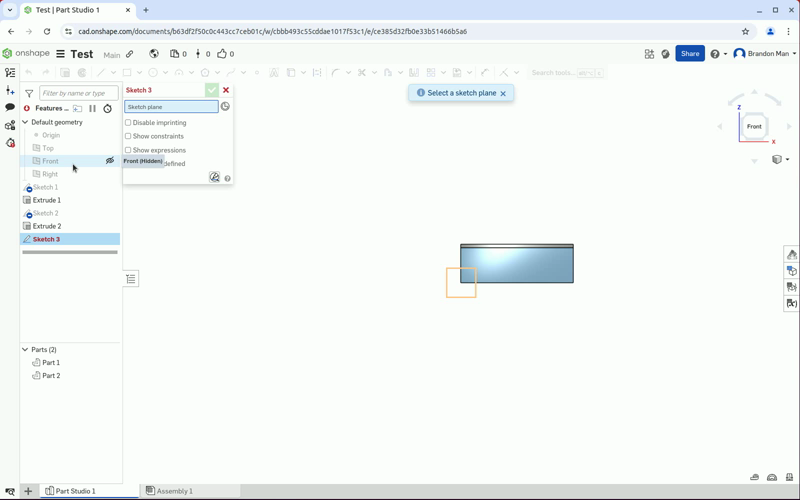
click(73, 163)
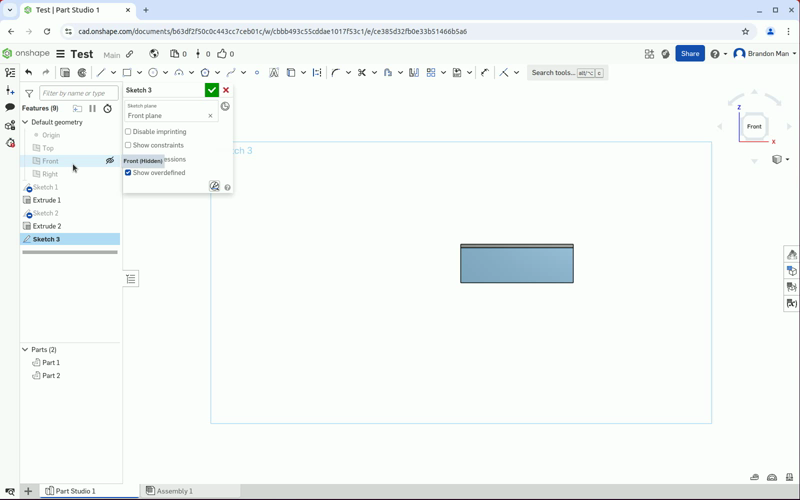
mouse_move(73, 352)
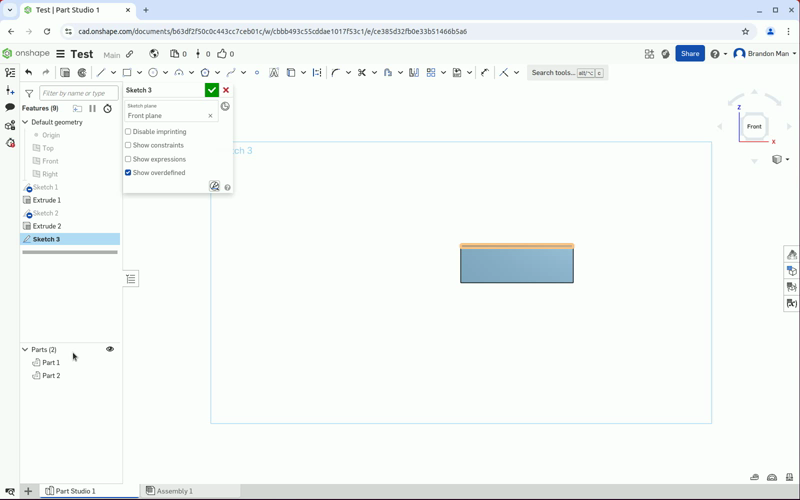
key(y)
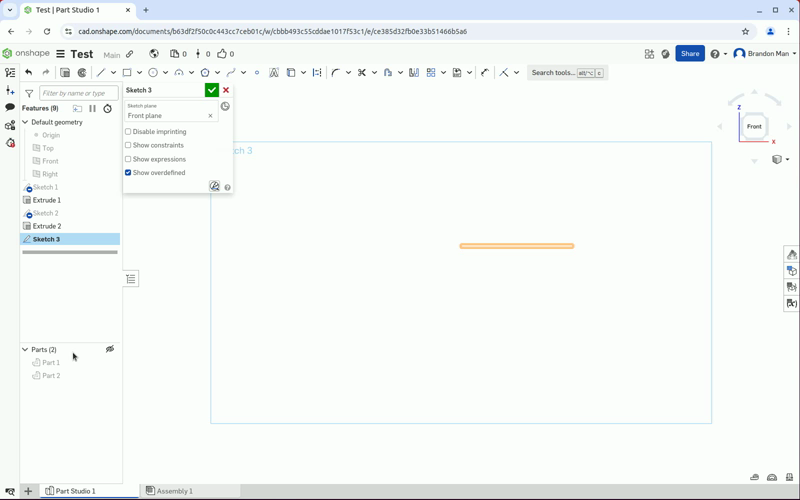
key(l)
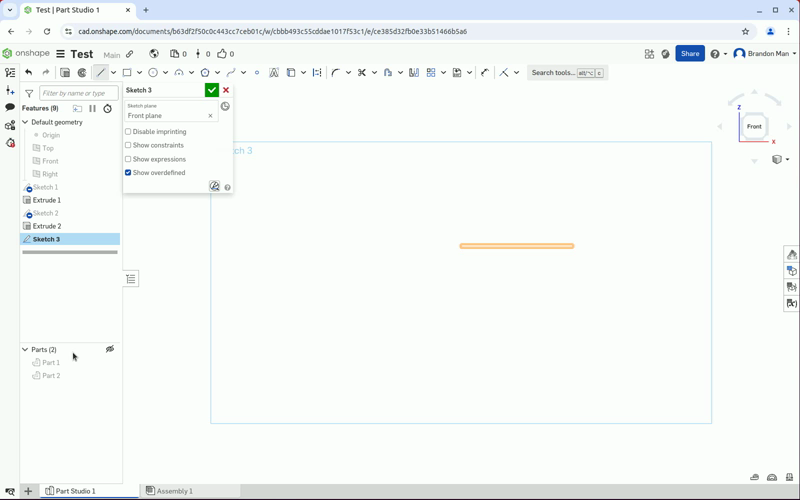
key_down(shift)
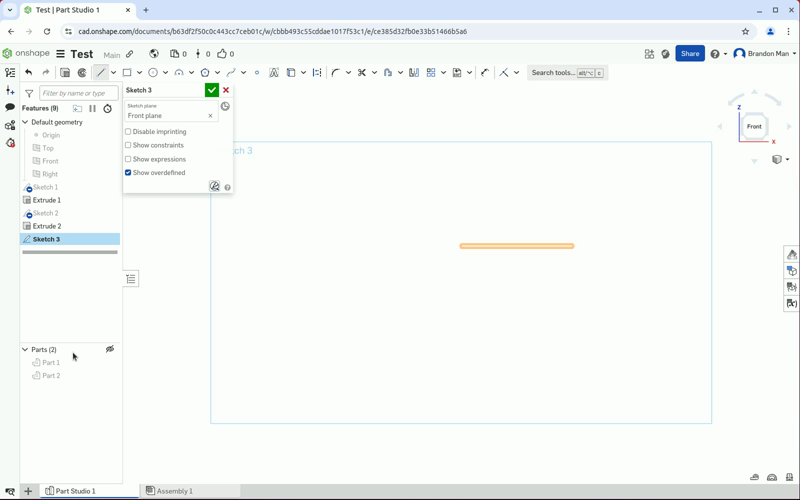
mouse_move(460, 286)
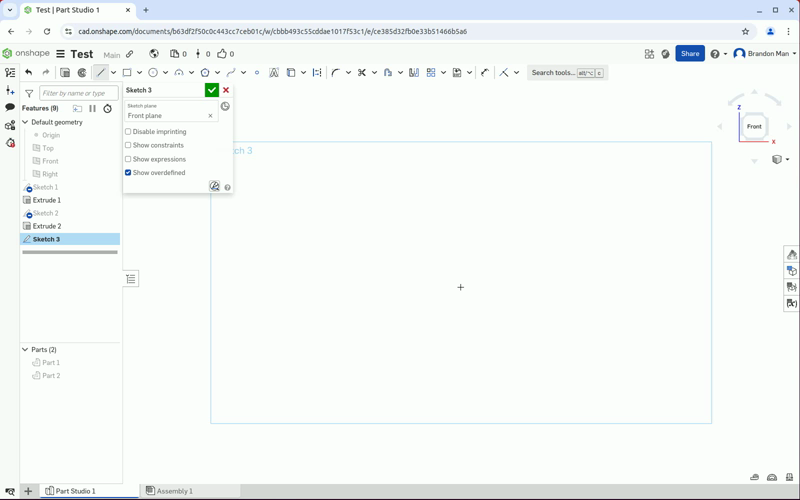
click(460, 286)
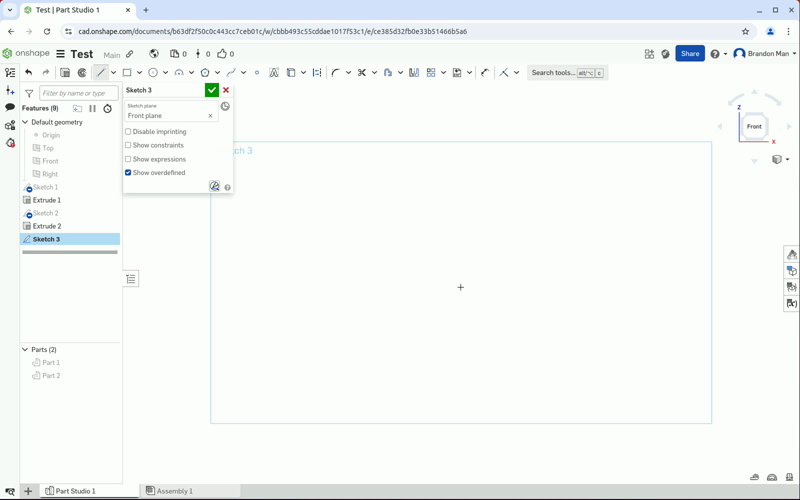
key_up(shift)
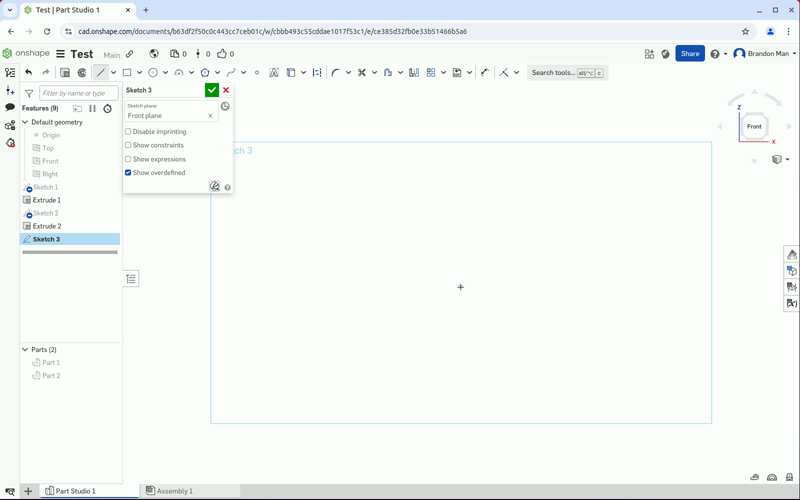
key_down(shift)
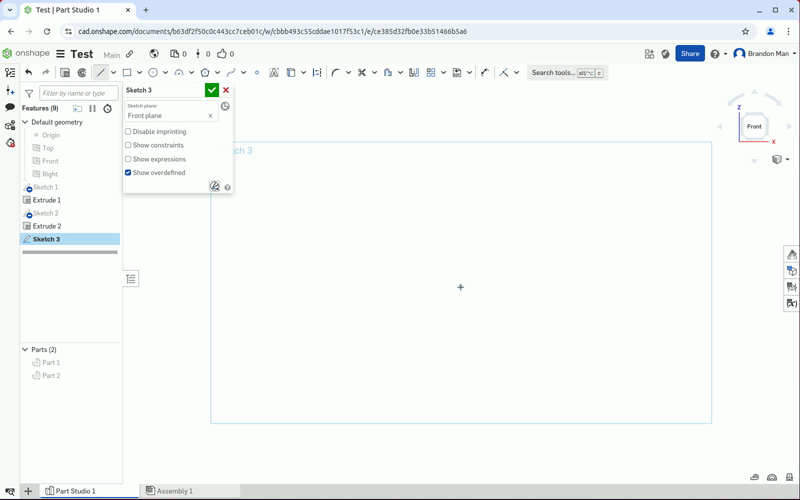
mouse_move(573, 286)
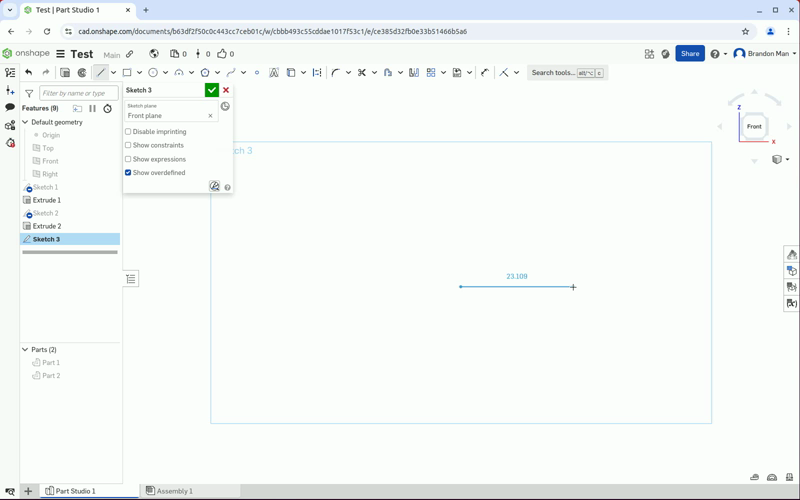
click(573, 286)
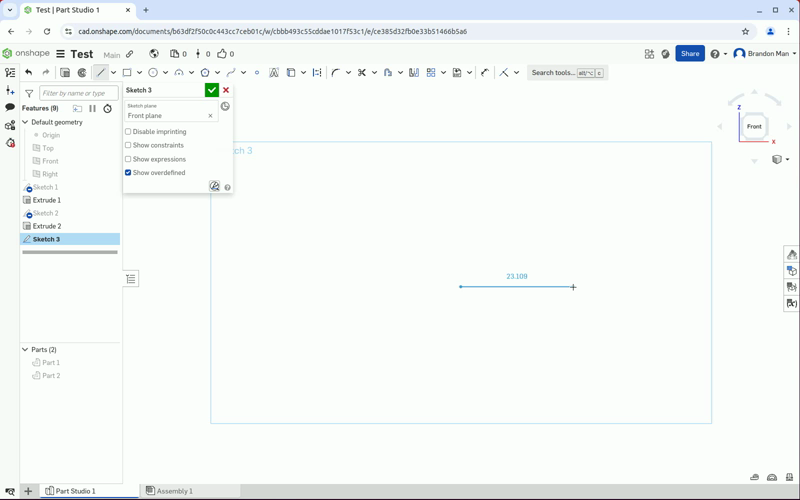
key_up(shift)
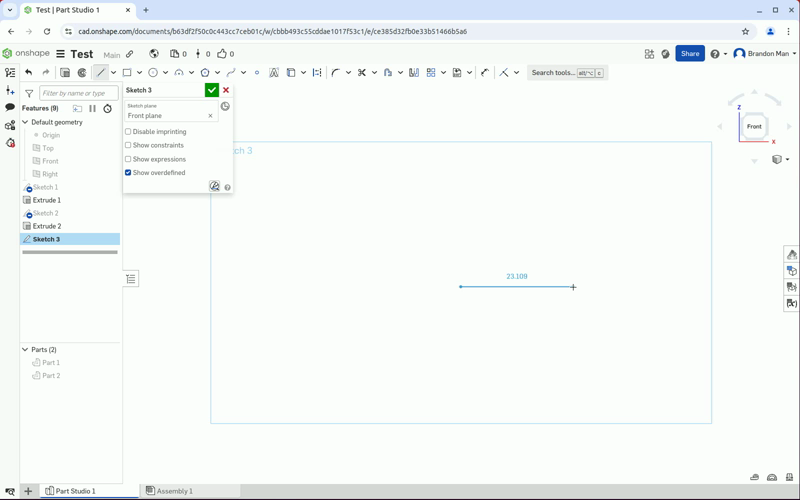
key_down(shift)
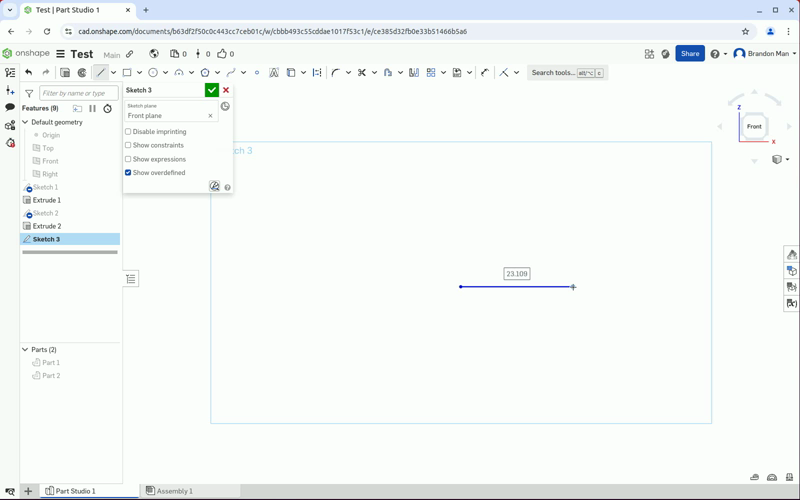
mouse_move(589, 286)
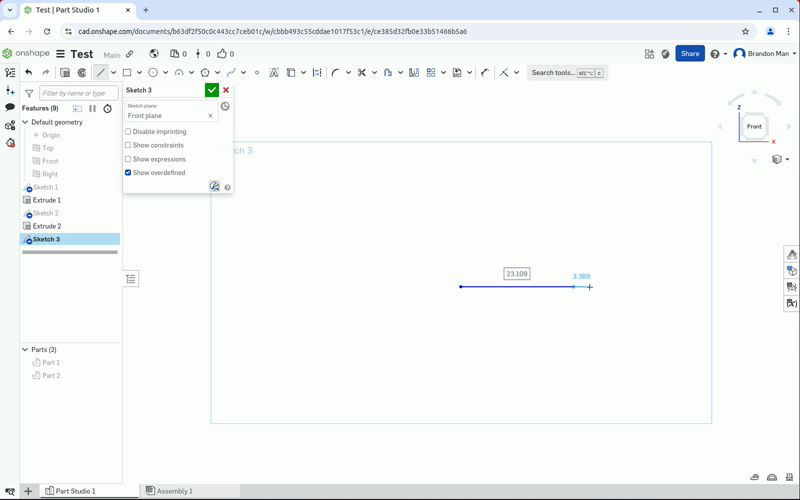
mouse_move(573, 282)
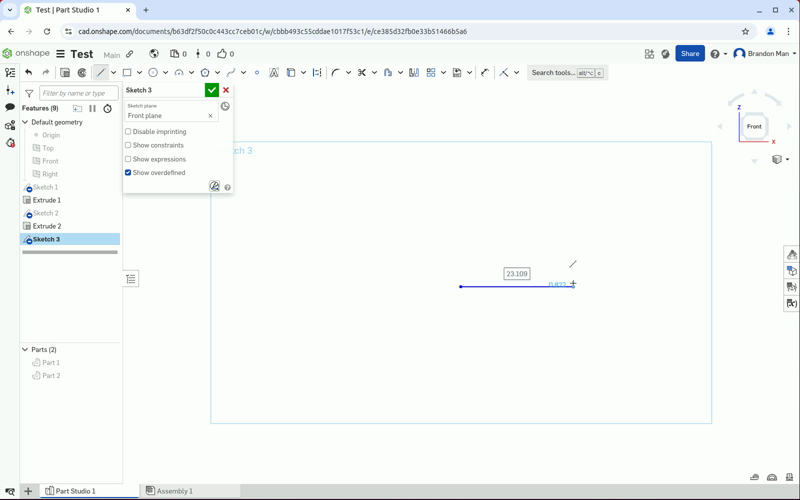
scroll(6)
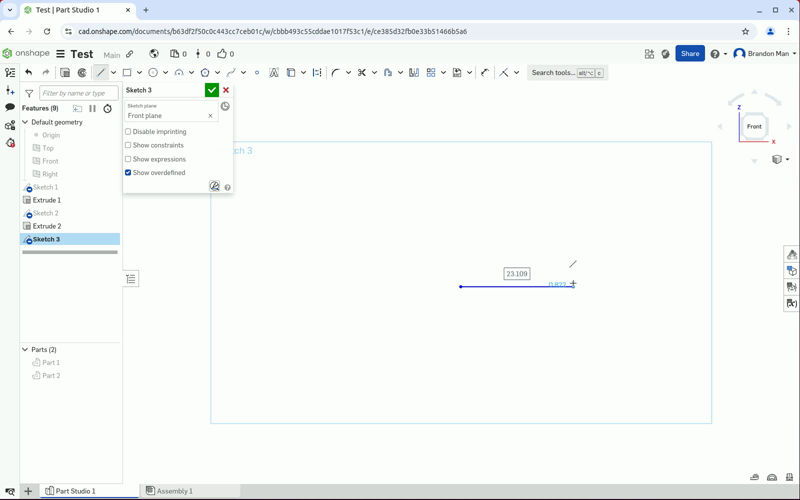
scroll(6)
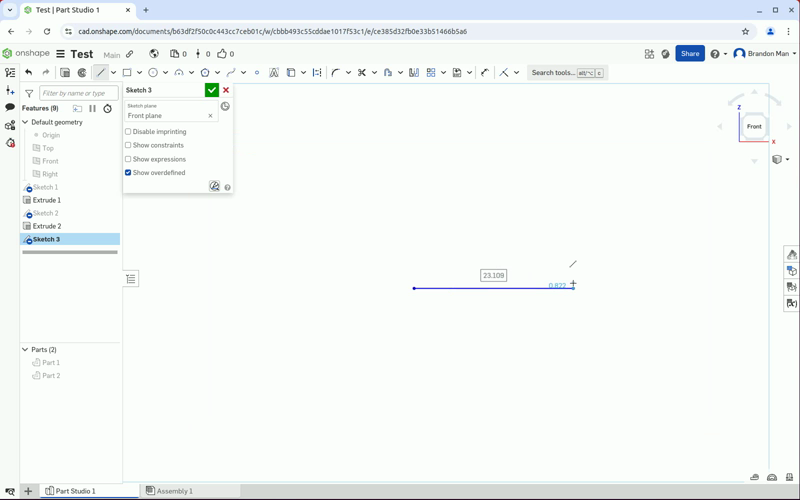
scroll(6)
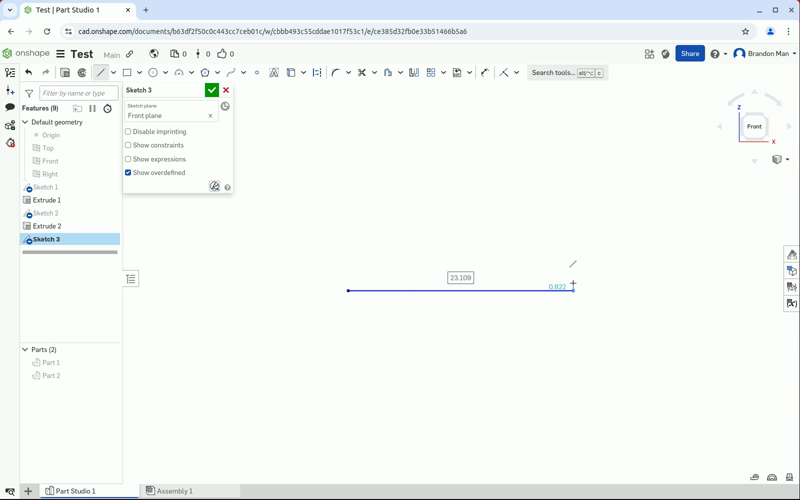
scroll(6)
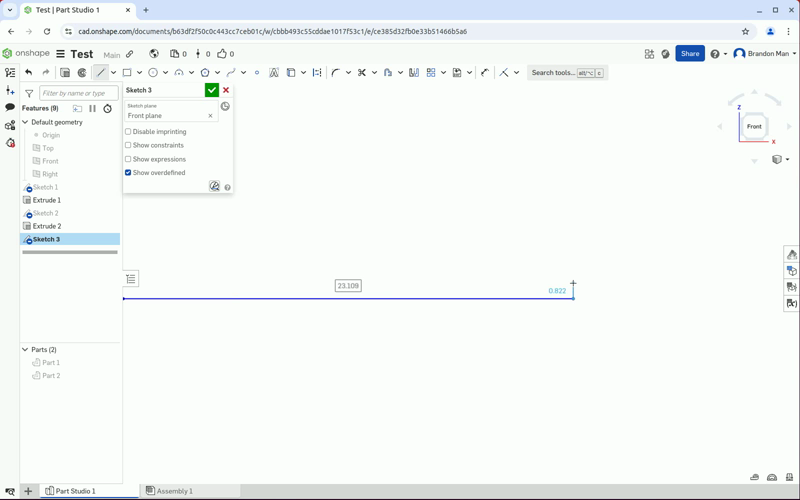
scroll(6)
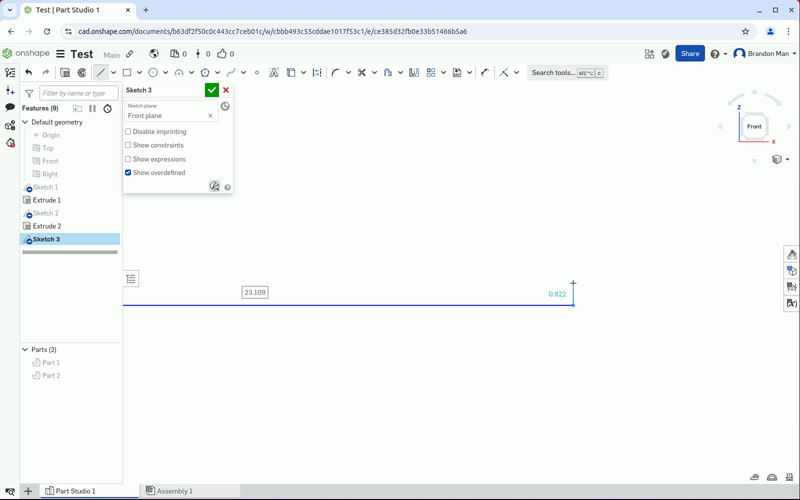
scroll(6)
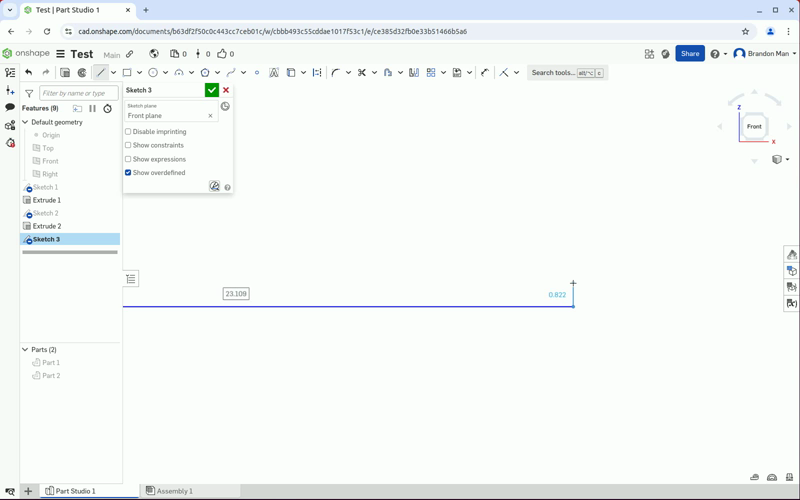
scroll(6)
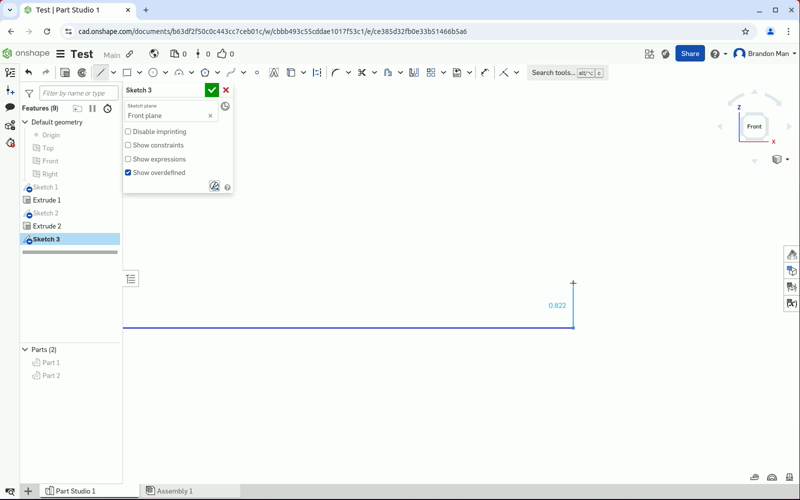
click(573, 282)
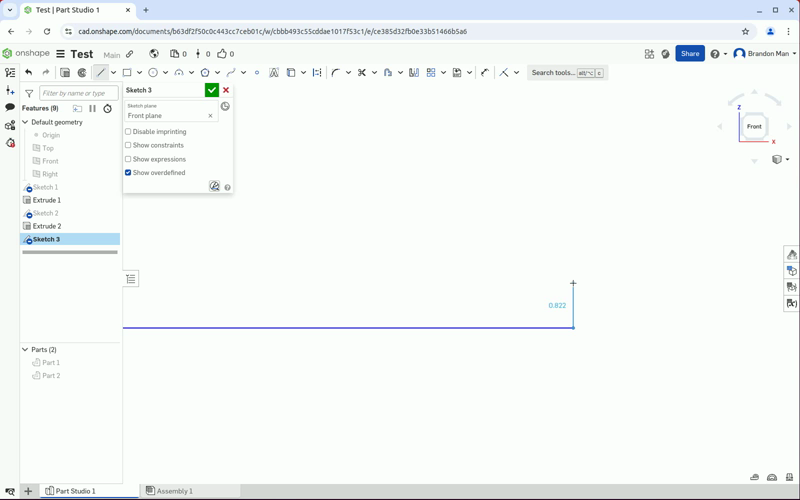
scroll(-6)
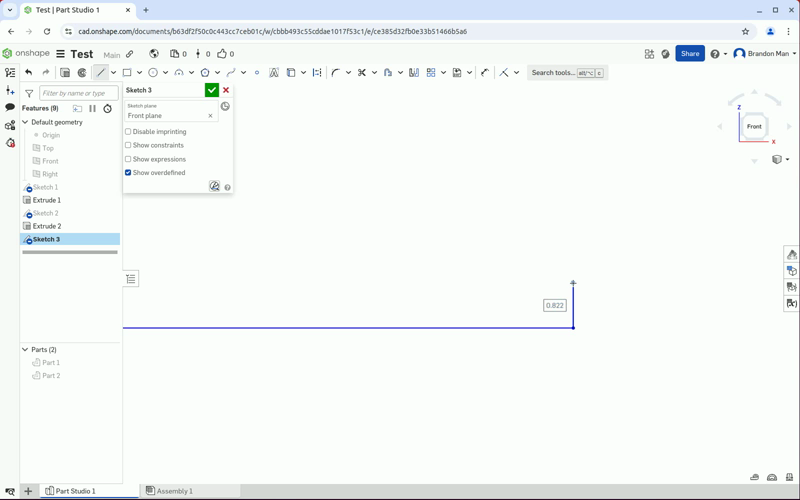
scroll(-6)
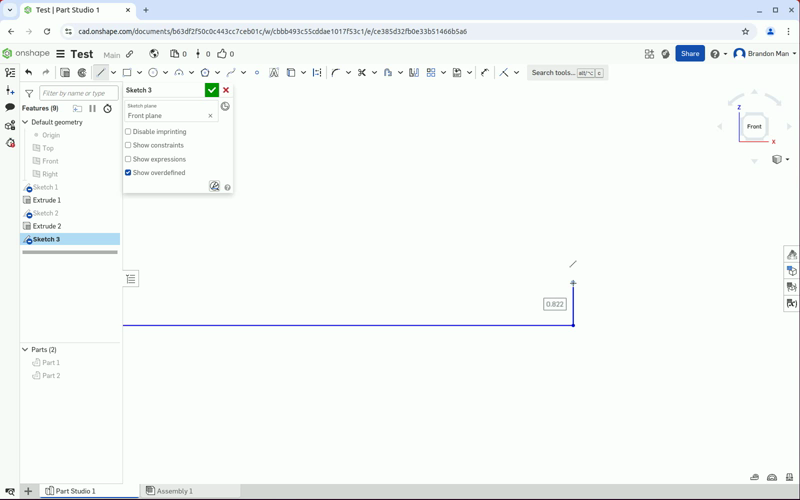
scroll(-6)
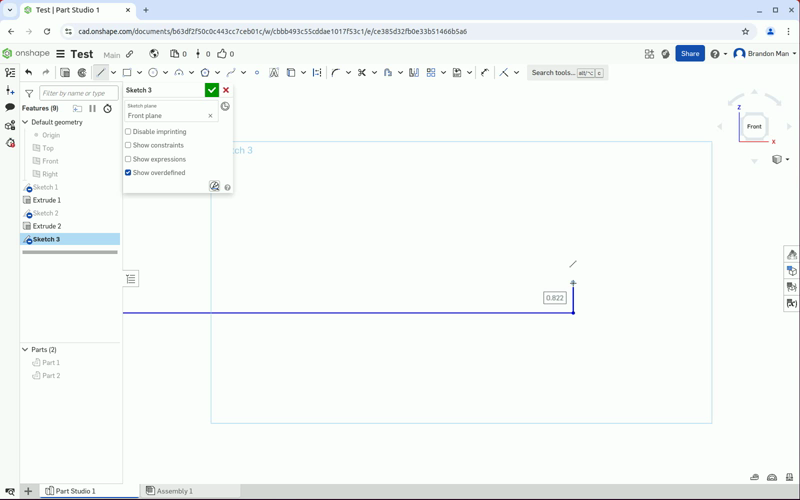
scroll(-6)
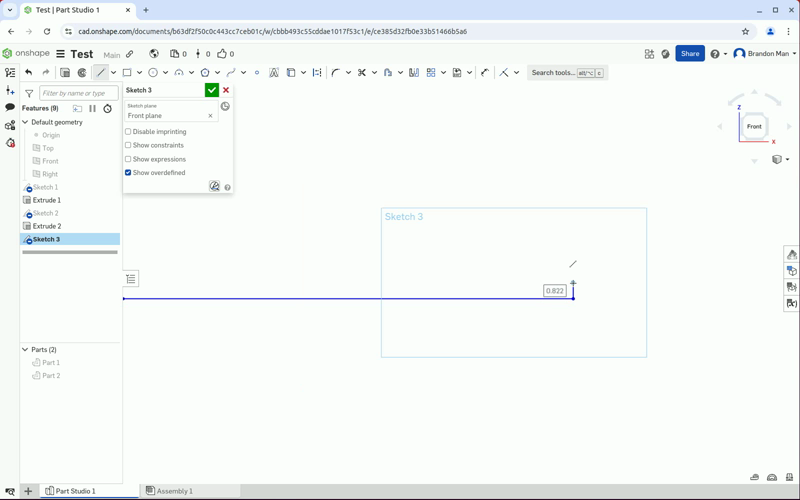
scroll(-6)
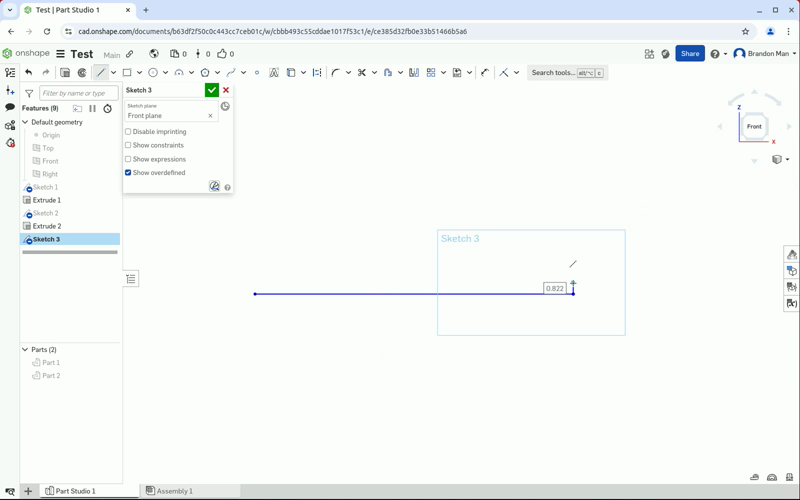
scroll(-6)
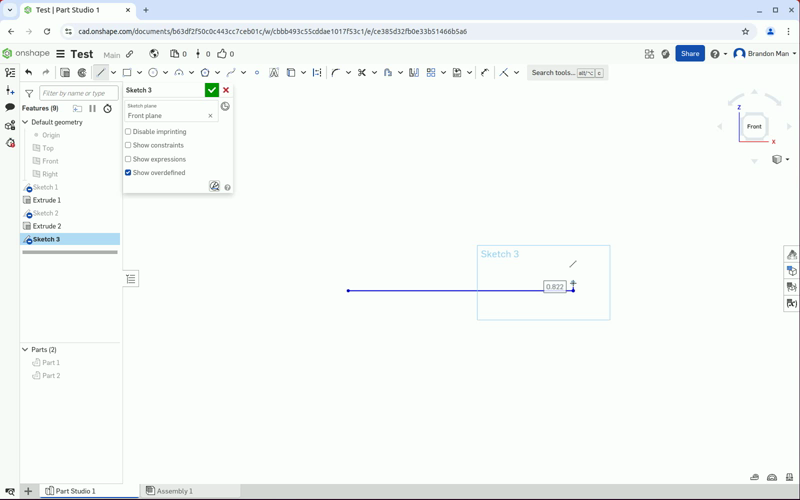
scroll(-6)
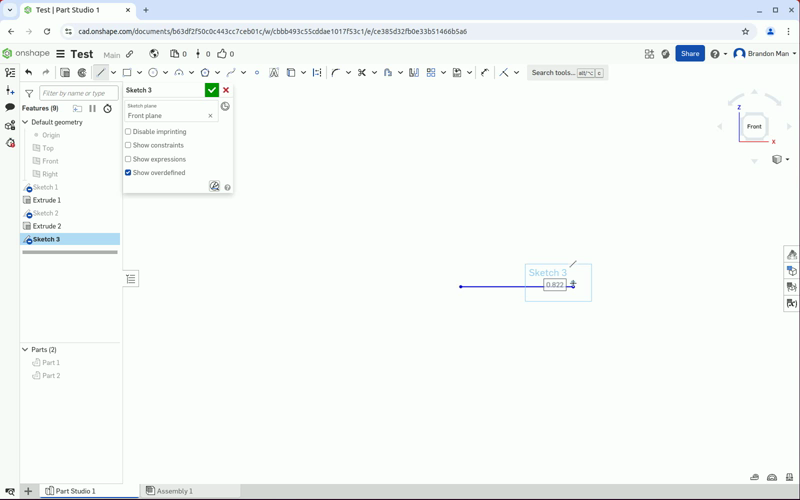
key_up(shift)
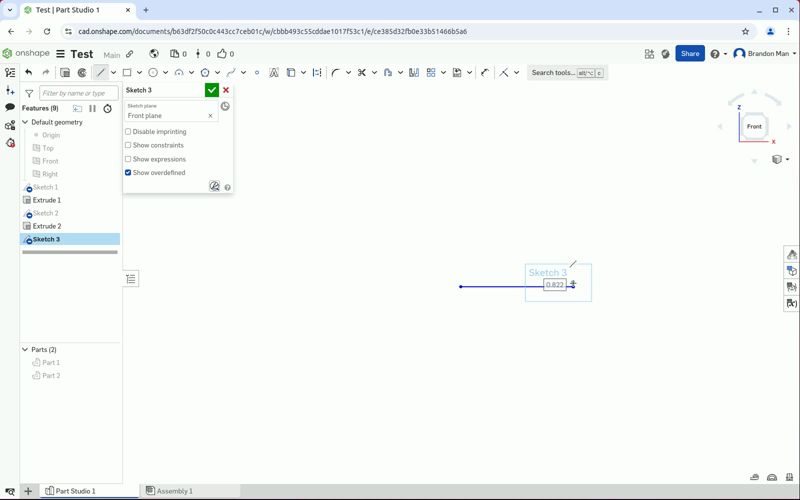
key_down(shift)
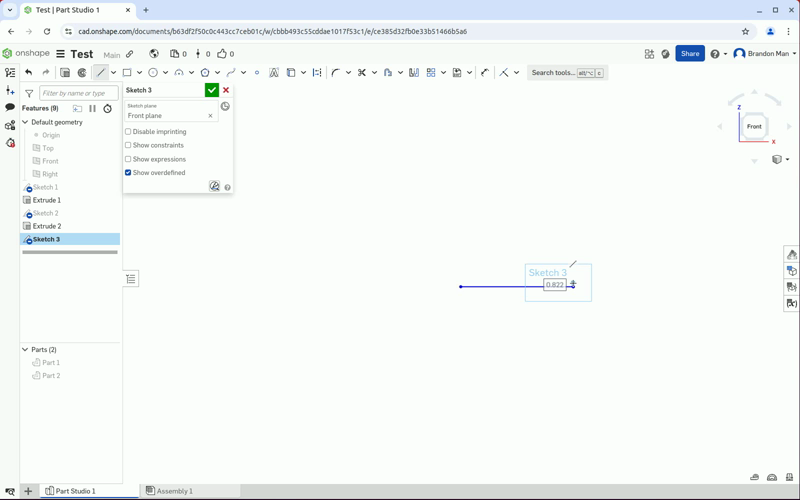
mouse_move(460, 282)
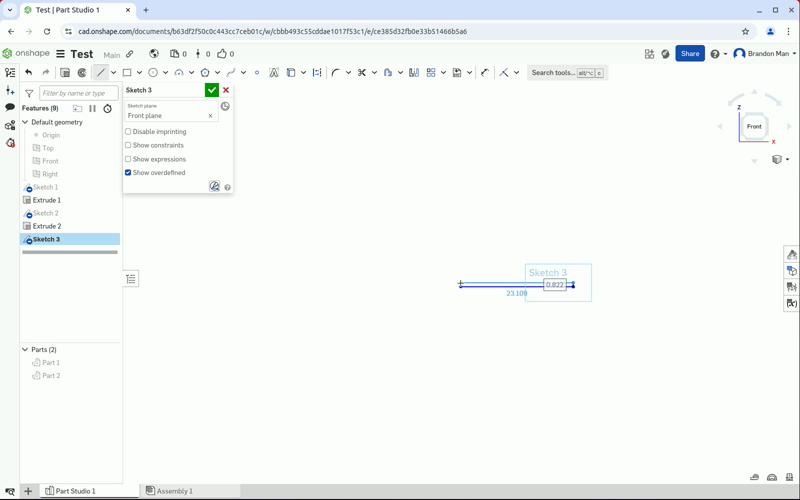
scroll(6)
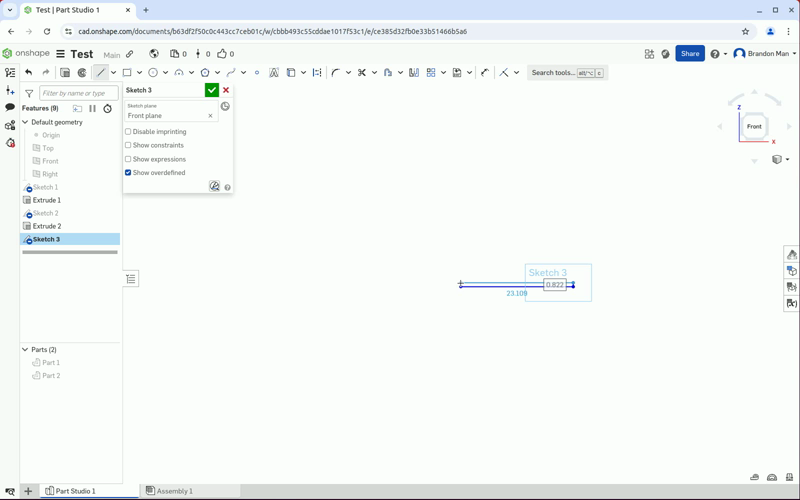
scroll(6)
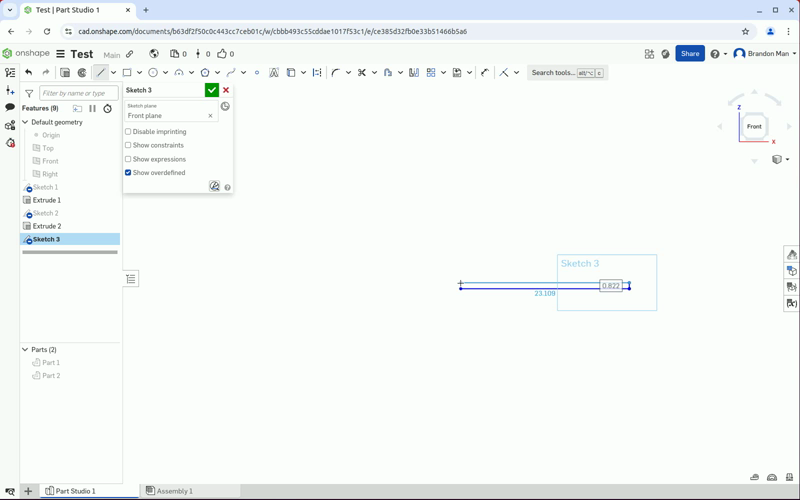
scroll(6)
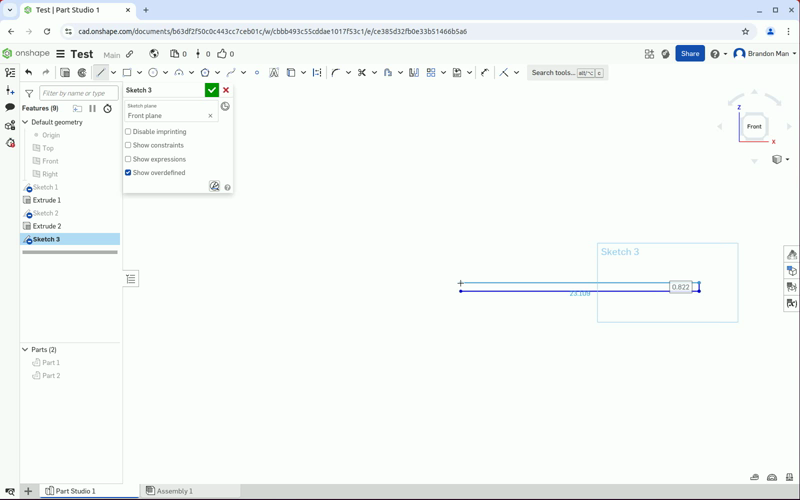
scroll(6)
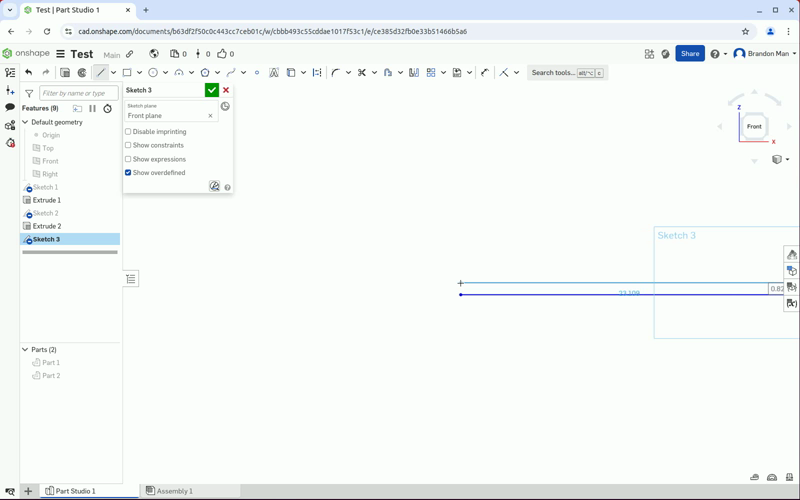
scroll(6)
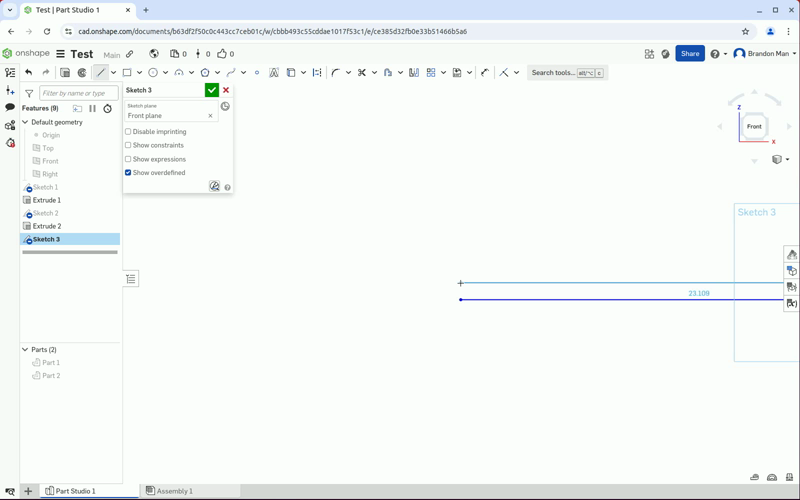
scroll(6)
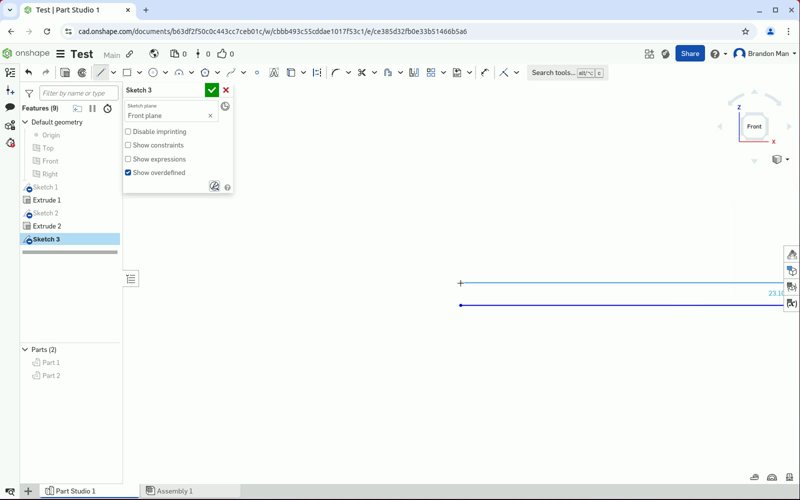
scroll(6)
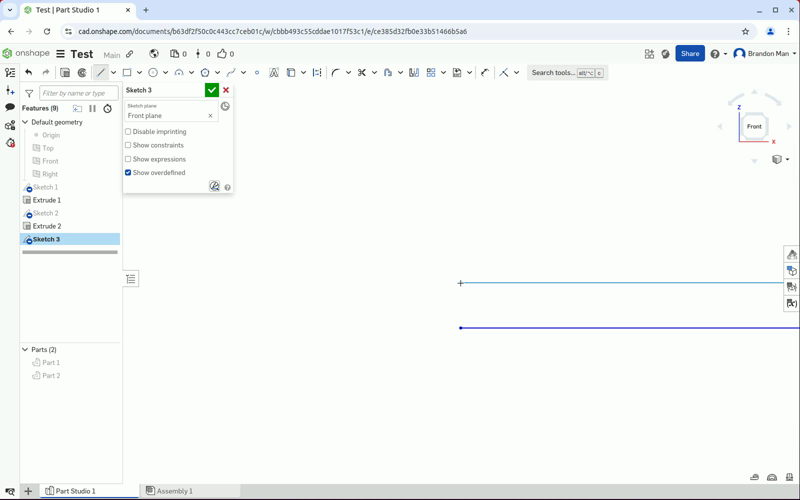
click(460, 282)
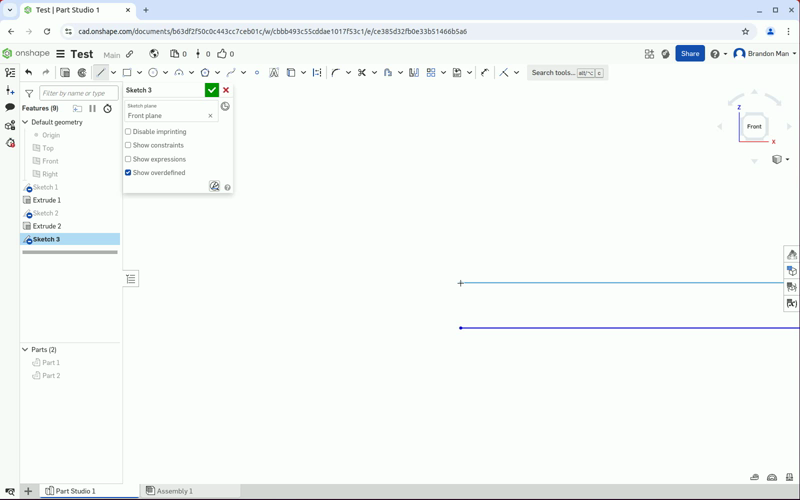
scroll(-6)
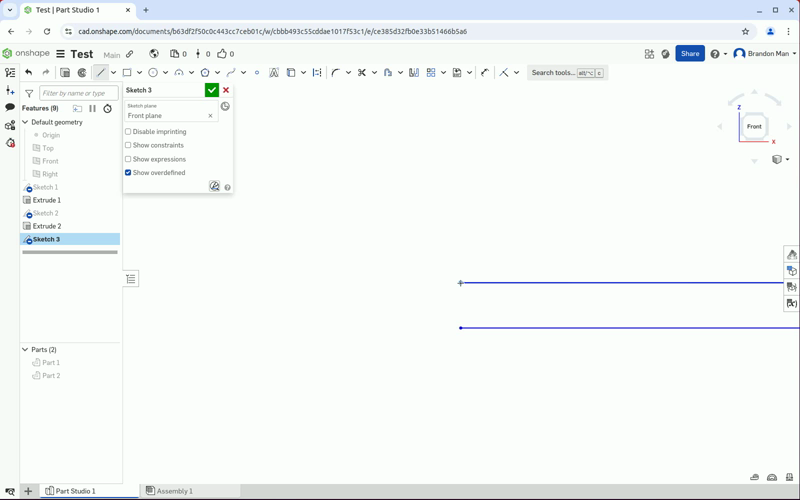
scroll(-6)
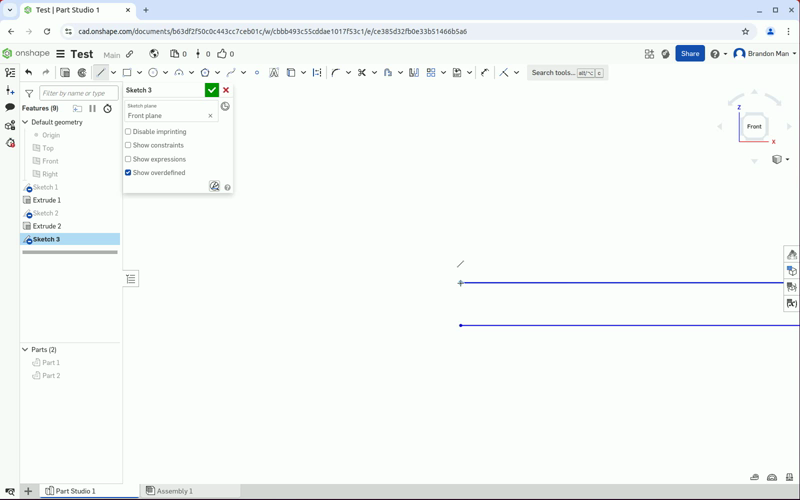
scroll(-6)
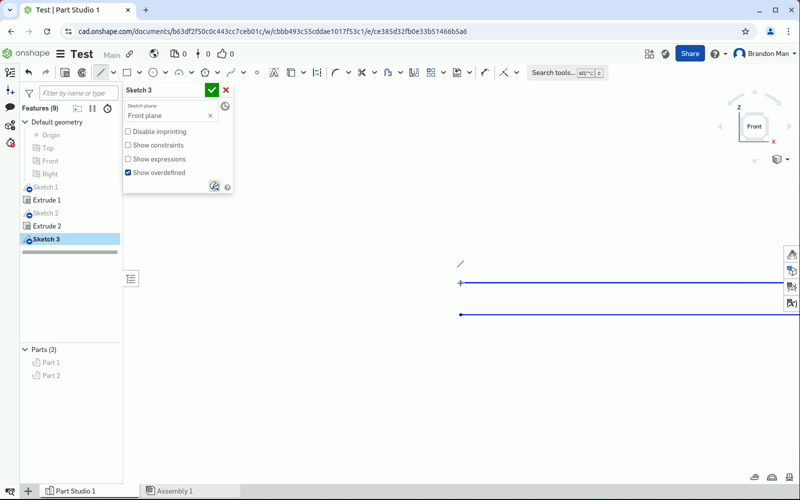
scroll(-6)
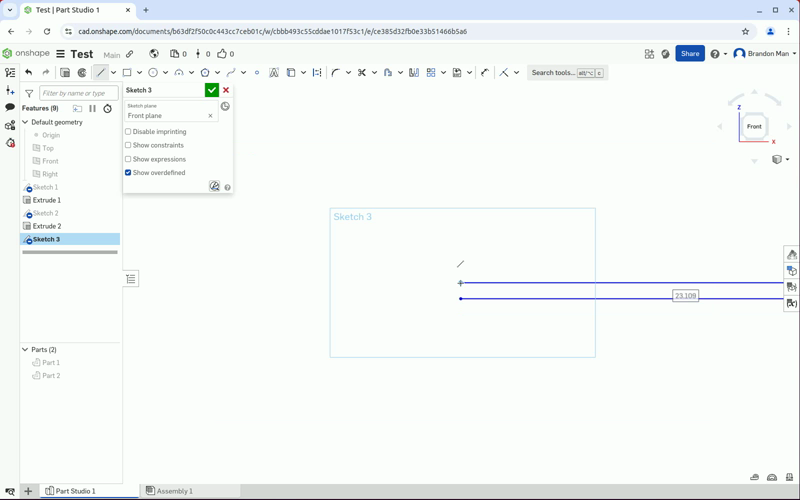
scroll(-6)
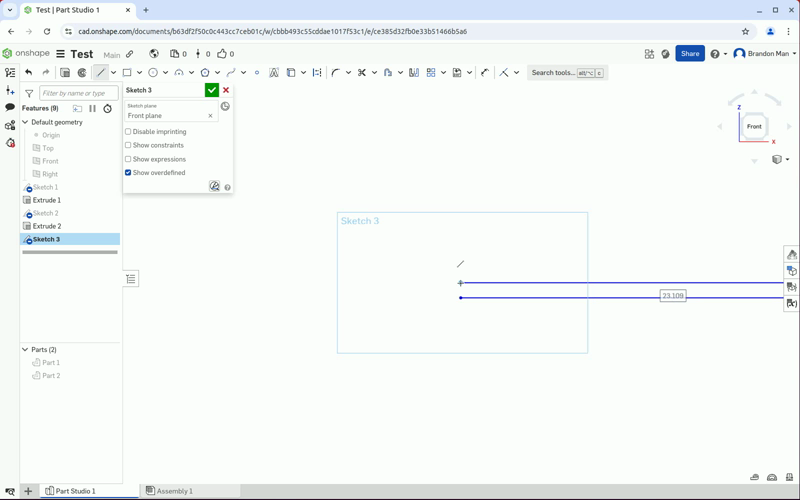
scroll(-6)
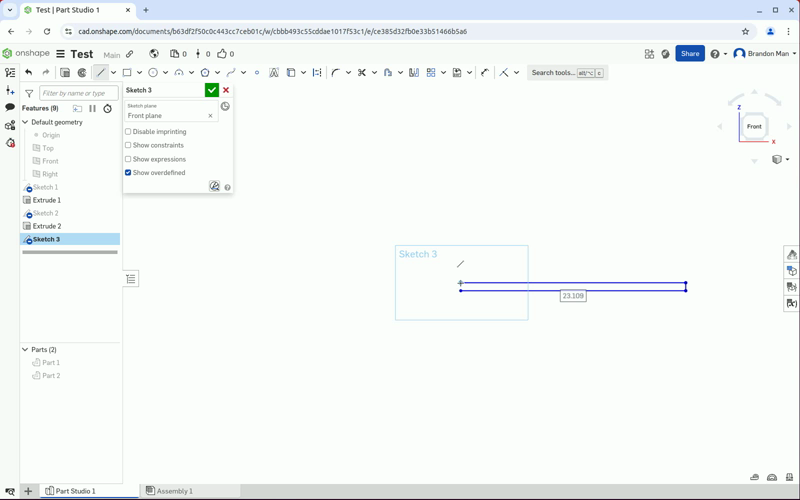
scroll(-6)
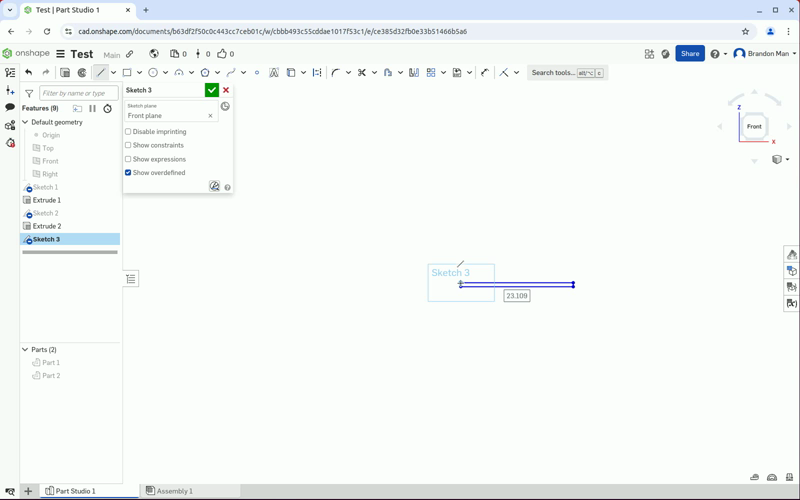
key_up(shift)
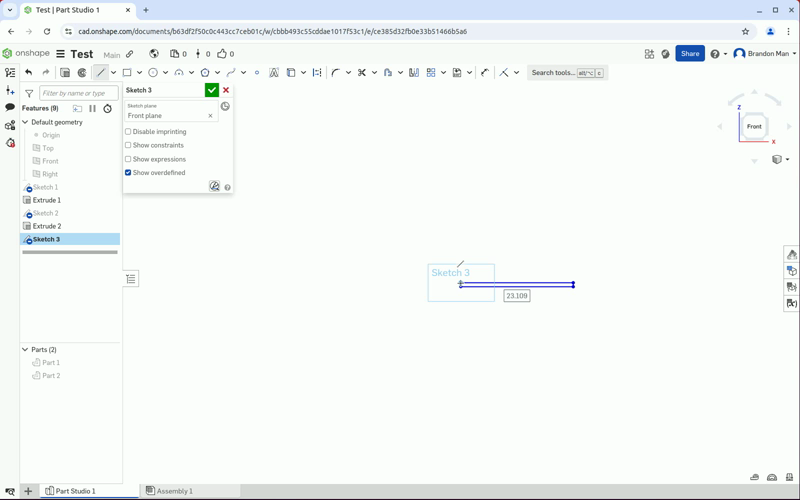
mouse_move(490, 282)
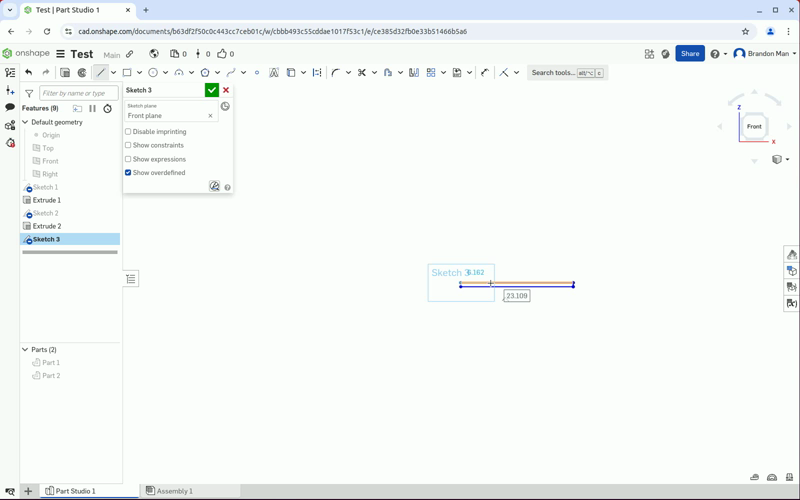
key_down(shift)
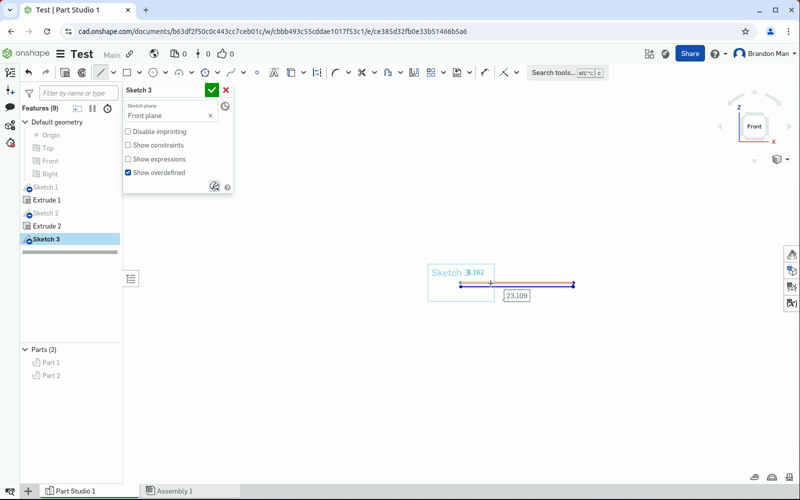
mouse_move(460, 286)
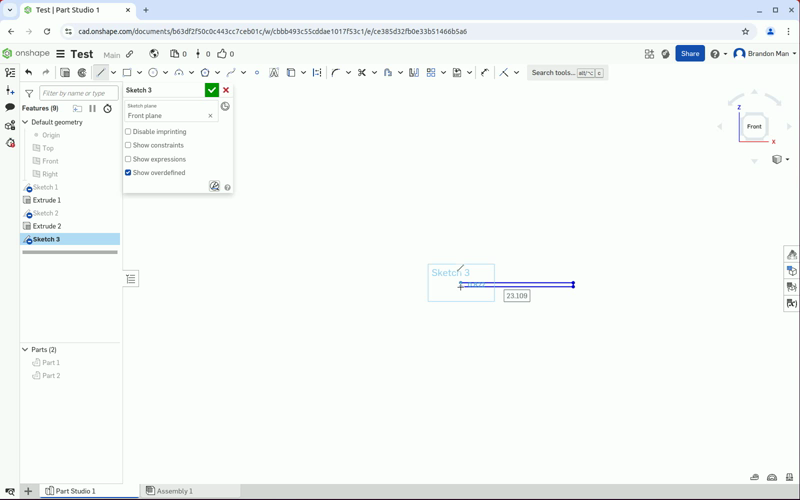
scroll(6)
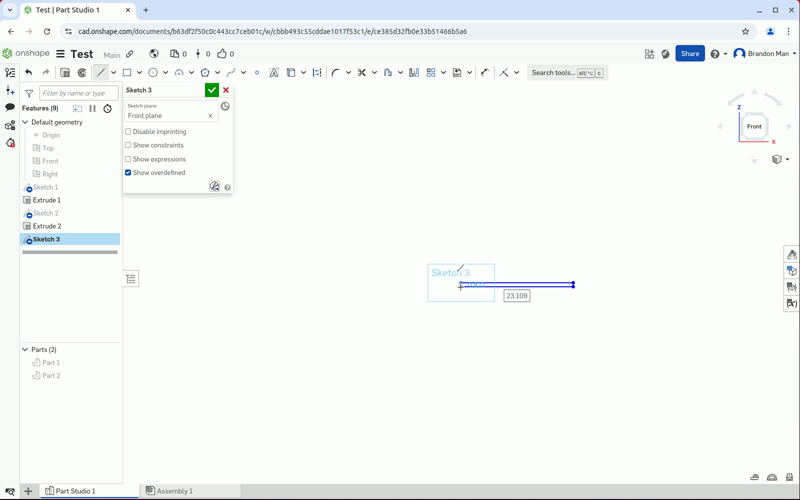
scroll(6)
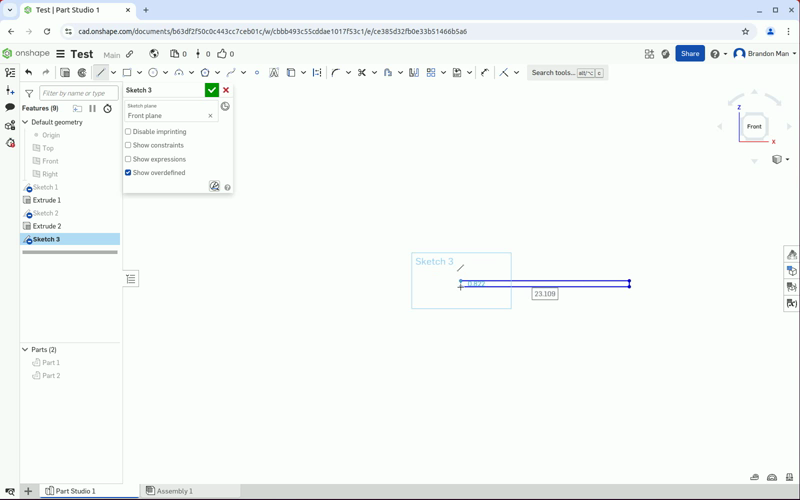
scroll(6)
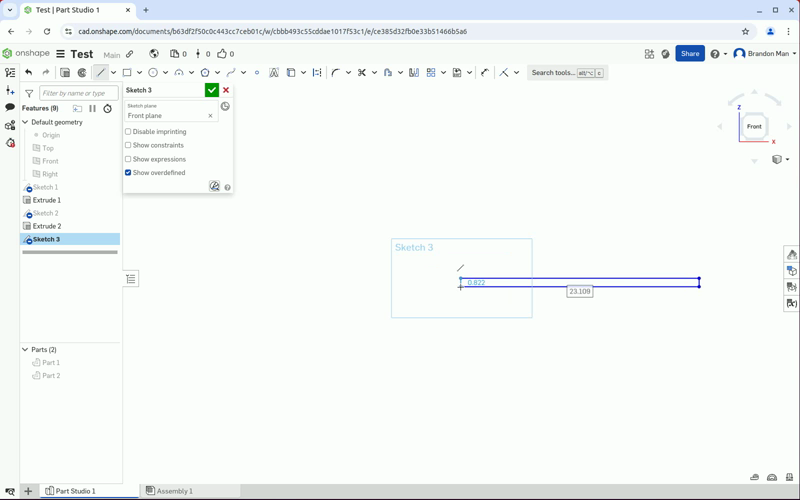
scroll(6)
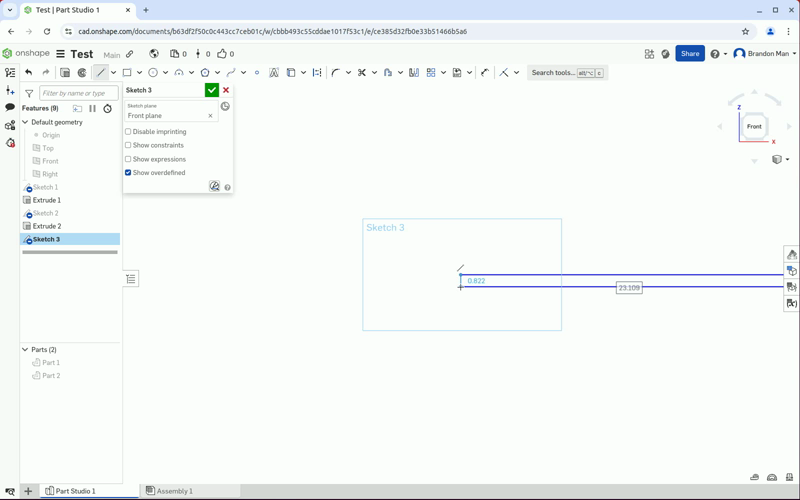
scroll(6)
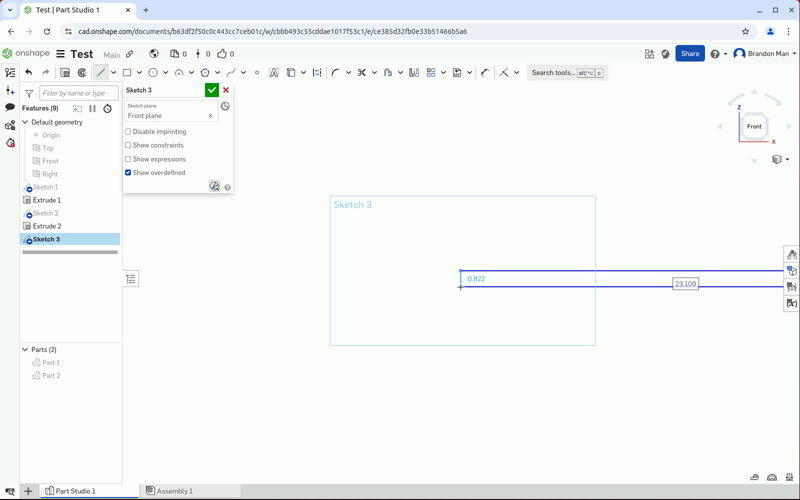
scroll(6)
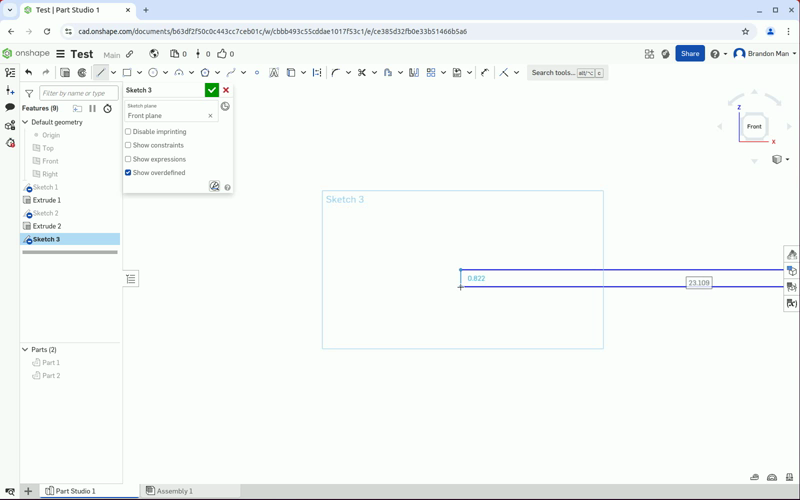
scroll(6)
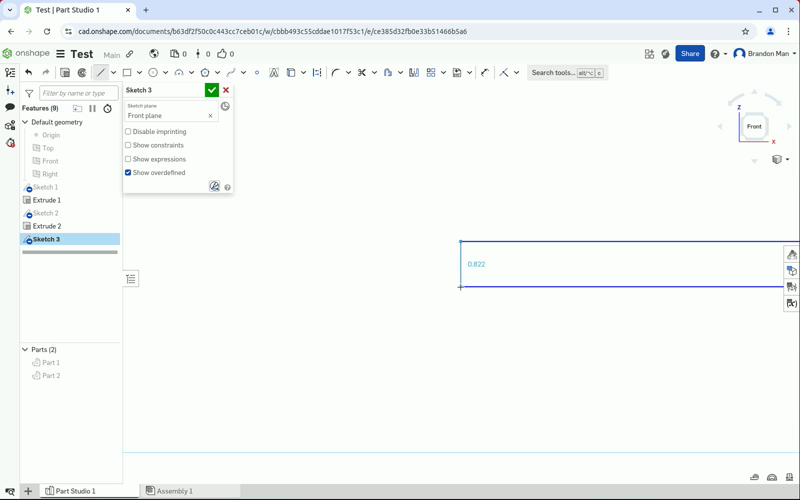
key_up(shift)
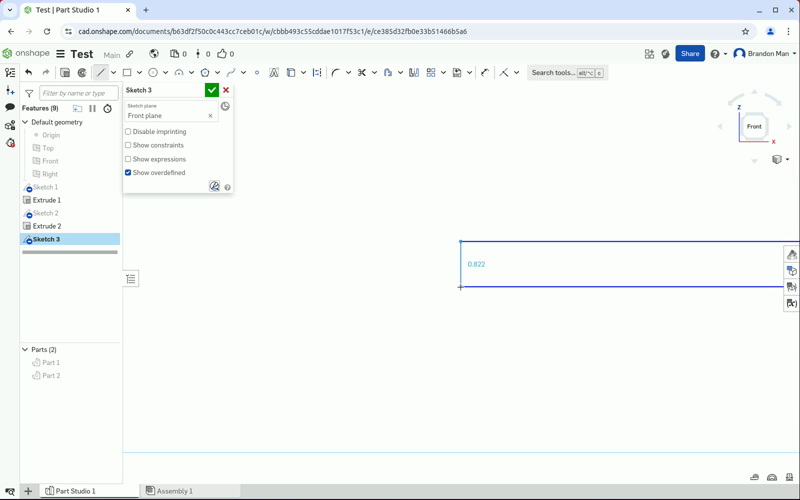
click(460, 286)
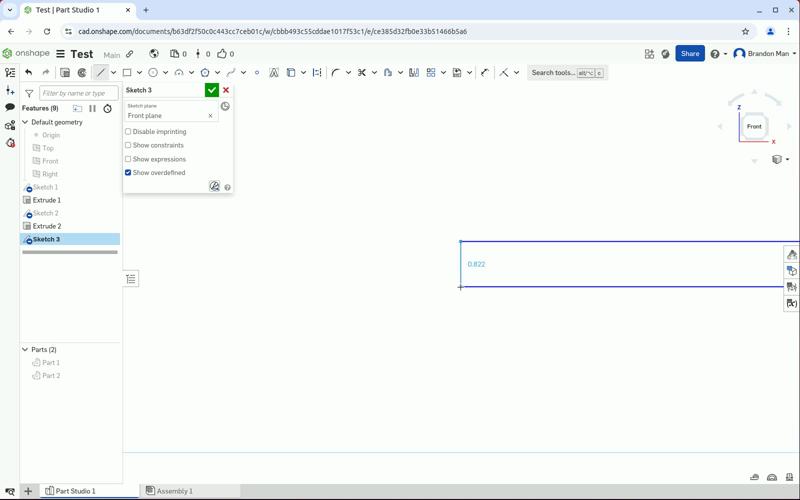
scroll(-6)
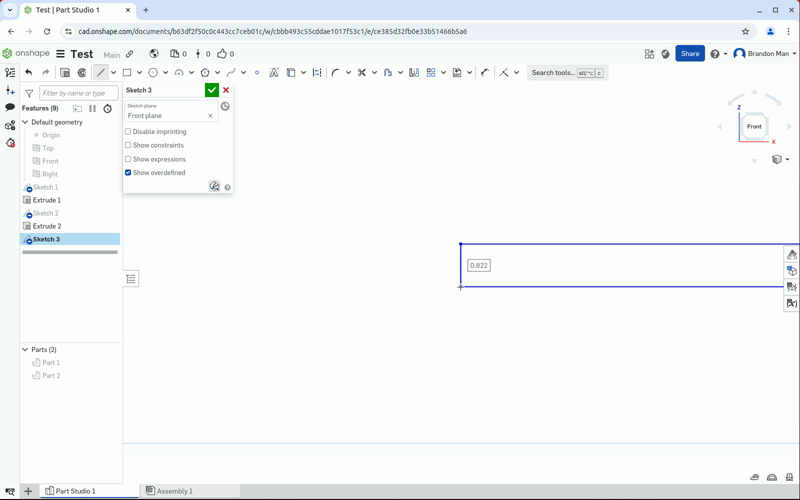
scroll(-6)
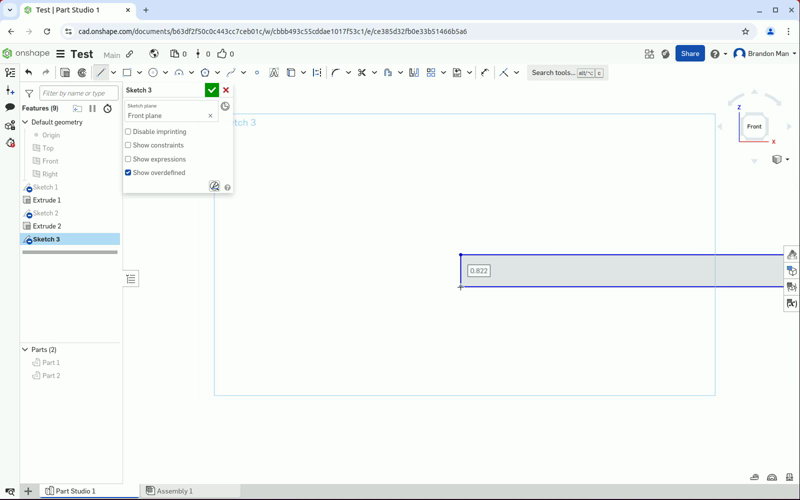
scroll(-6)
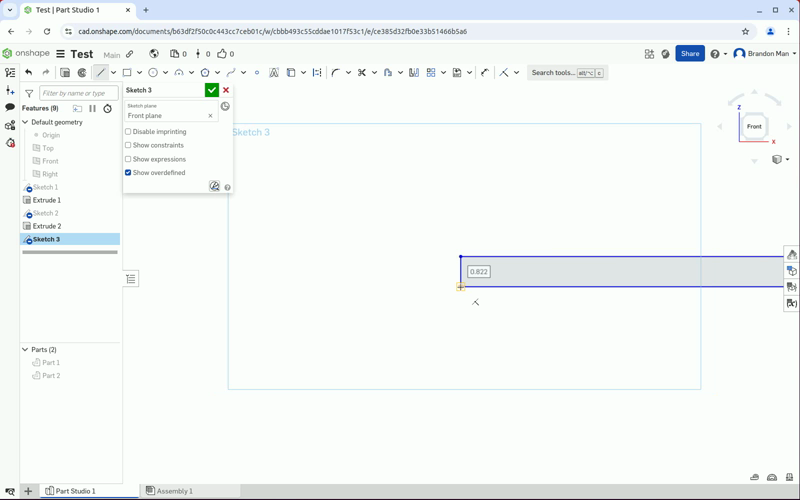
scroll(-6)
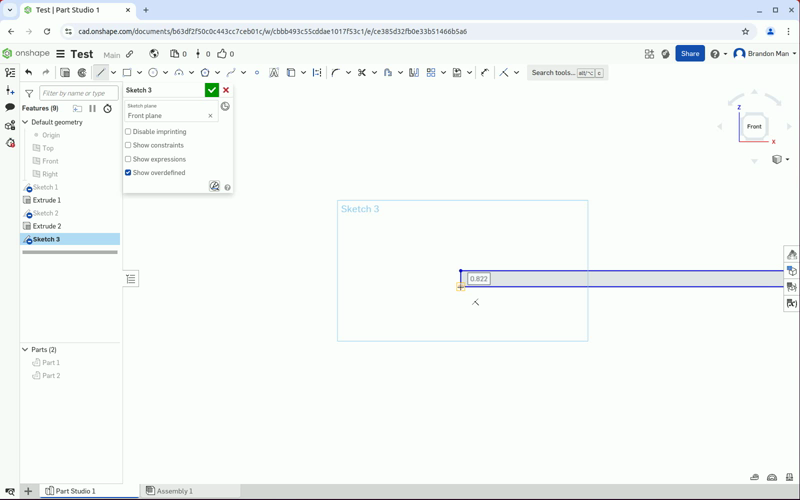
scroll(-6)
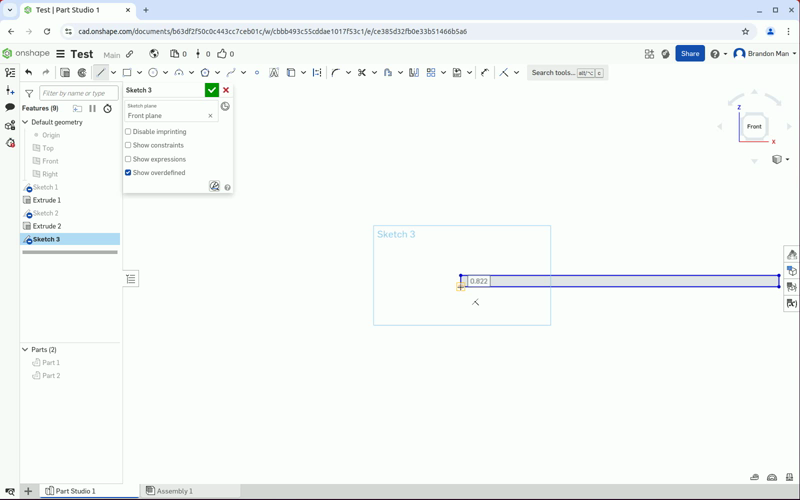
scroll(-6)
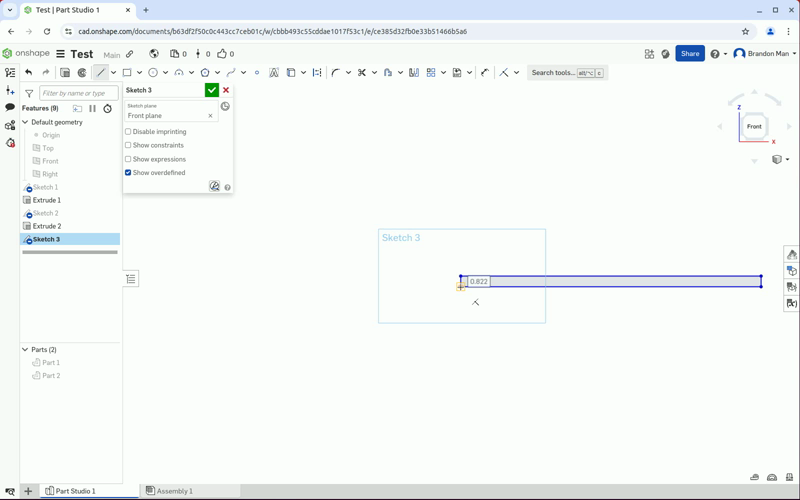
scroll(-6)
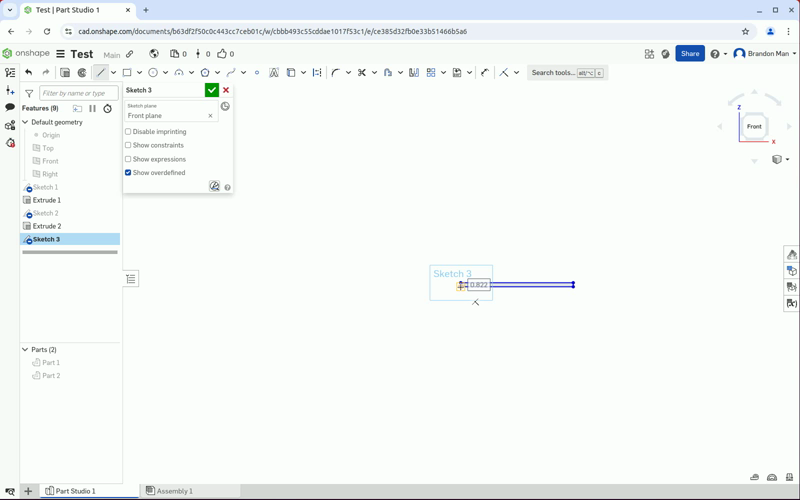
key(esc)
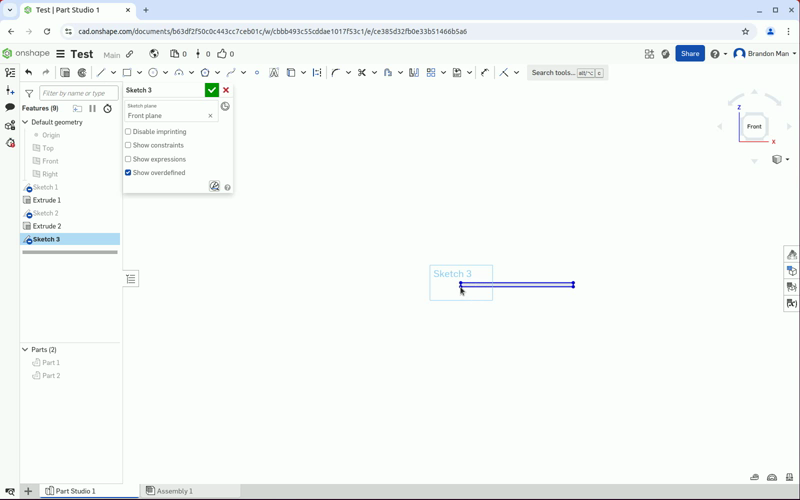
mouse_move(551, 285)
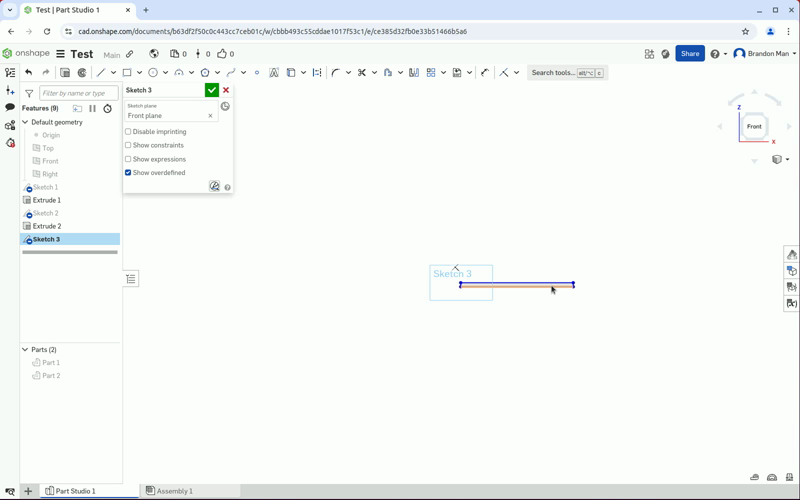
scroll(6)
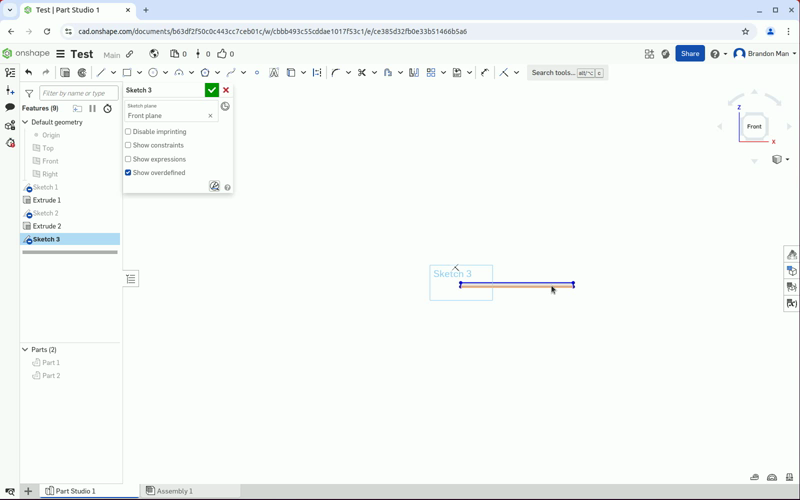
scroll(6)
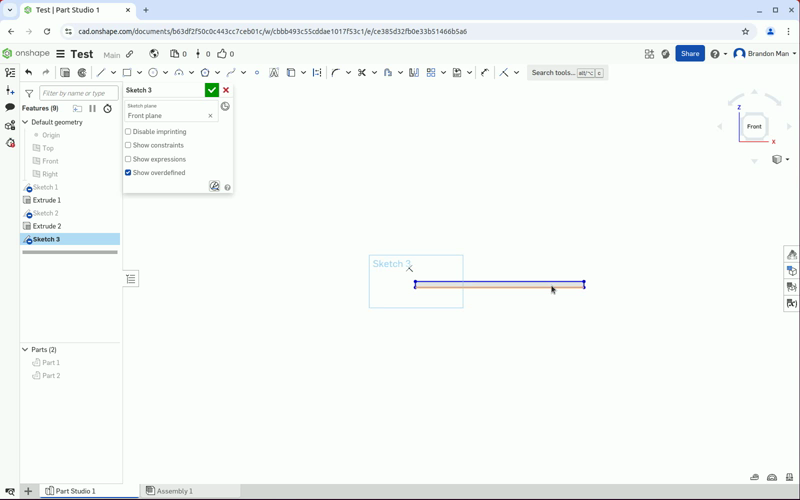
scroll(6)
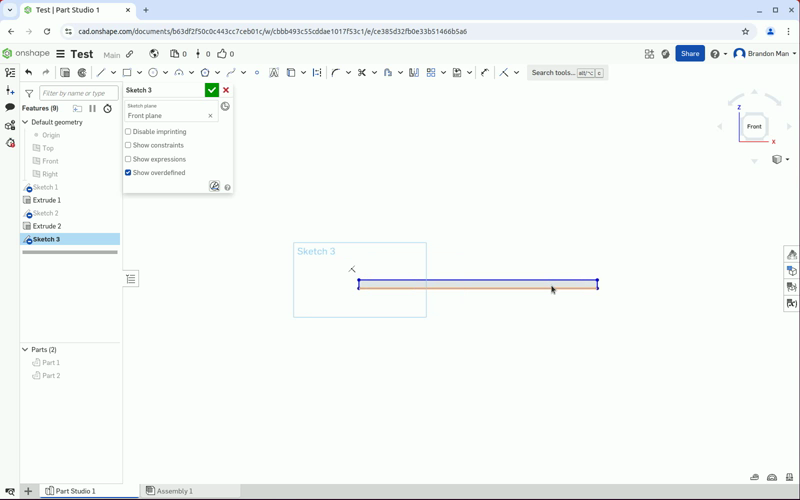
scroll(6)
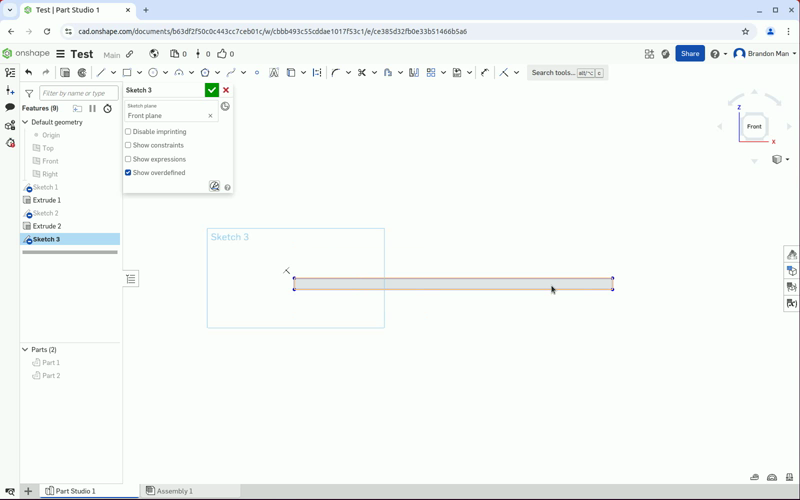
scroll(6)
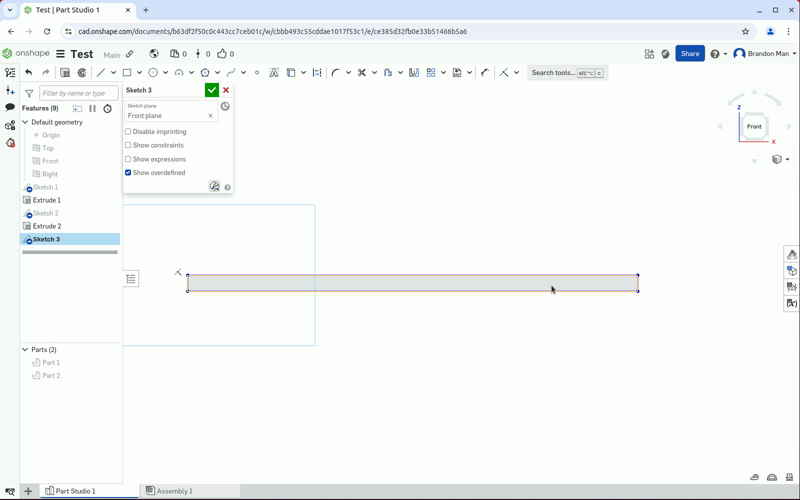
scroll(6)
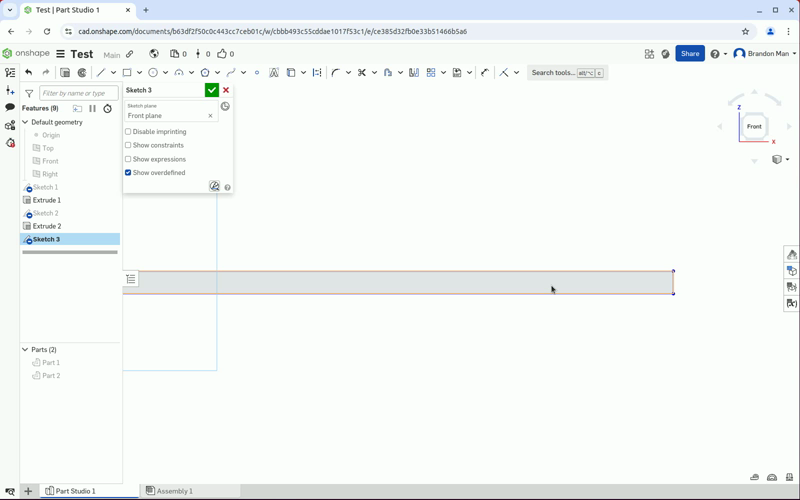
scroll(6)
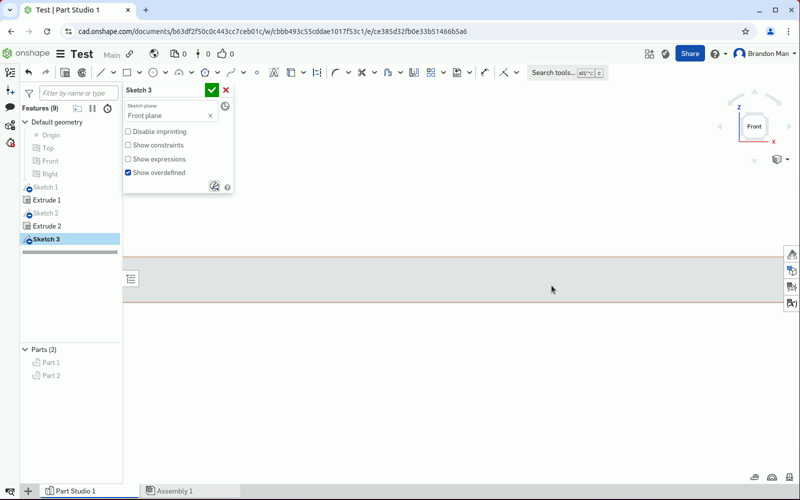
click(551, 285)
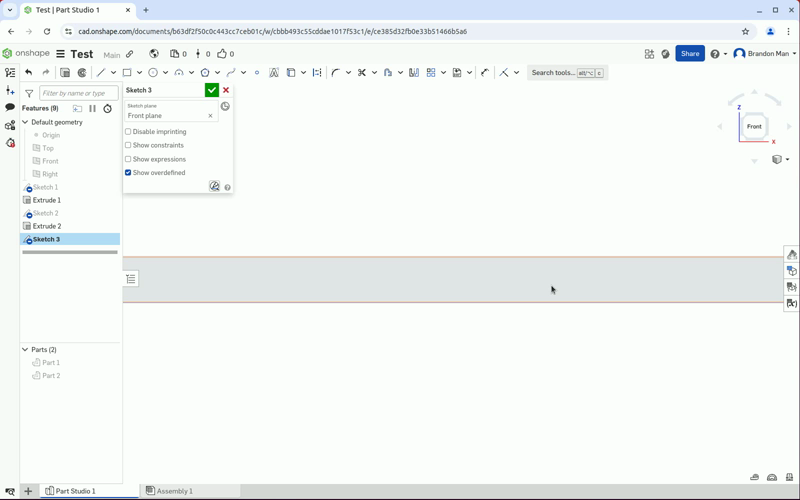
scroll(-6)
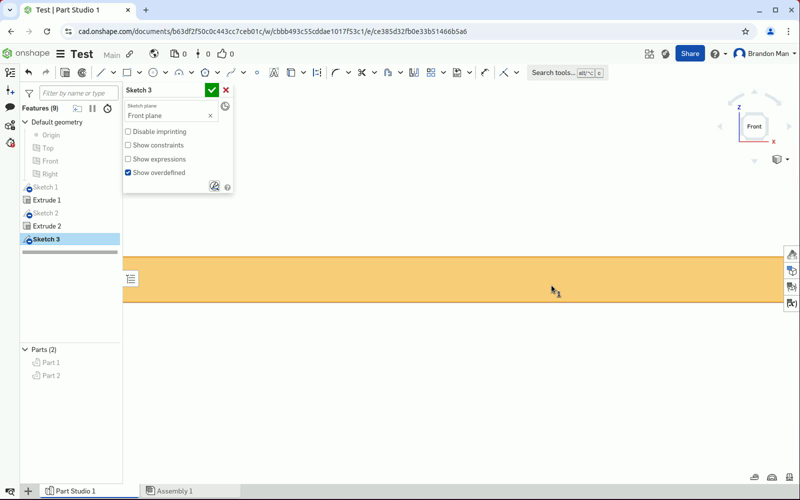
scroll(-6)
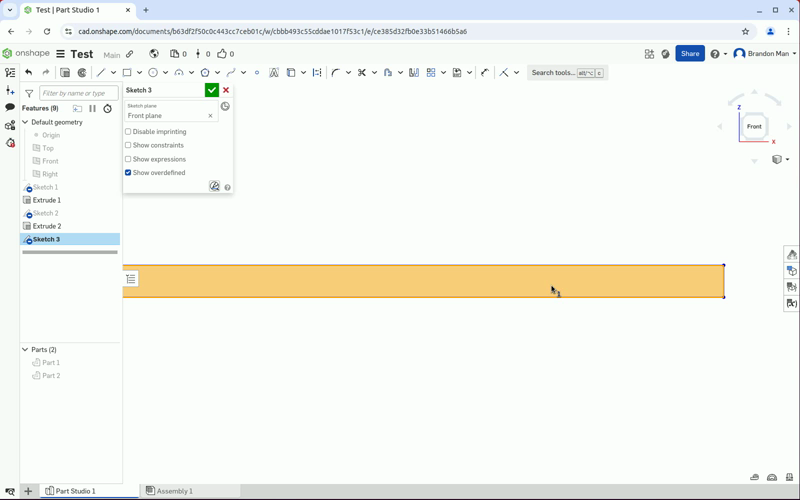
scroll(-6)
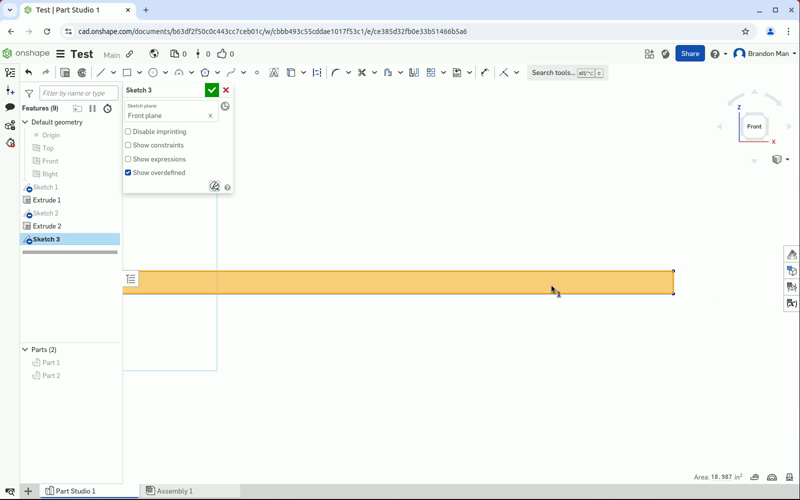
scroll(-6)
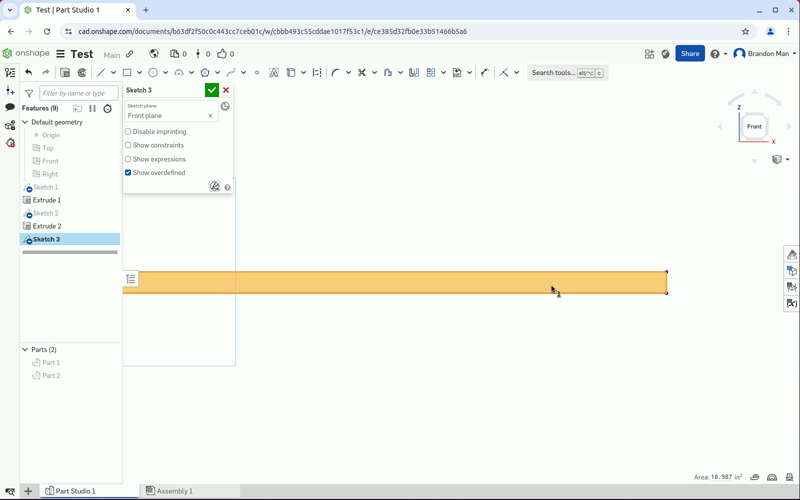
scroll(-6)
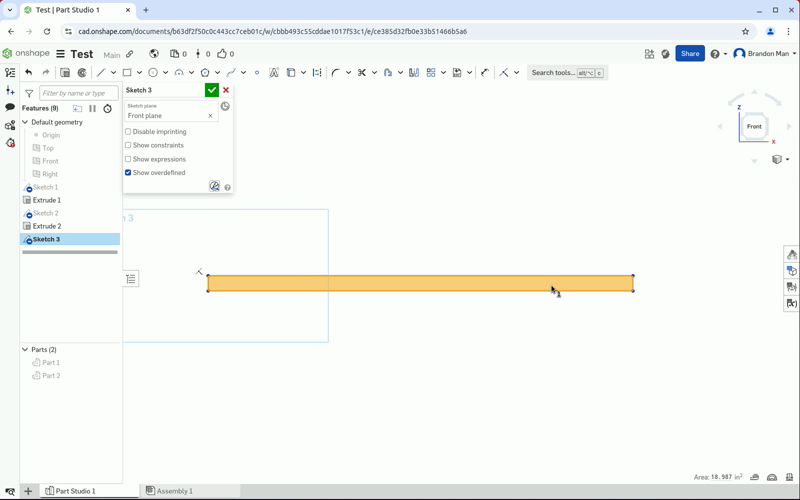
scroll(-6)
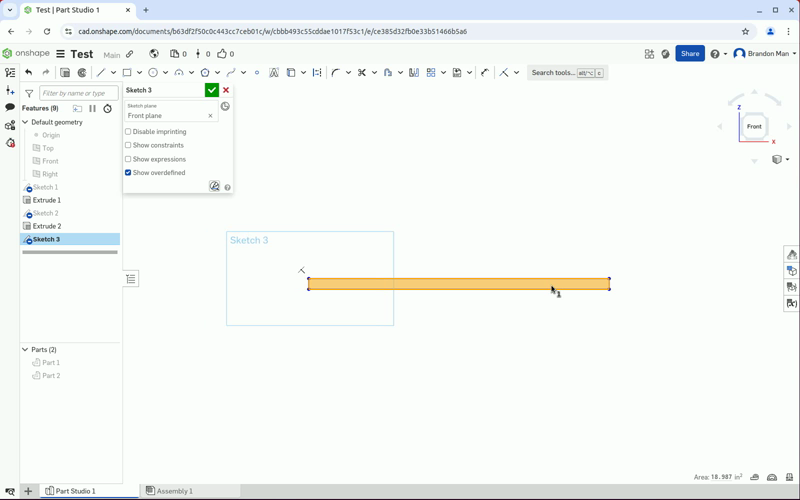
scroll(-6)
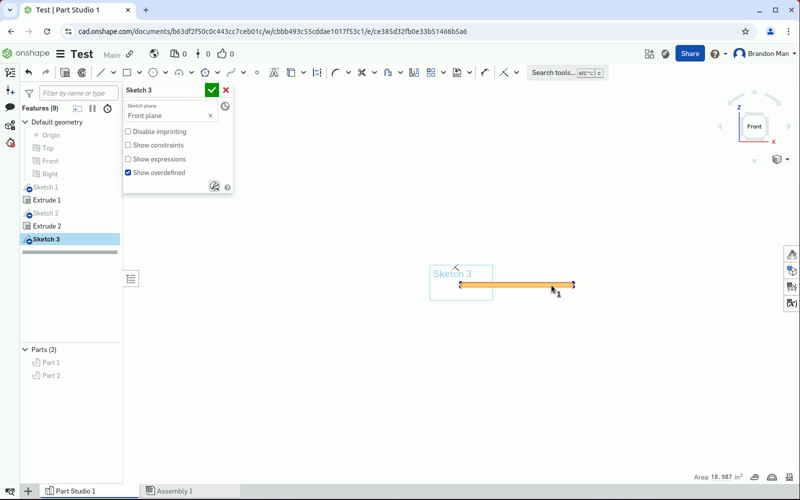
mouse_move(73, 352)
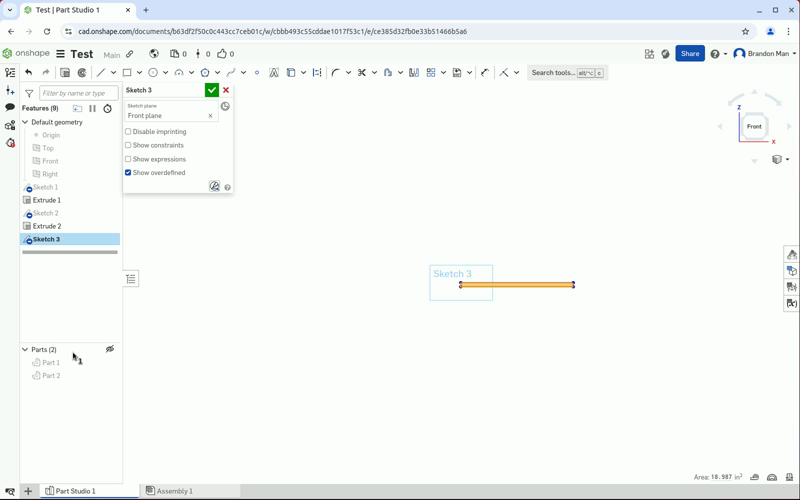
key(shift+y)
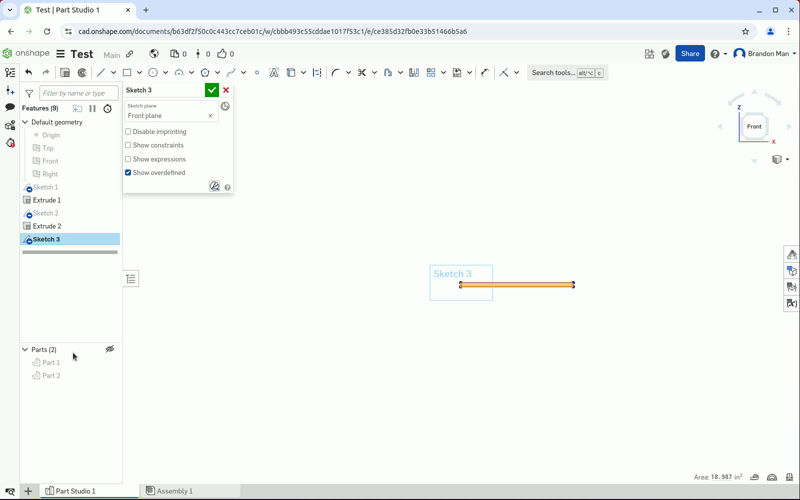
key(shift+e)
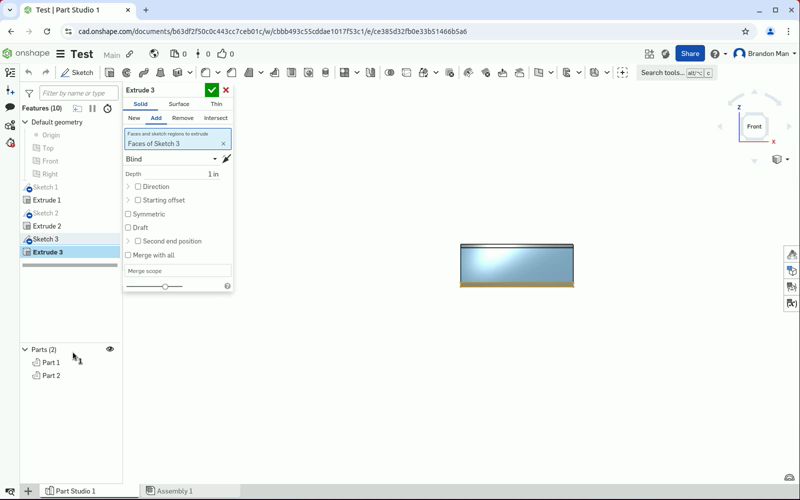
mouse_move(143, 106)
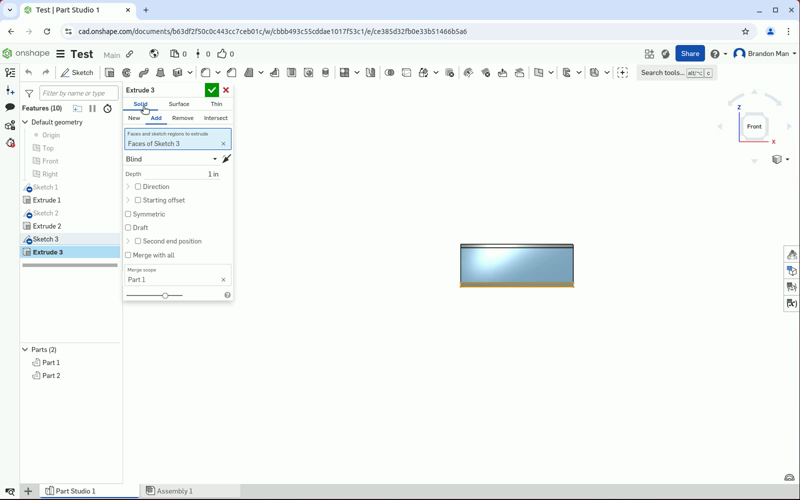
click(143, 106)
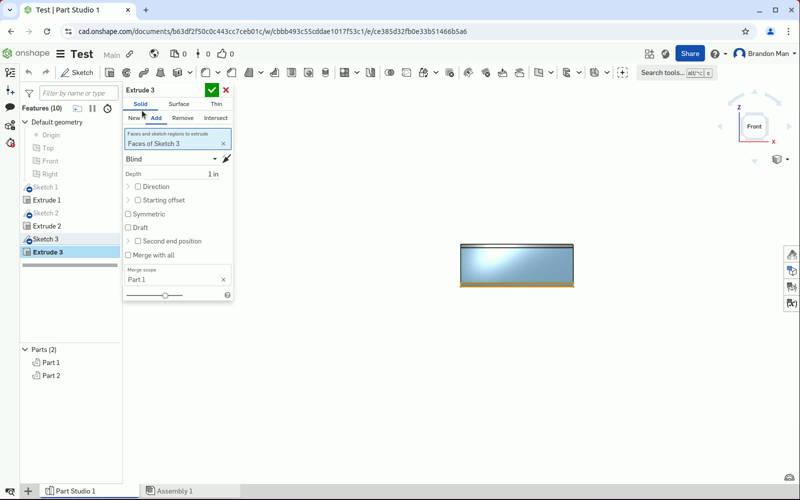
mouse_move(137, 120)
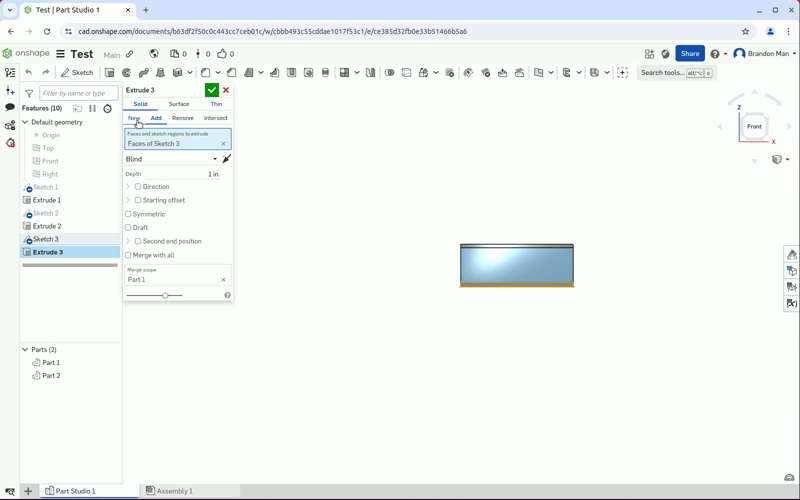
click(137, 120)
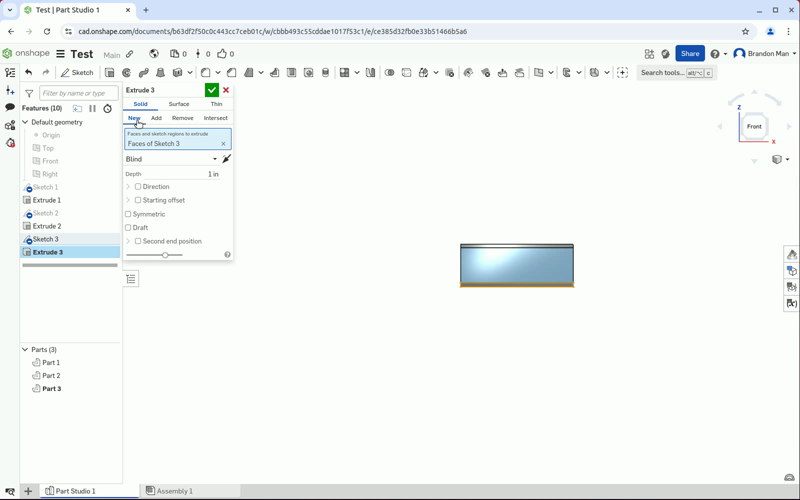
key(tab, 4)
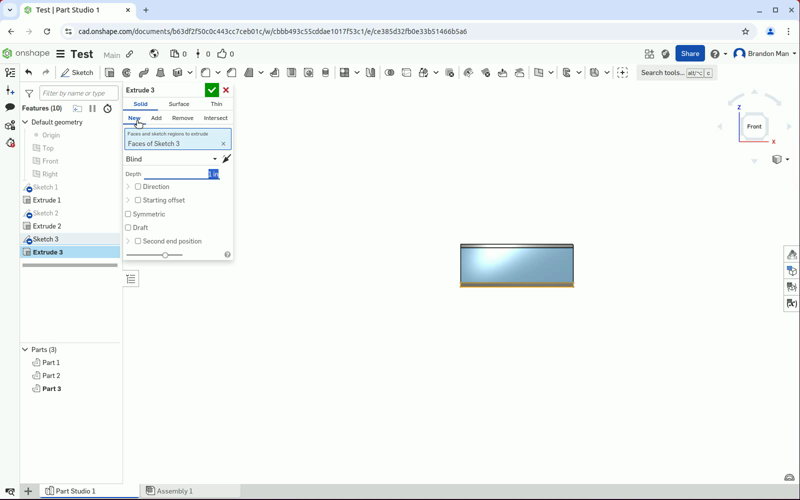
text(23.108)
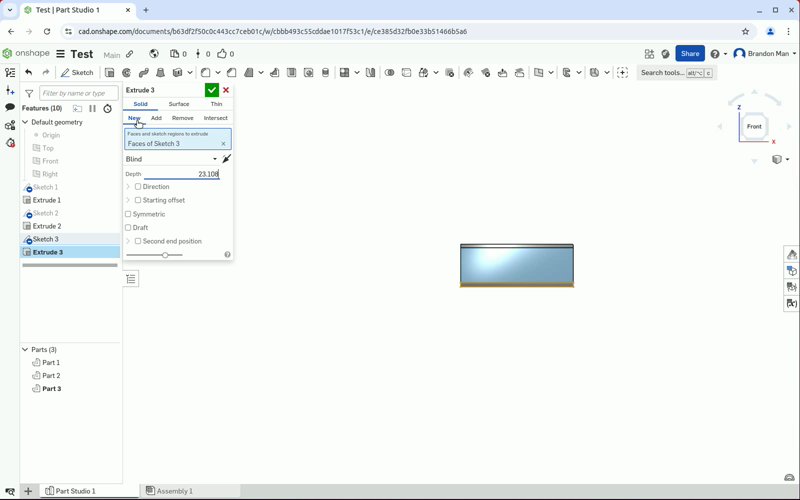
key(enter)
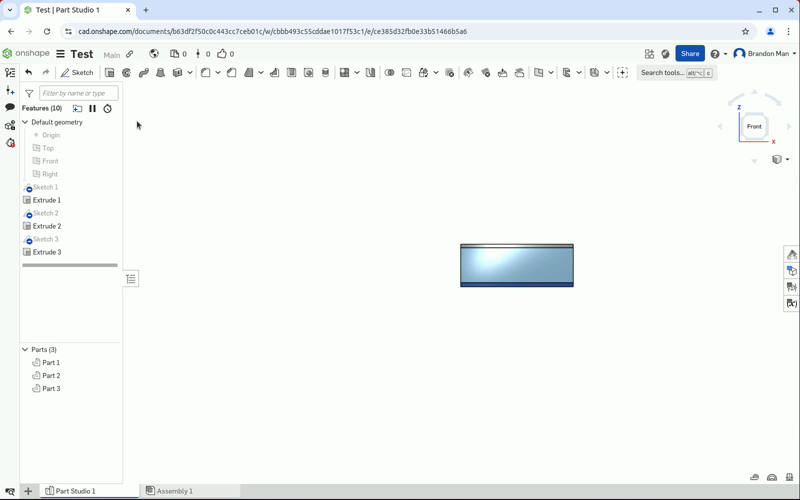
key(shift+h)
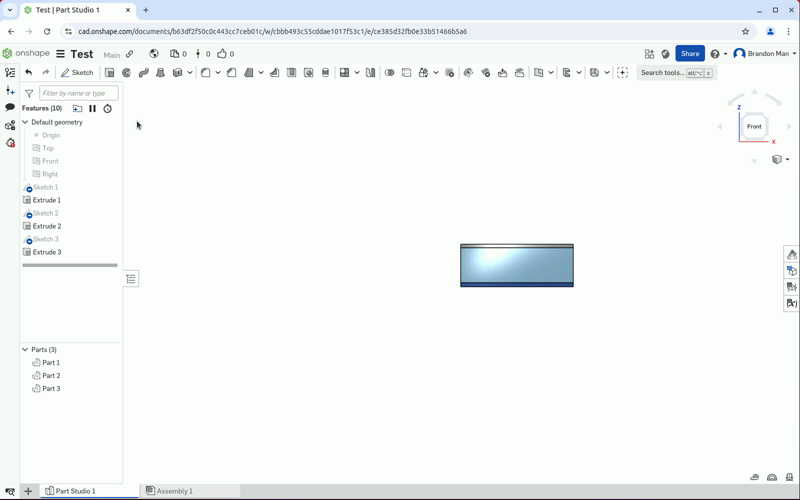
key(shift+h)
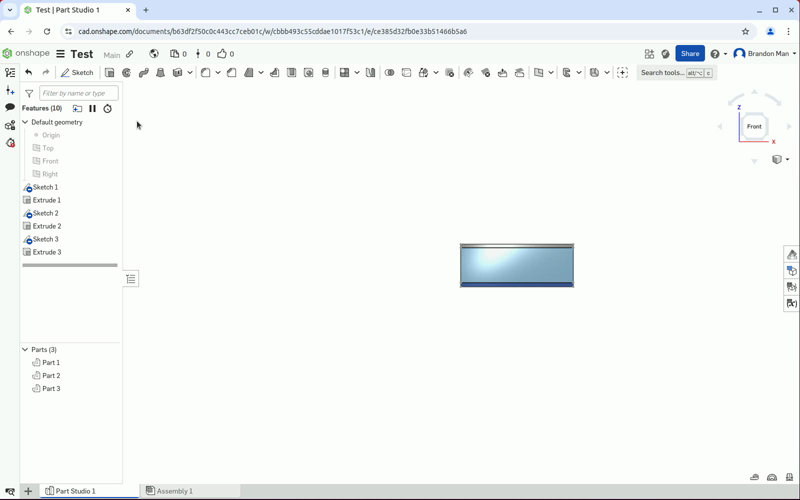
key(shift+7)
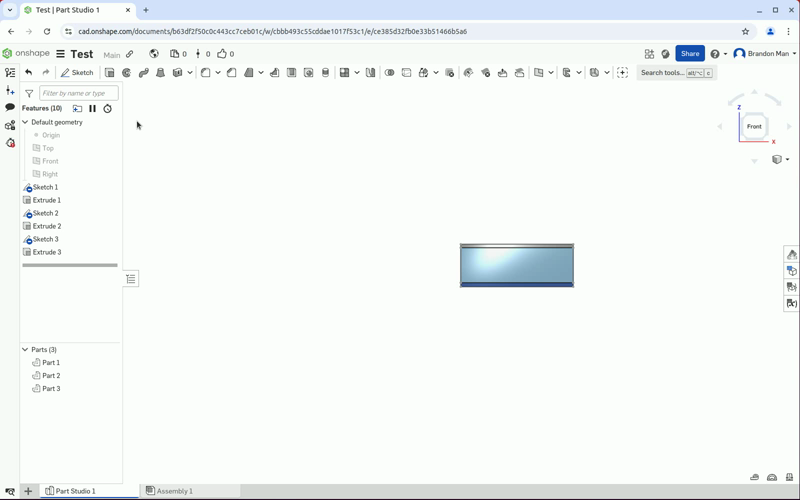
key(left, 2)
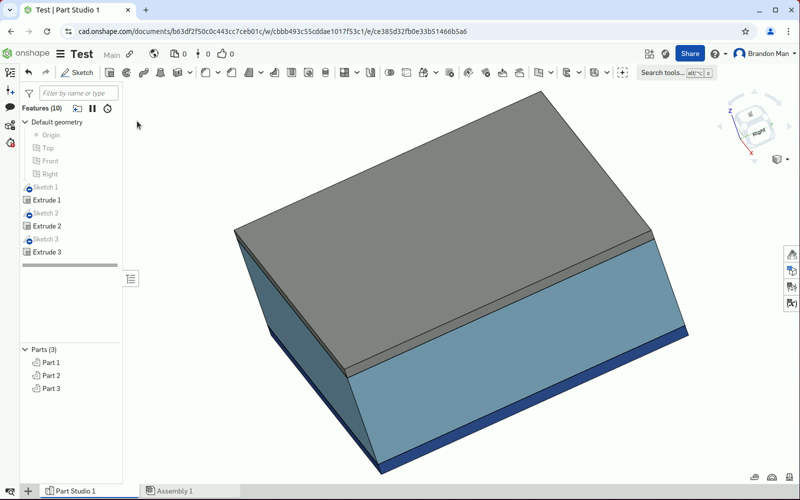
key(down, 2)
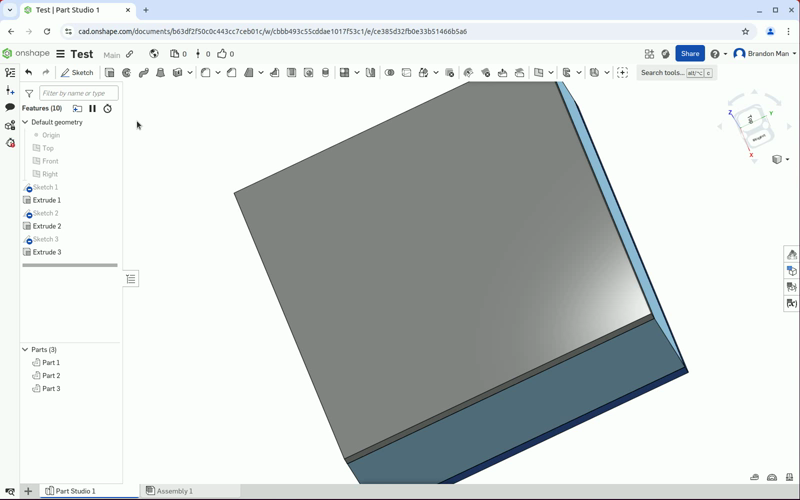
key(up, 2)
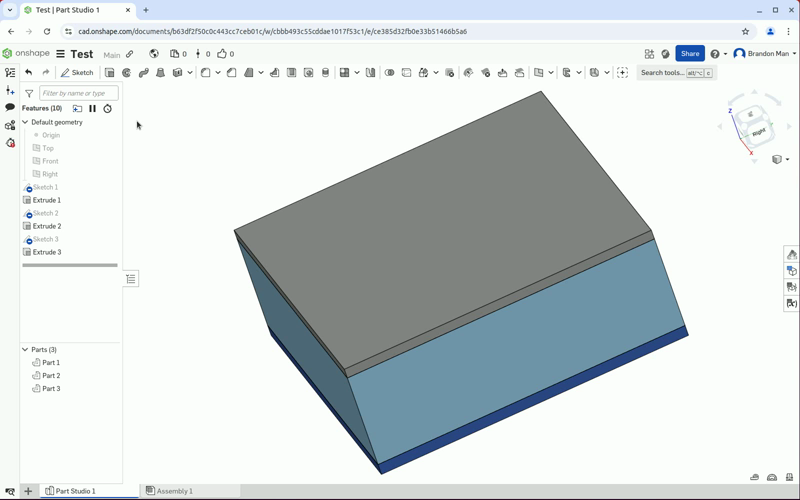
key(right, 2)
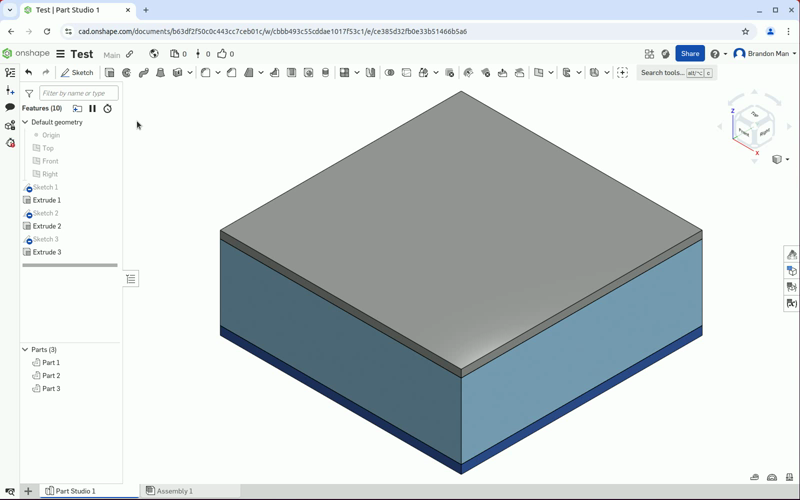
mouse_move(73, 189)
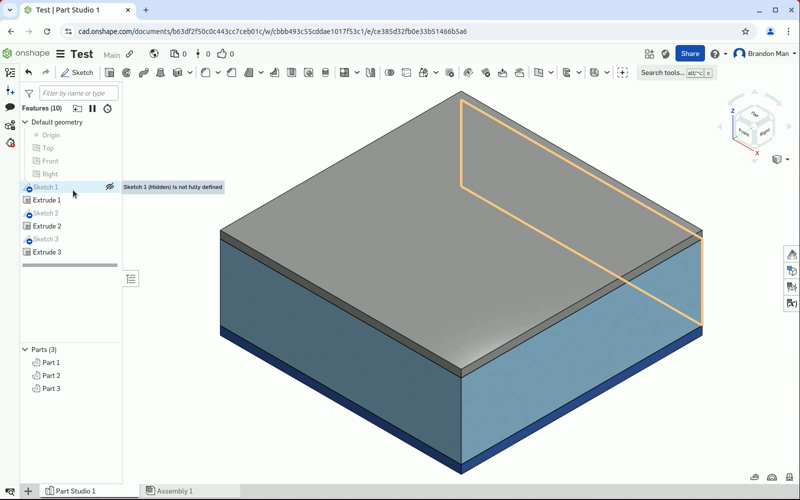
click(73, 189)